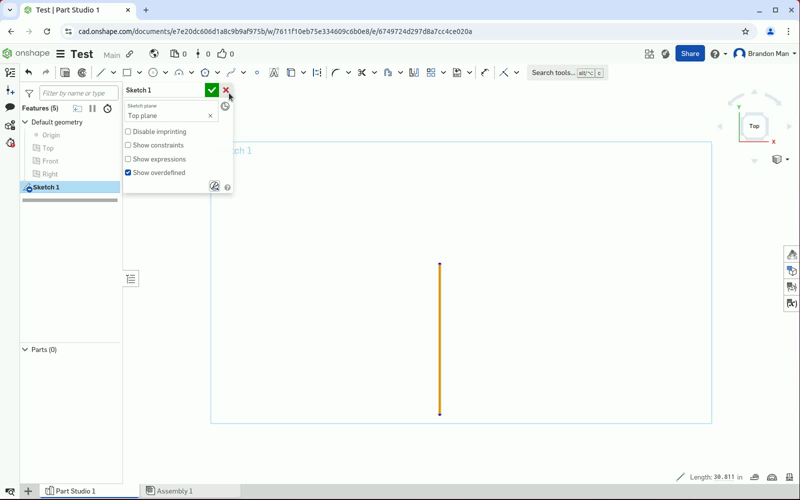
key(shift+h)
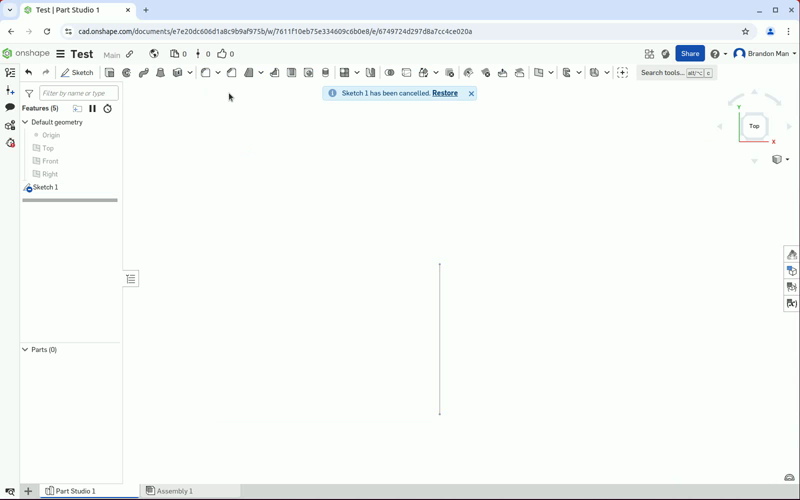
key(shift+s)
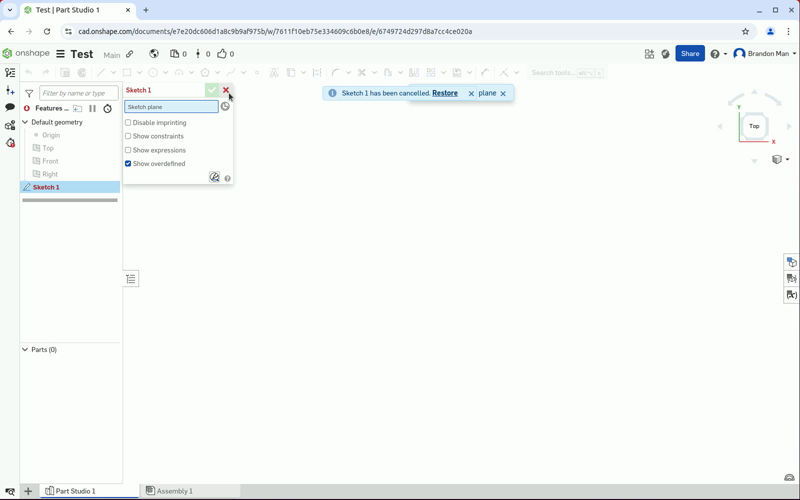
mouse_move(73, 150)
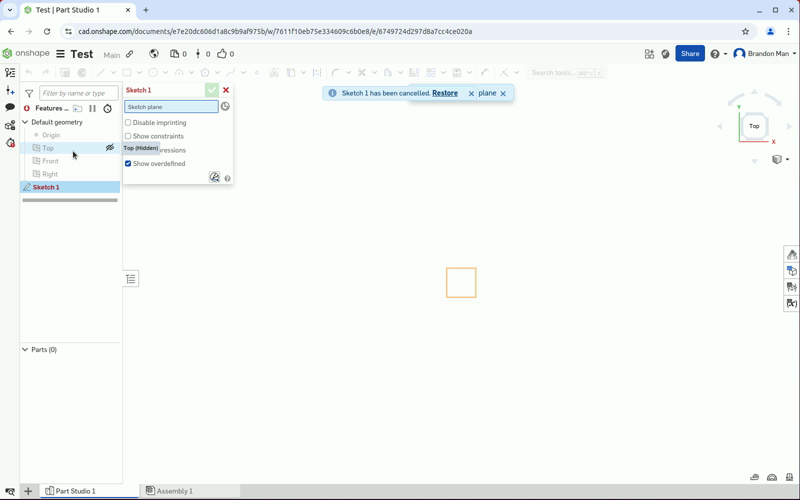
click(73, 150)
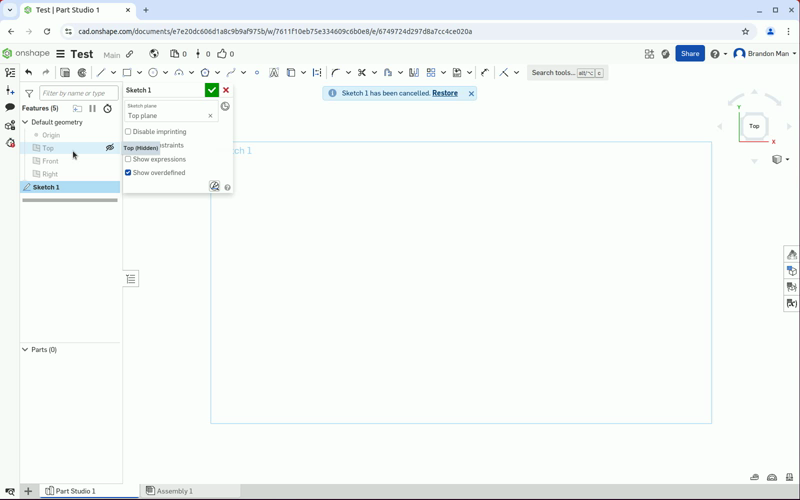
mouse_move(73, 352)
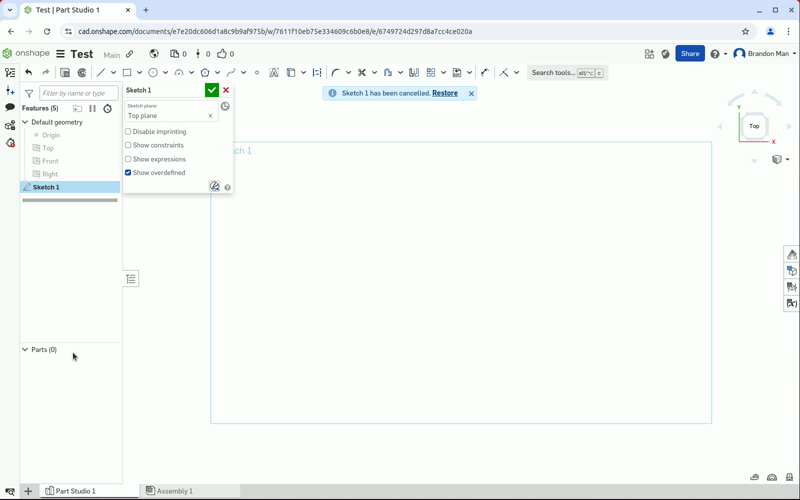
key(y)
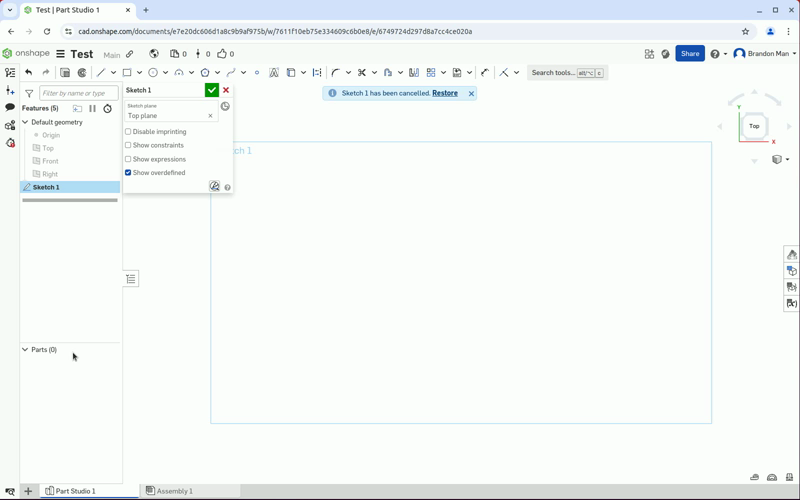
key(c)
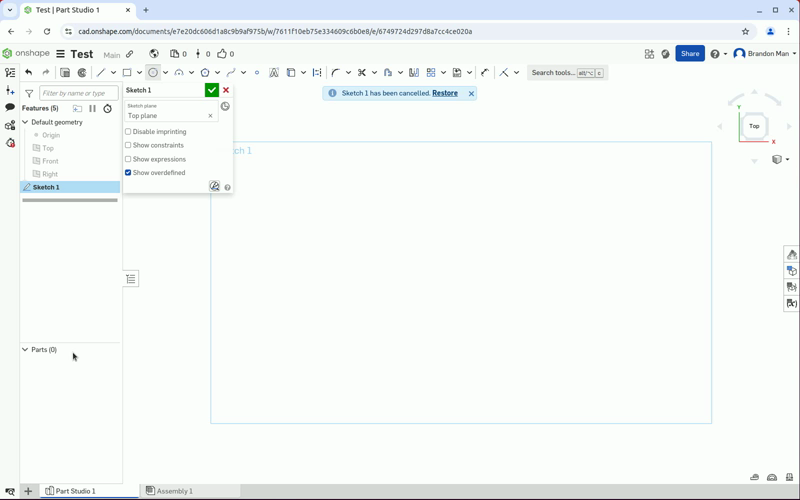
key_down(shift)
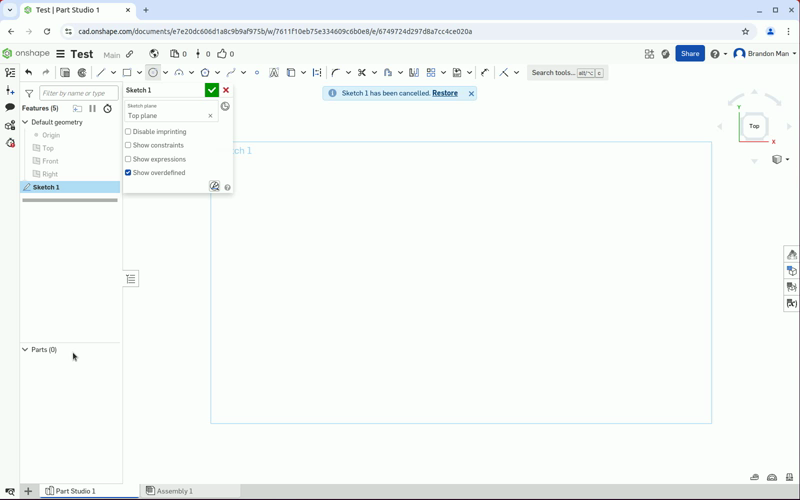
mouse_move(461, 282)
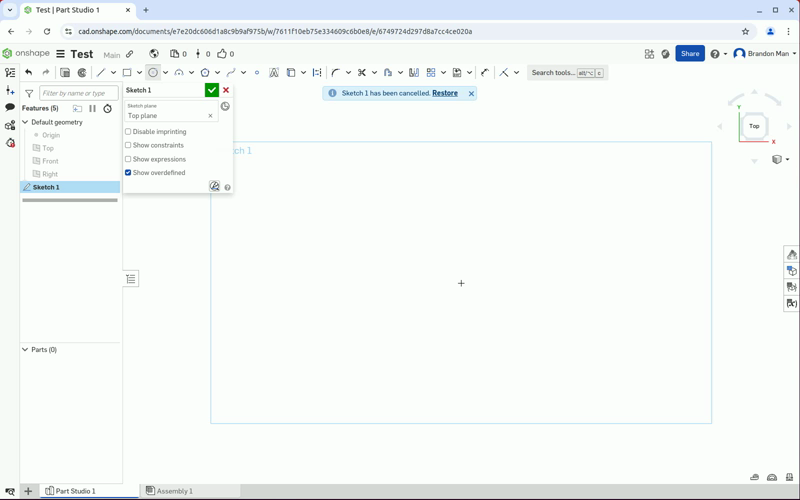
click(461, 282)
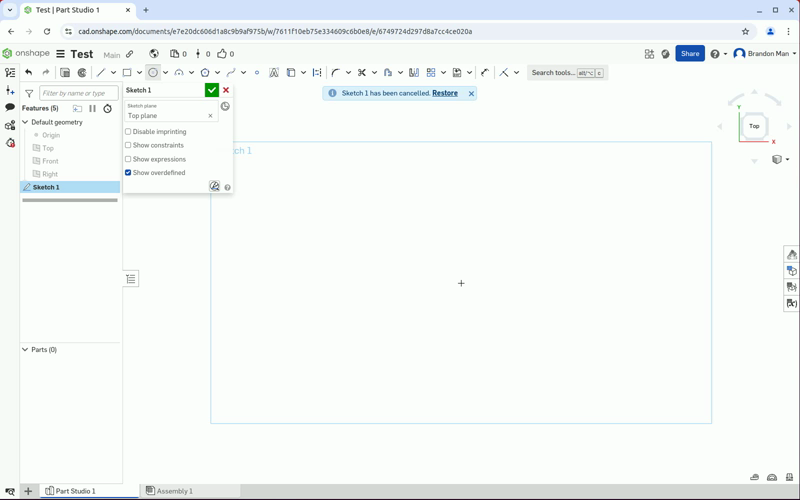
key_up(shift)
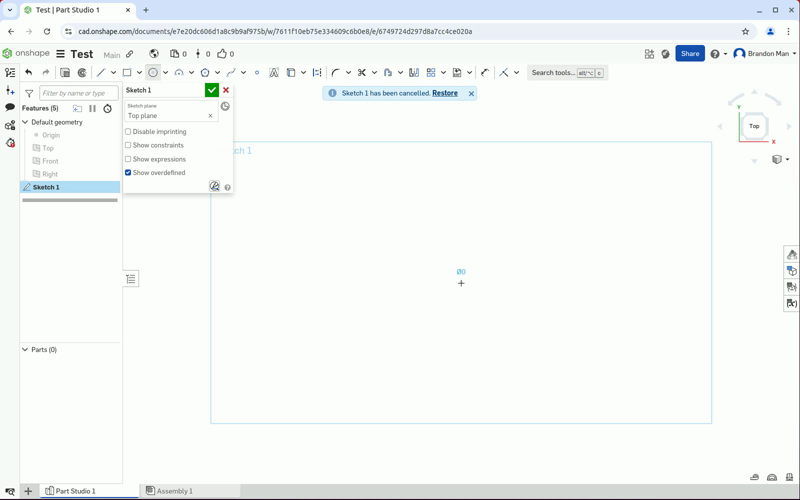
mouse_move(465, 282)
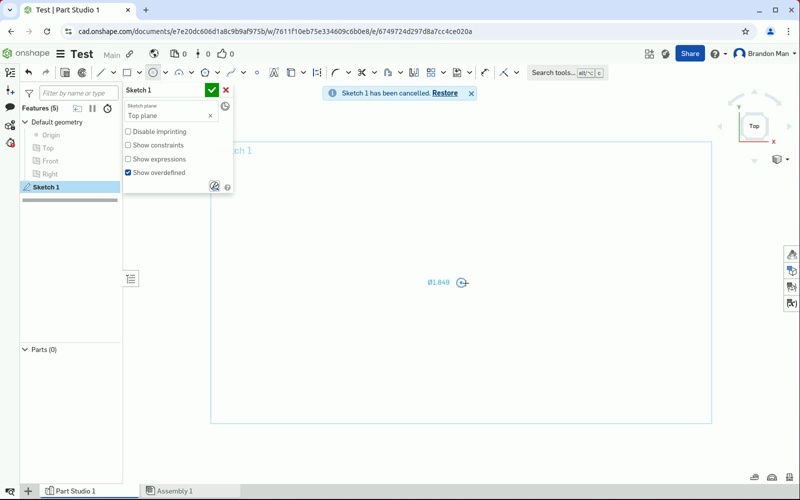
click(465, 282)
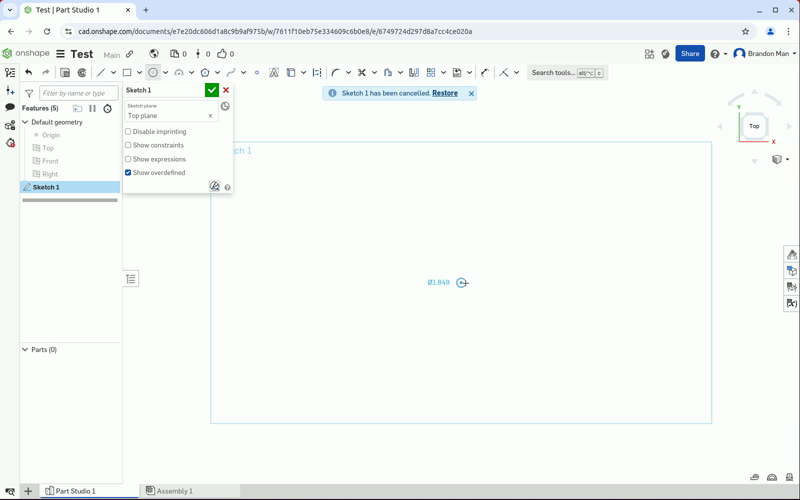
key(esc)
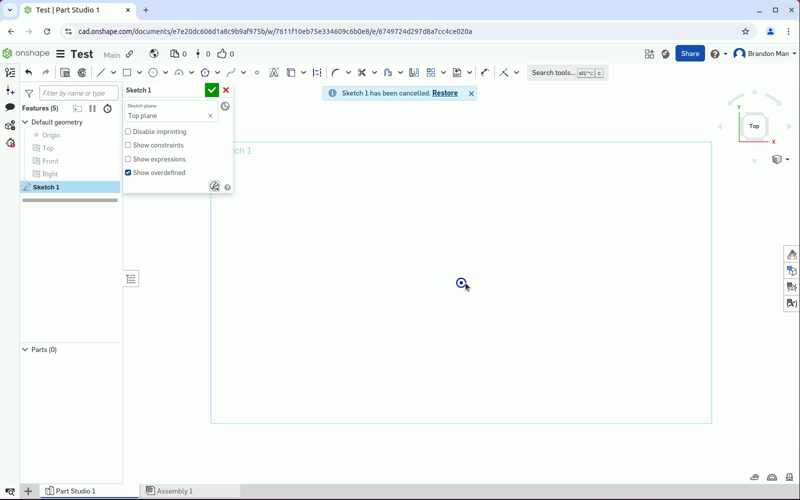
mouse_move(459, 281)
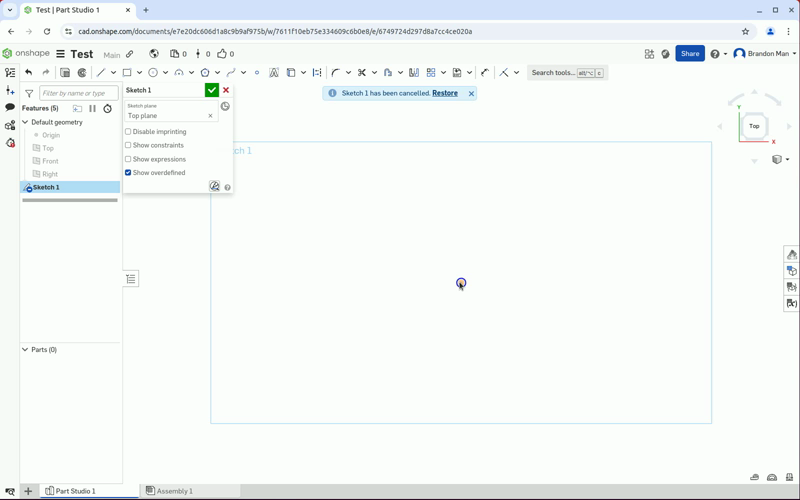
scroll(6)
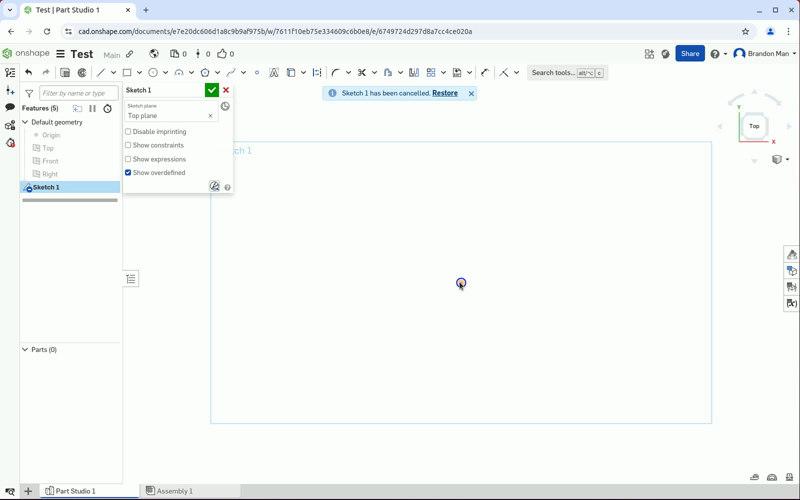
scroll(6)
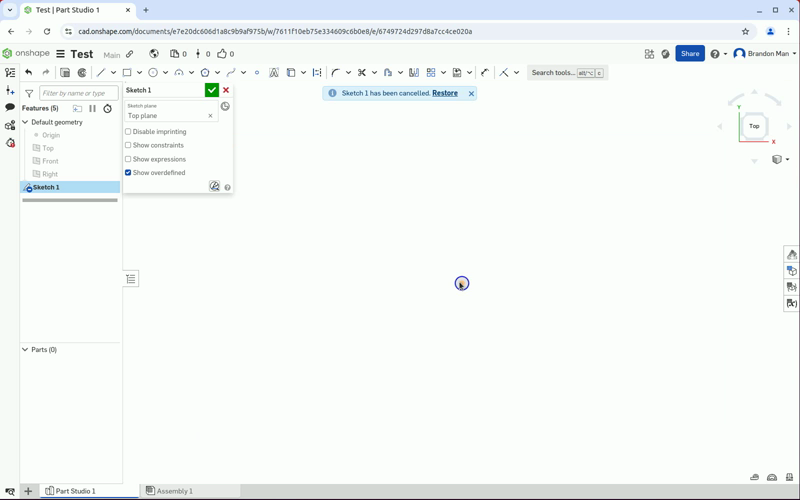
scroll(6)
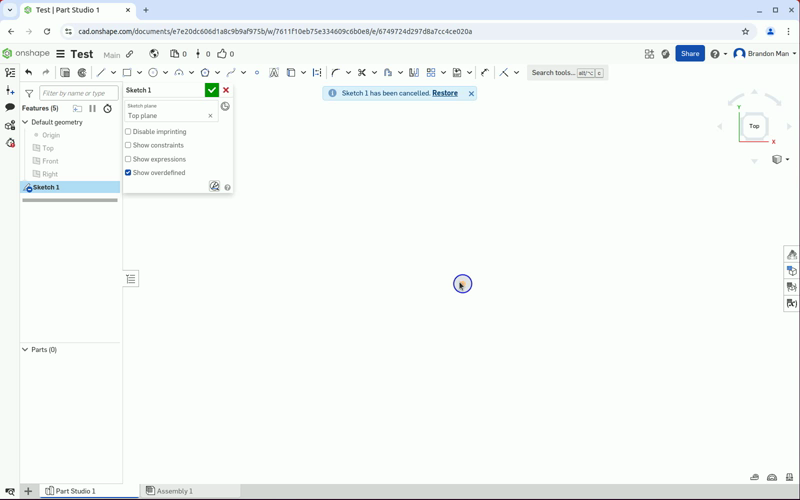
scroll(6)
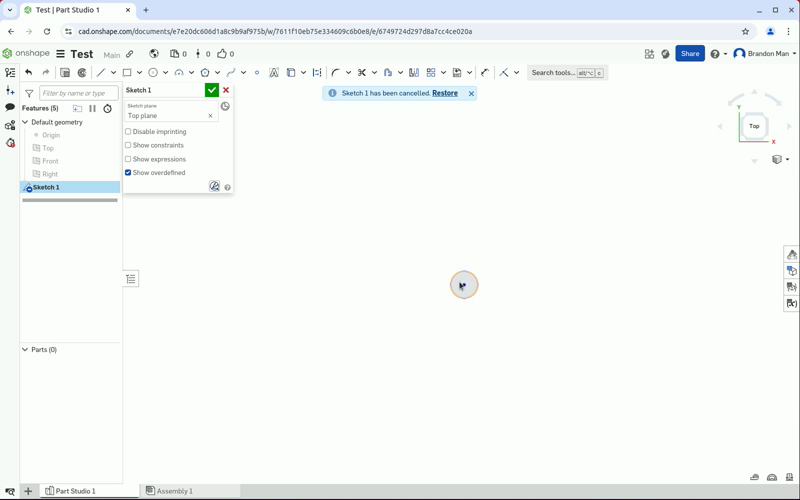
scroll(6)
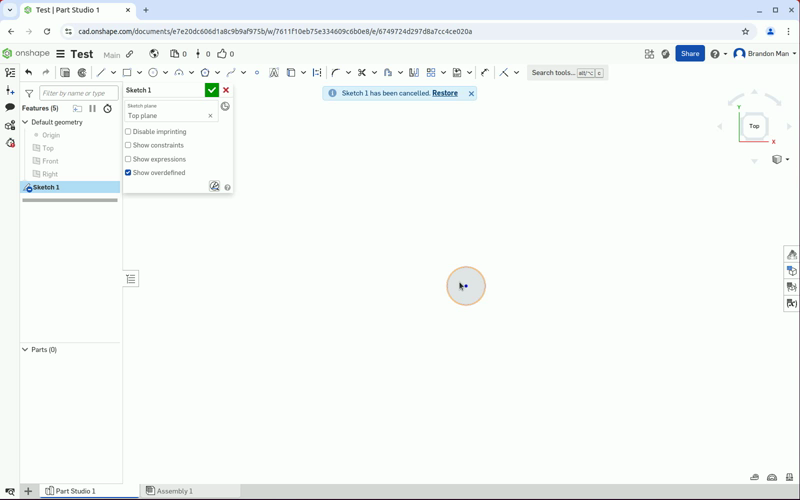
scroll(6)
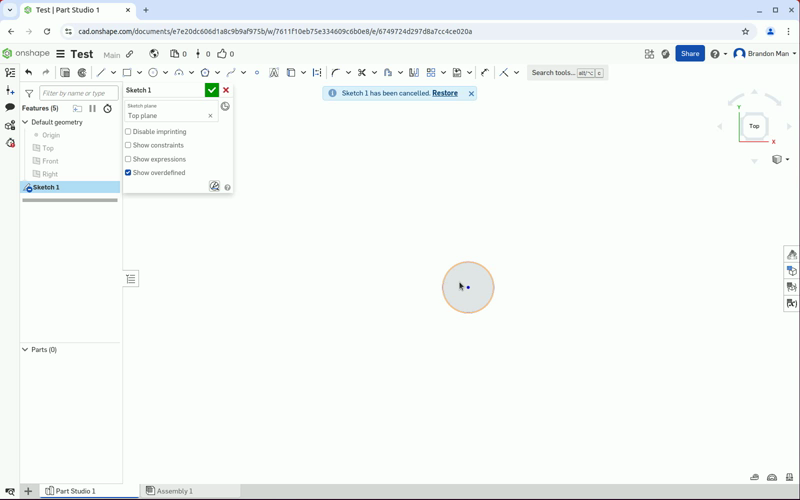
scroll(6)
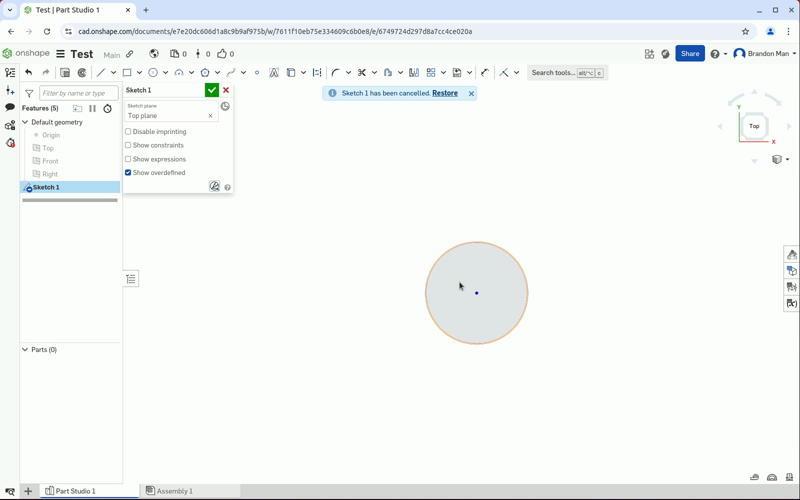
click(459, 281)
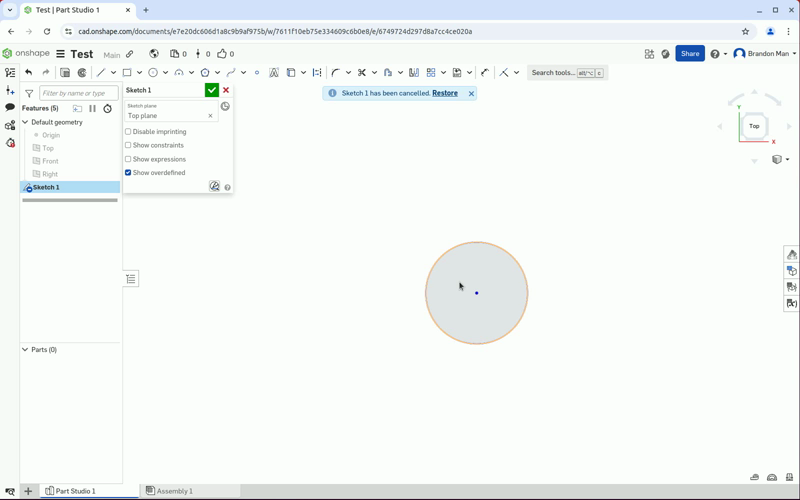
scroll(-6)
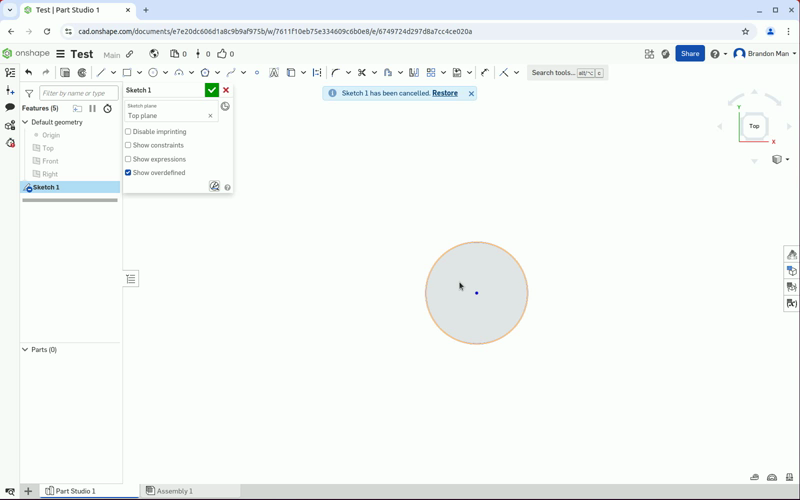
scroll(-6)
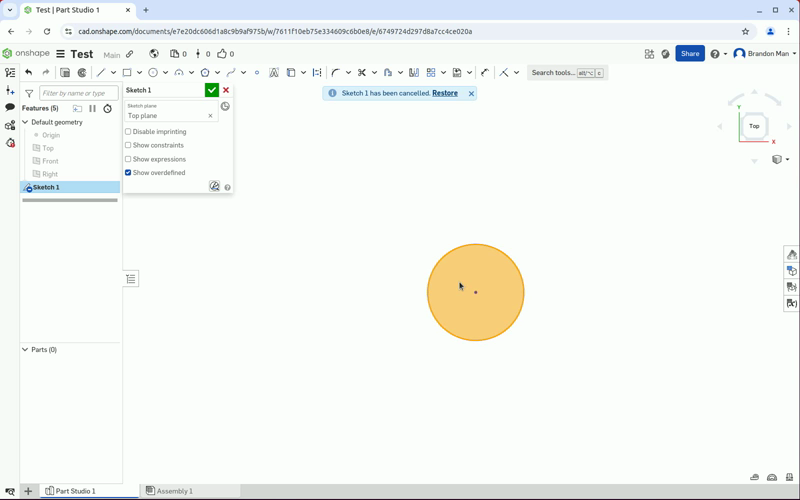
scroll(-6)
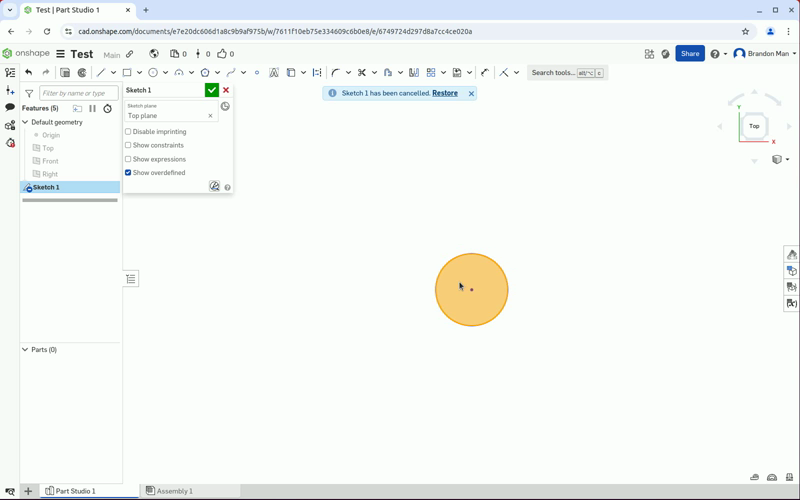
scroll(-6)
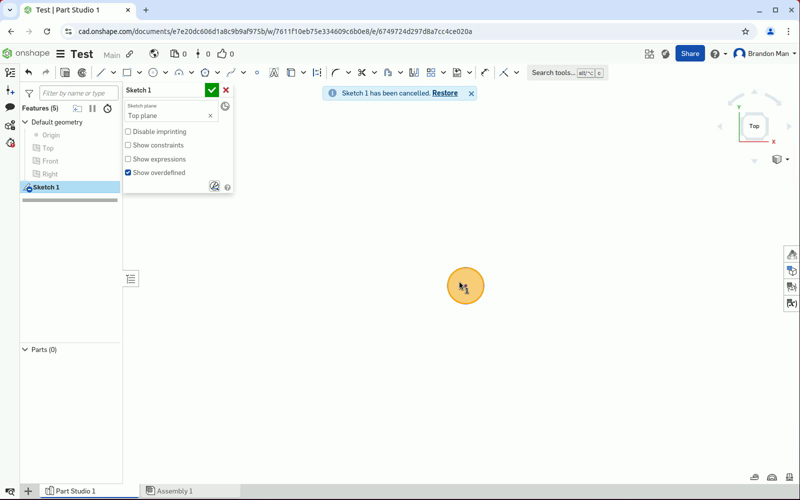
scroll(-6)
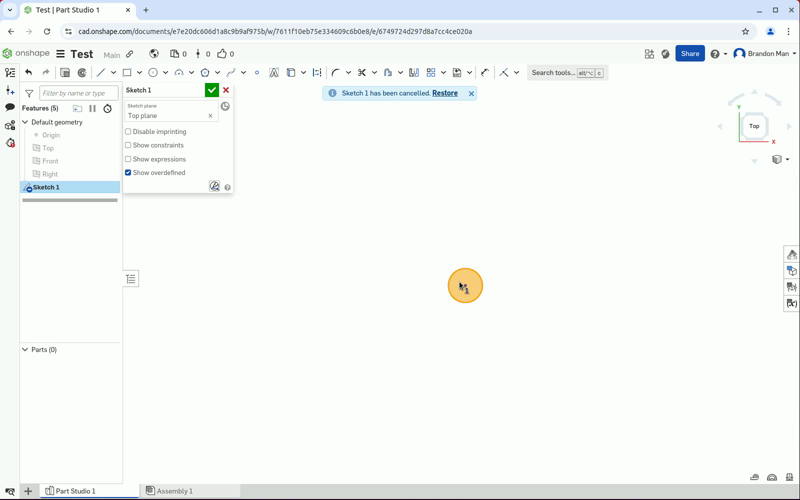
scroll(-6)
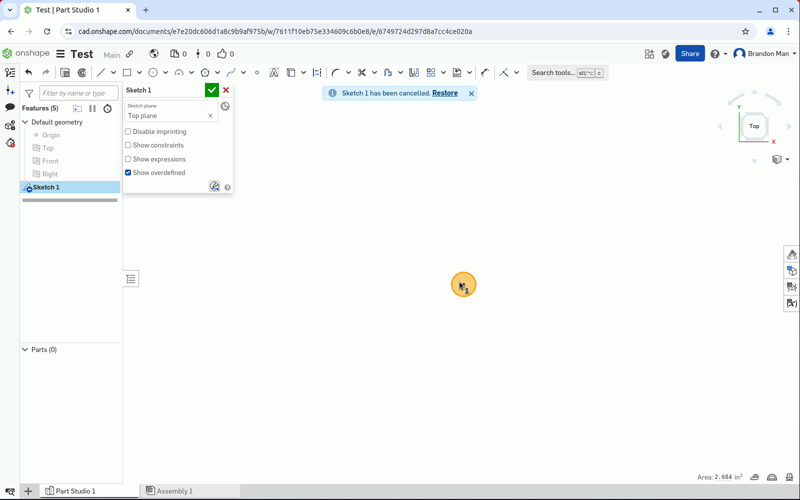
scroll(-6)
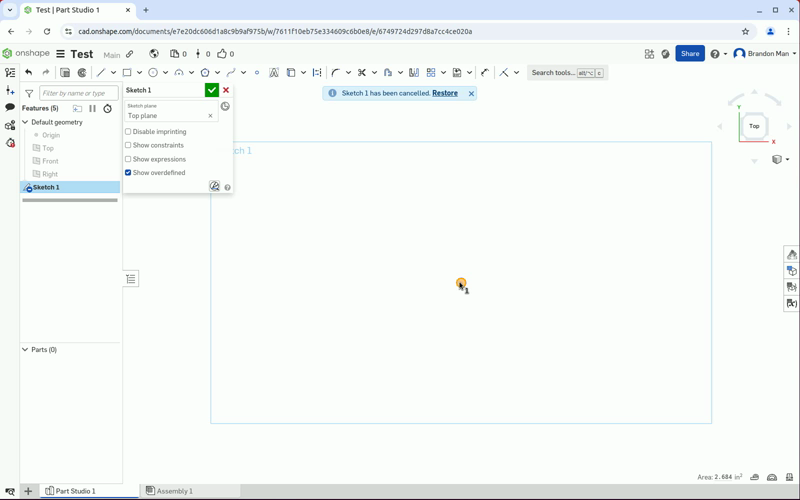
mouse_move(73, 352)
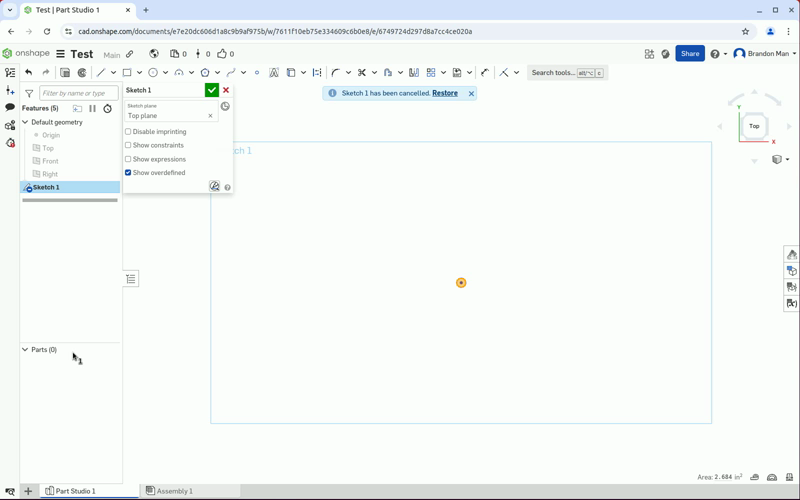
key(shift+y)
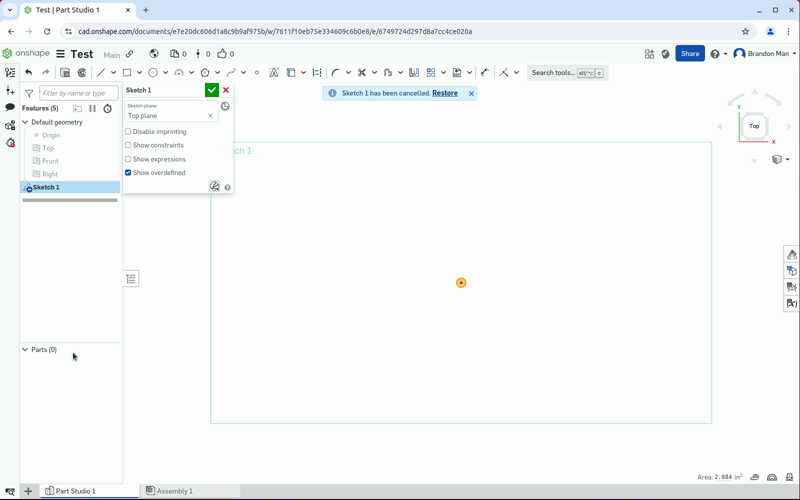
key(shift+e)
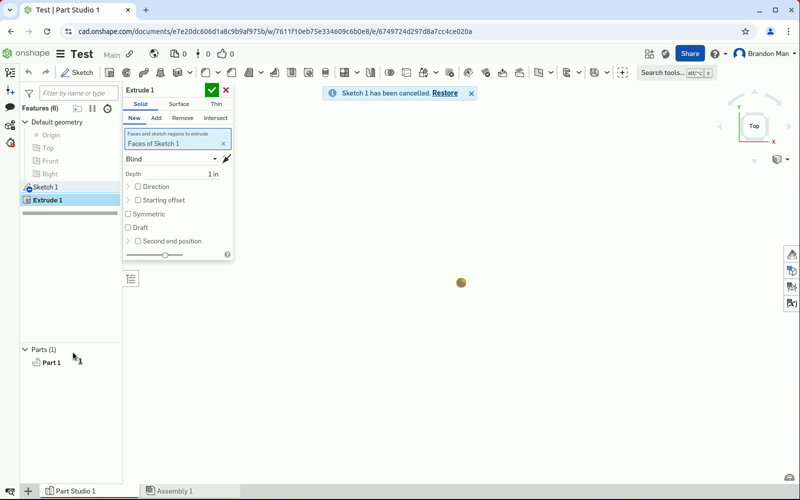
mouse_move(143, 106)
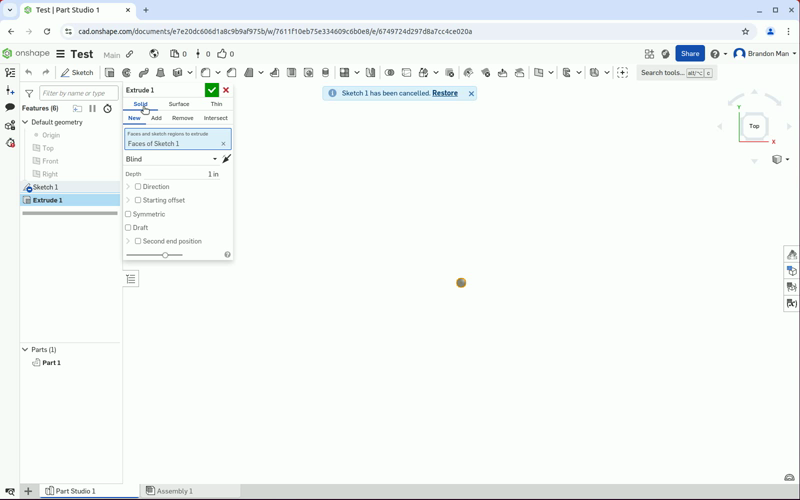
click(143, 106)
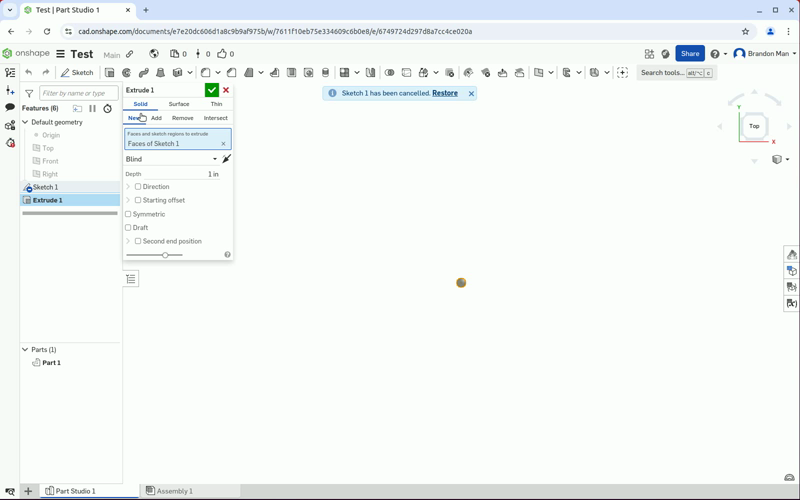
mouse_move(137, 120)
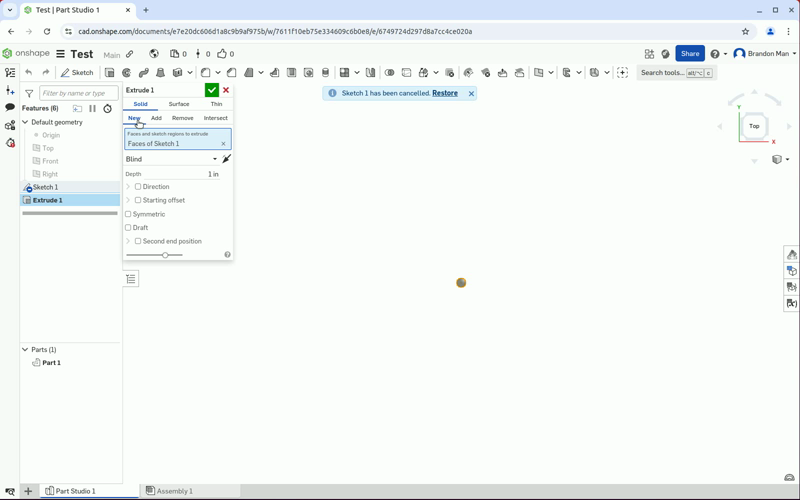
click(137, 120)
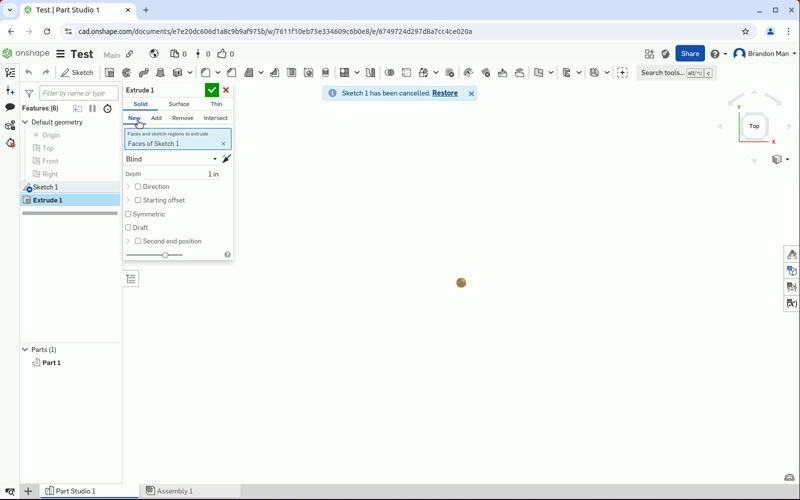
key(tab, 4)
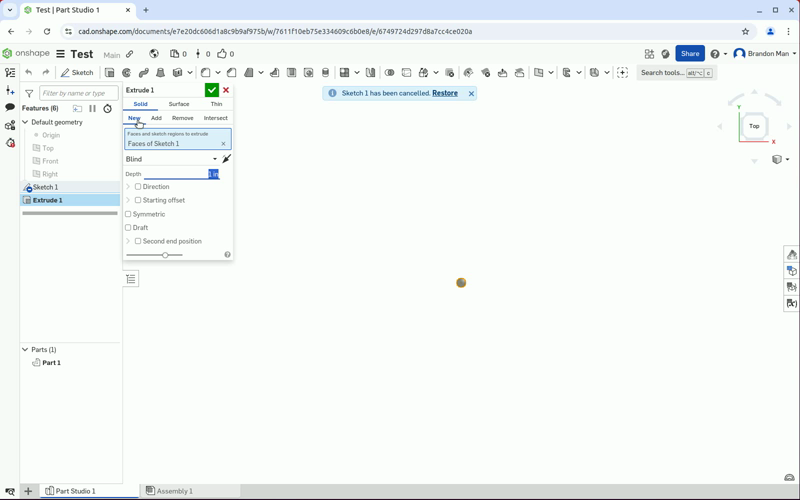
text(23.108)
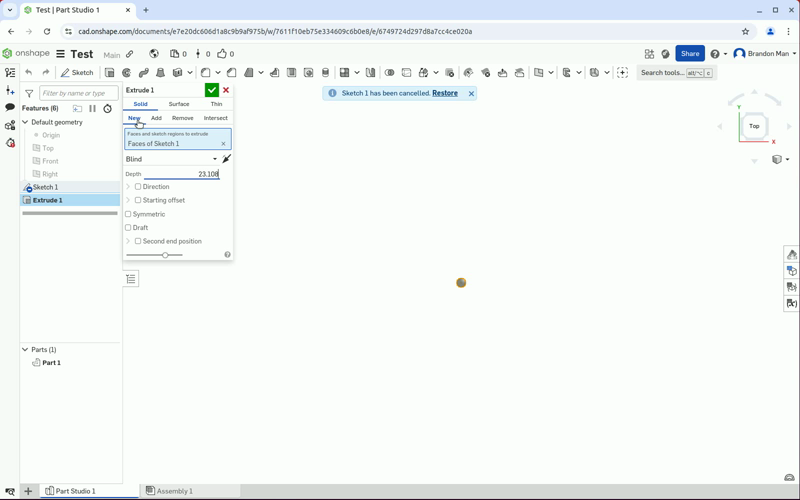
key(enter)
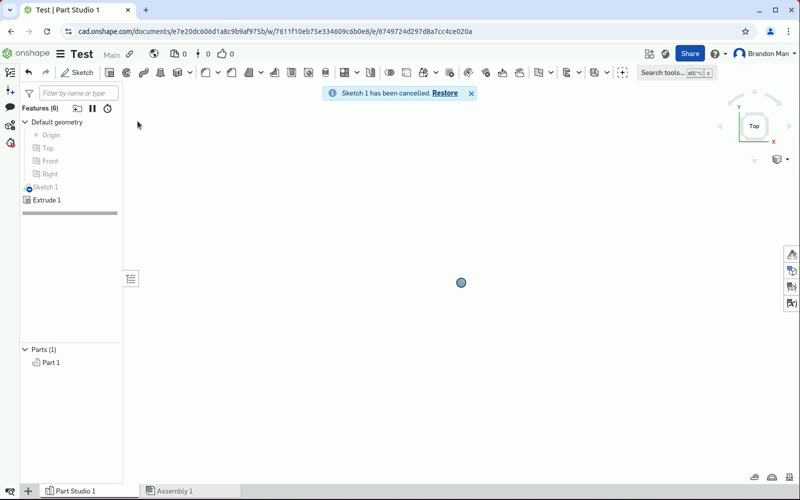
key(shift+h)
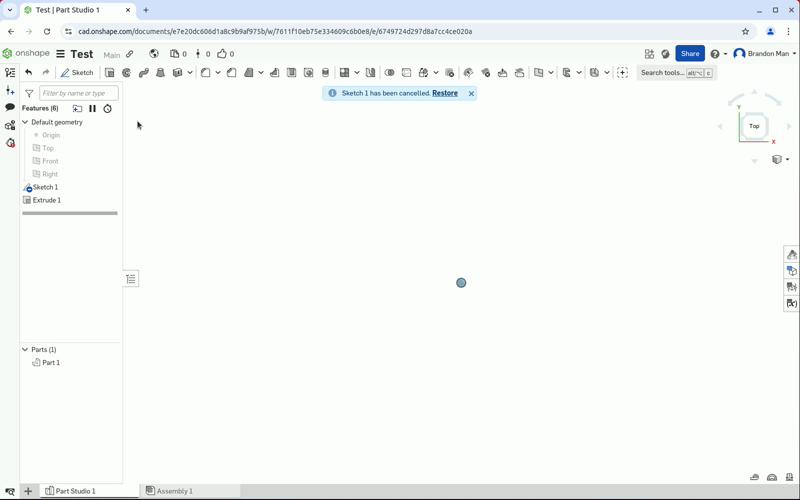
key(shift+h)
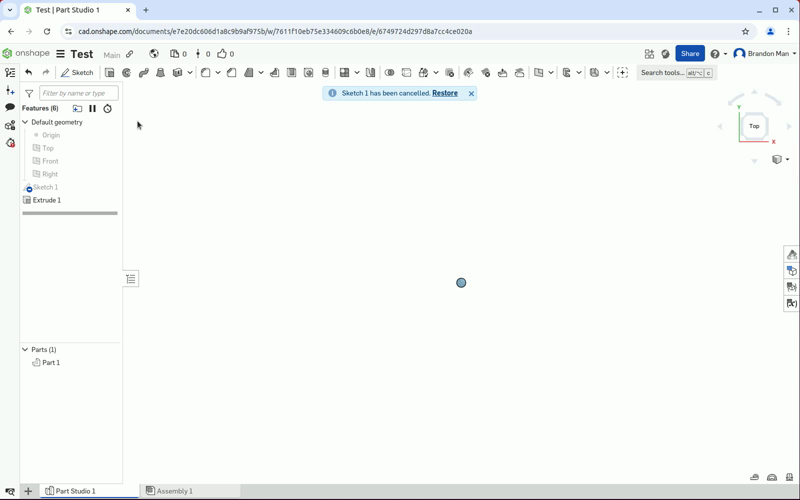
mouse_move(73, 189)
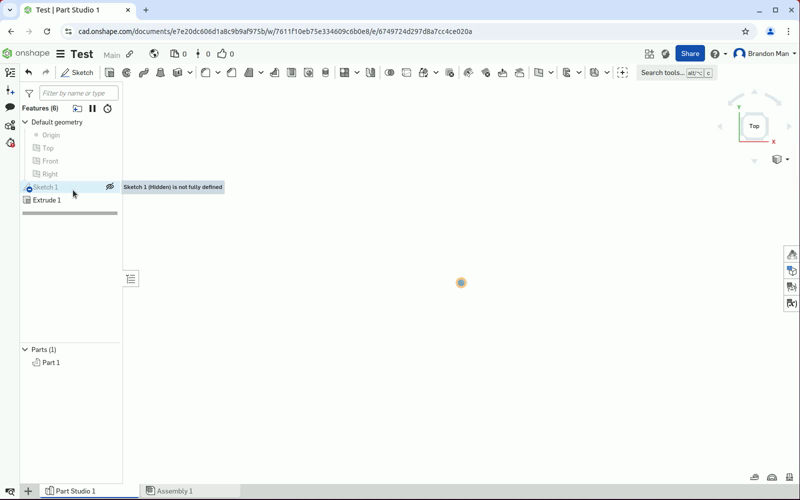
click(73, 189)
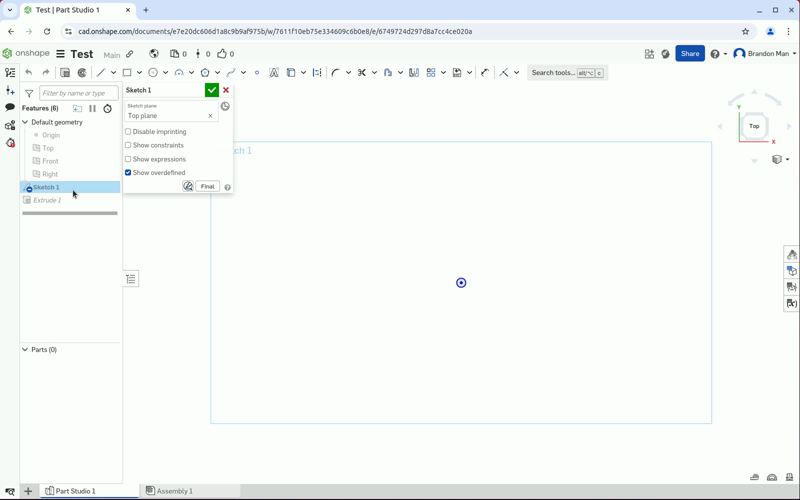
mouse_move(229, 92)
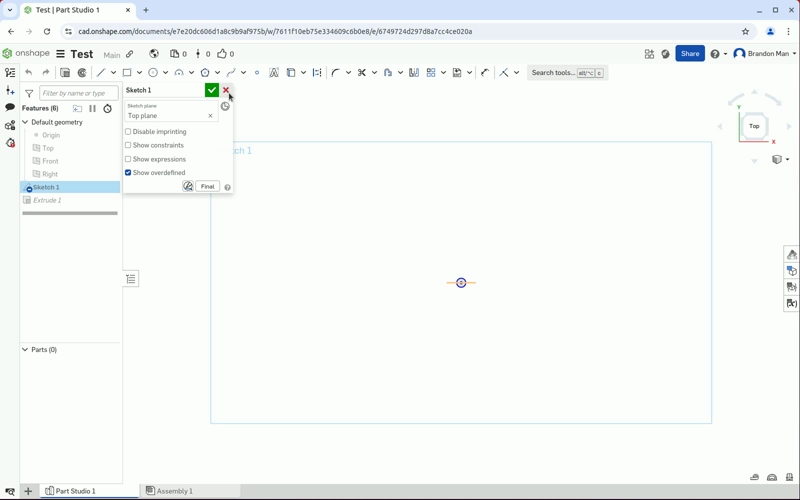
click(229, 92)
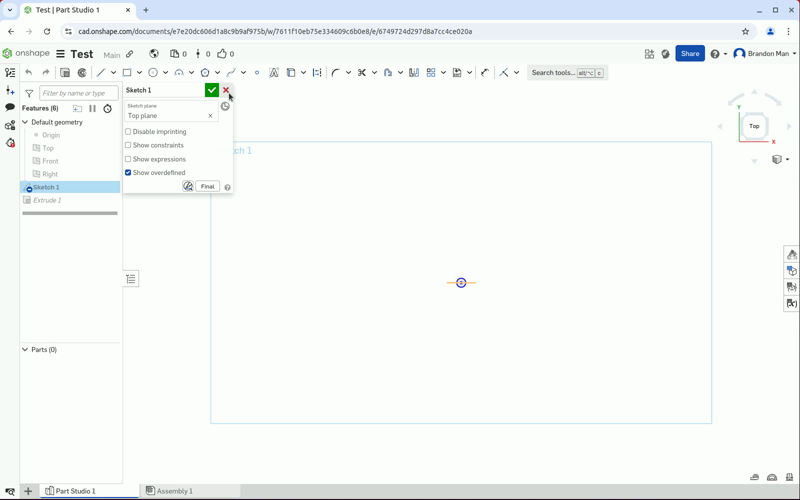
key(shift+s)
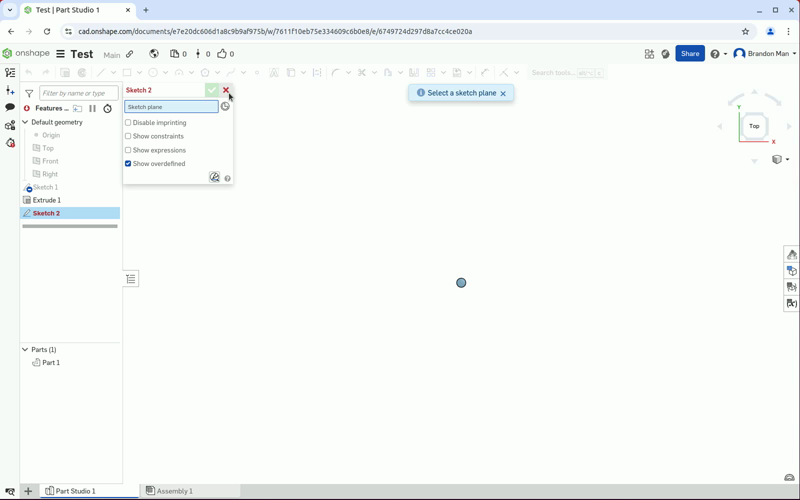
mouse_move(73, 150)
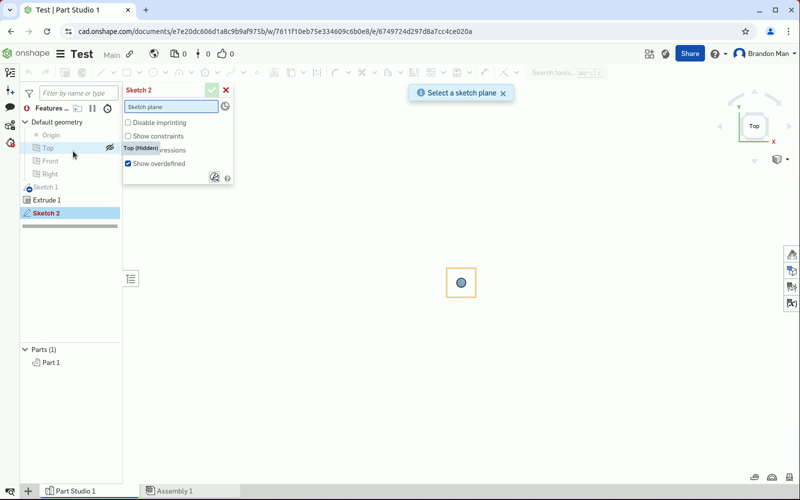
click(73, 150)
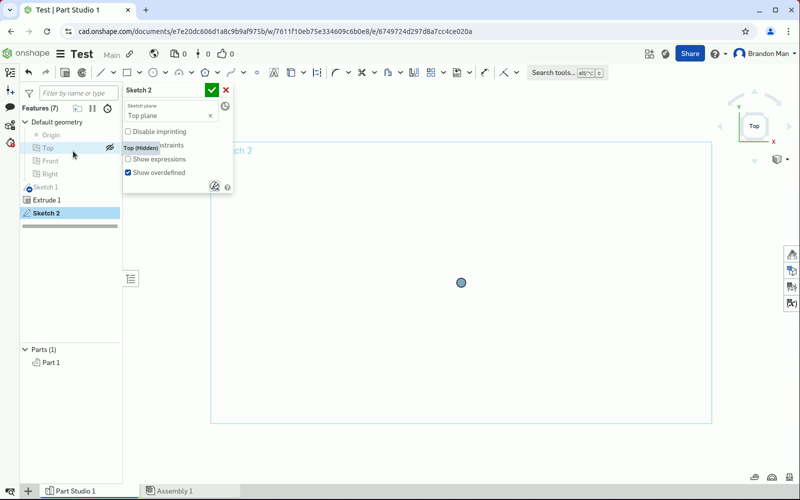
mouse_move(73, 352)
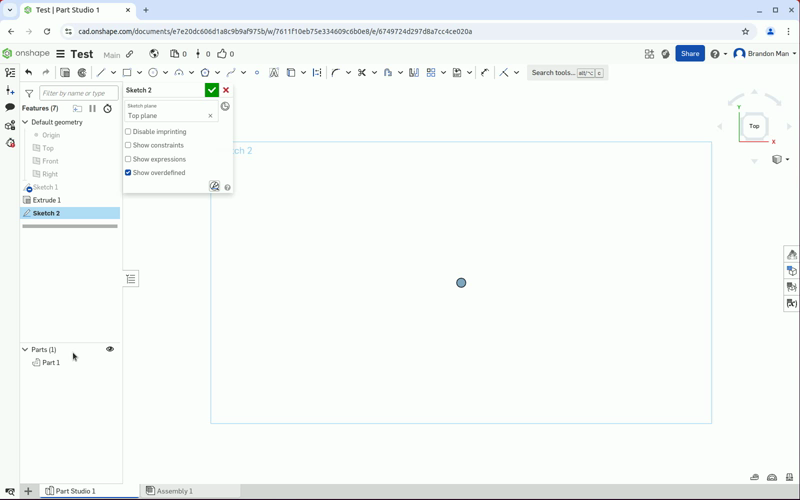
key(y)
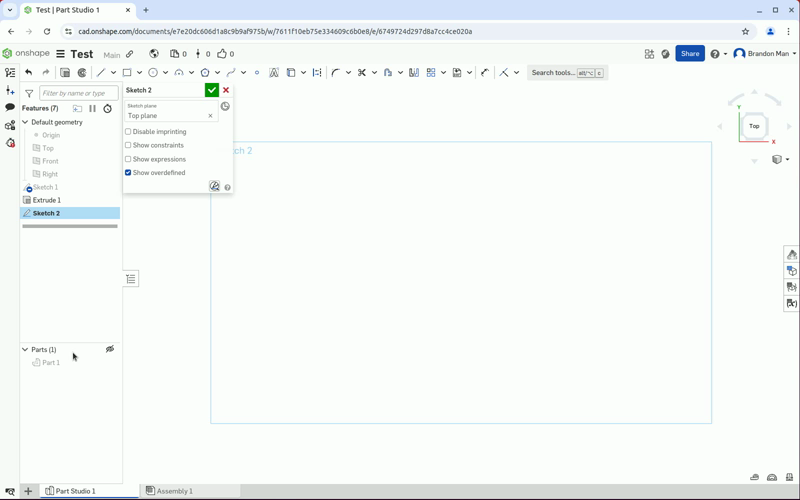
key(l)
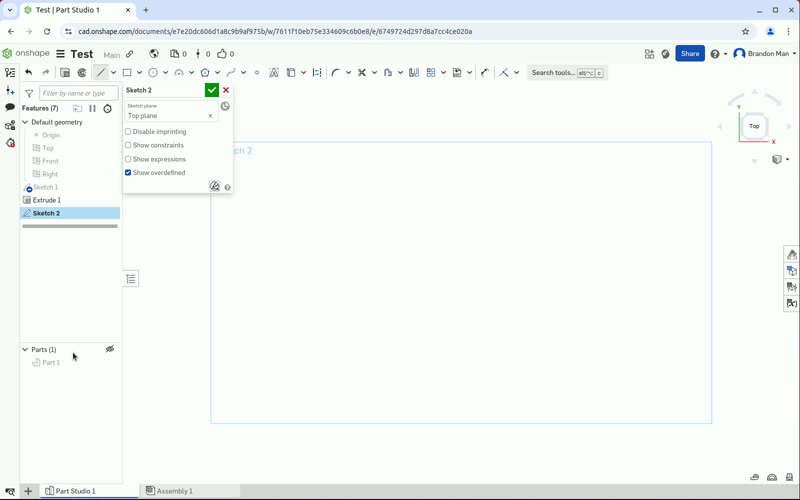
key_down(shift)
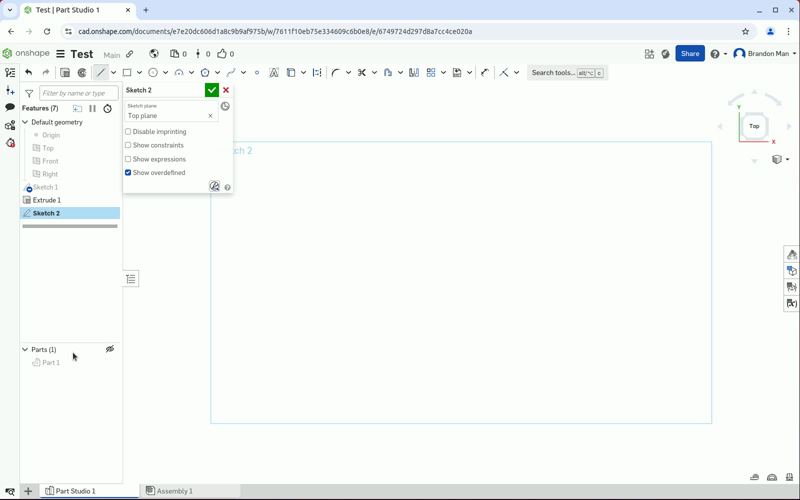
mouse_move(453, 281)
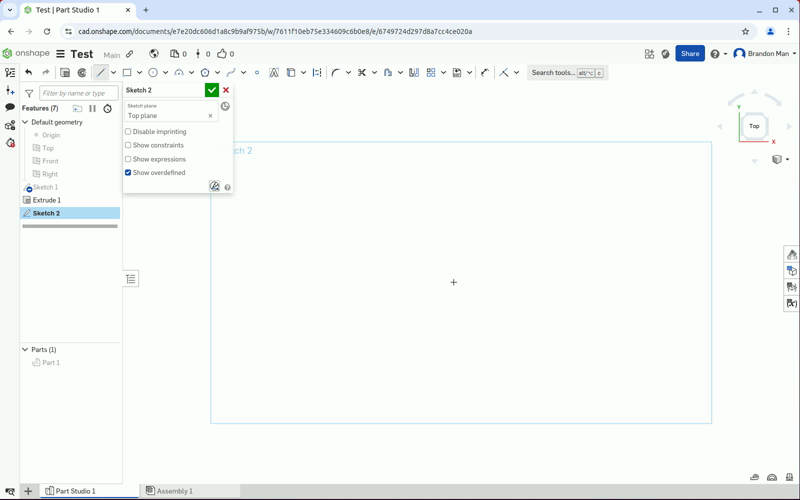
click(453, 281)
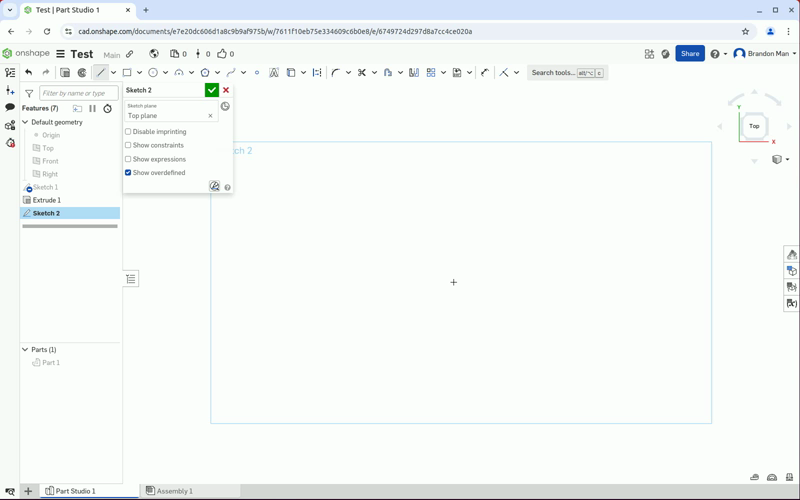
key_up(shift)
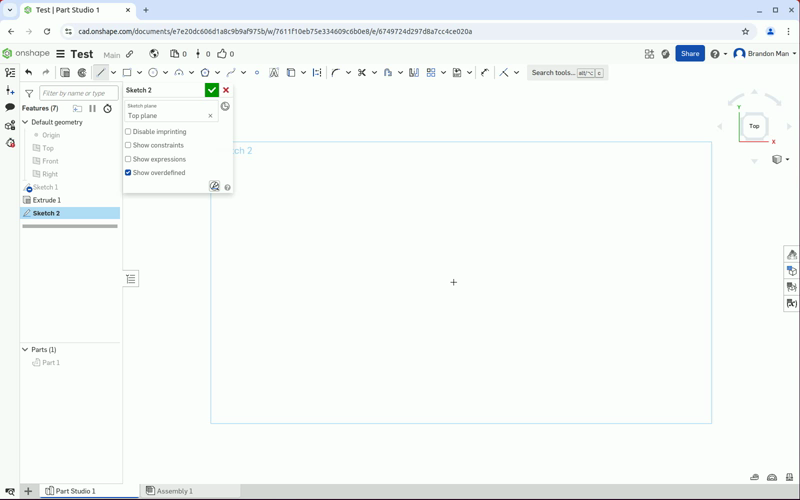
key_down(shift)
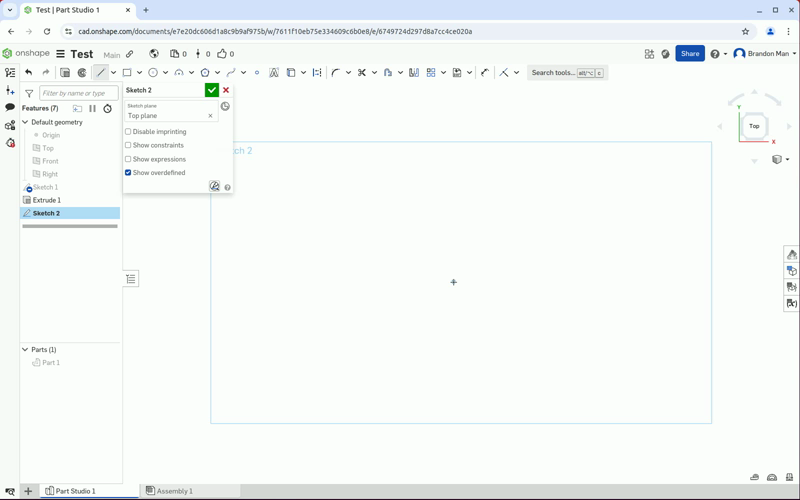
mouse_move(483, 281)
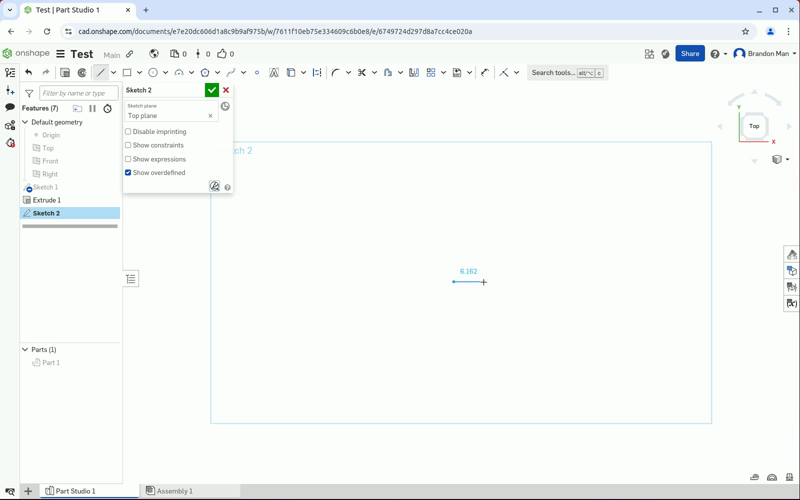
mouse_move(456, 289)
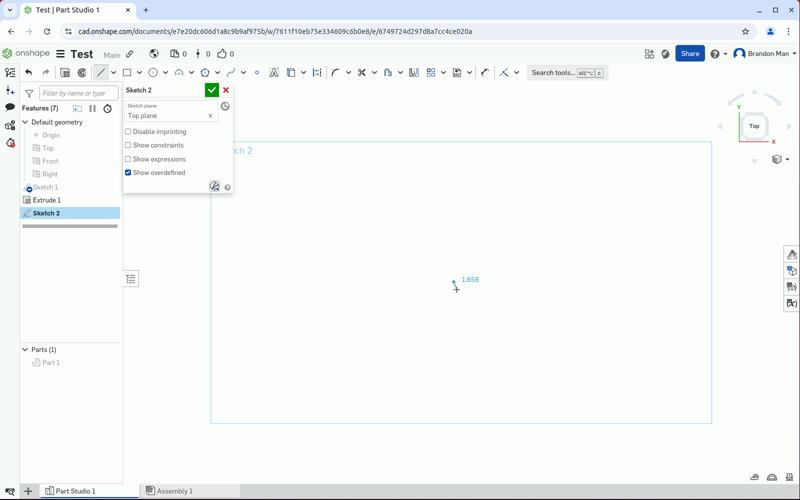
click(456, 289)
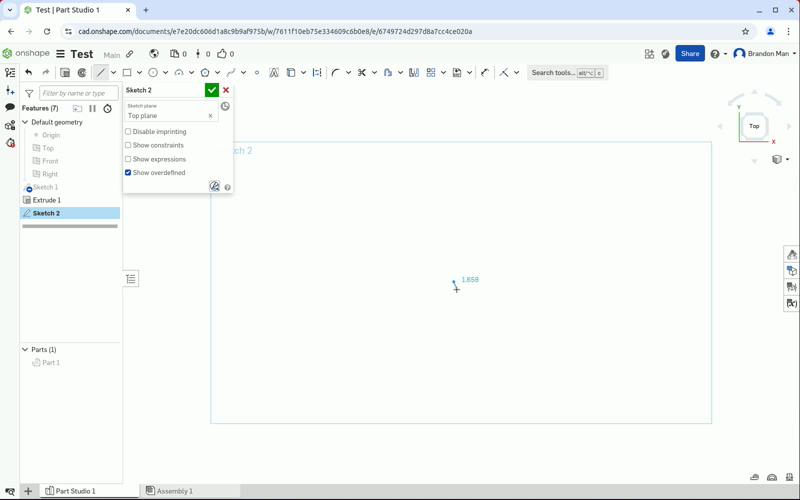
key_up(shift)
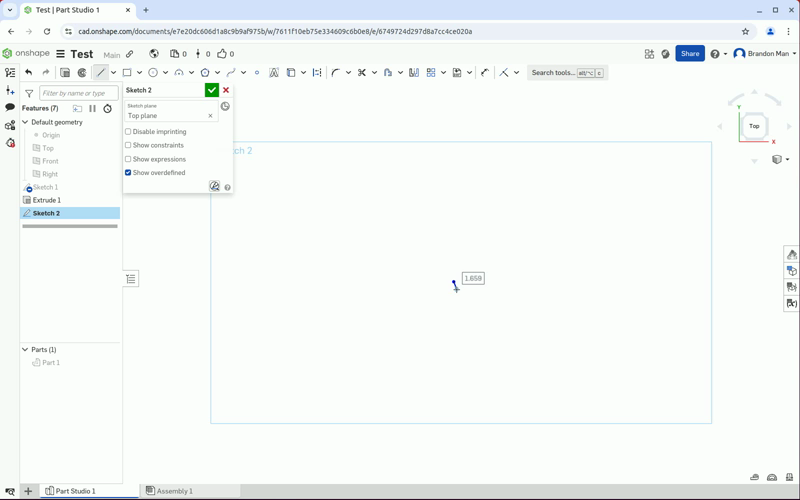
key_down(shift)
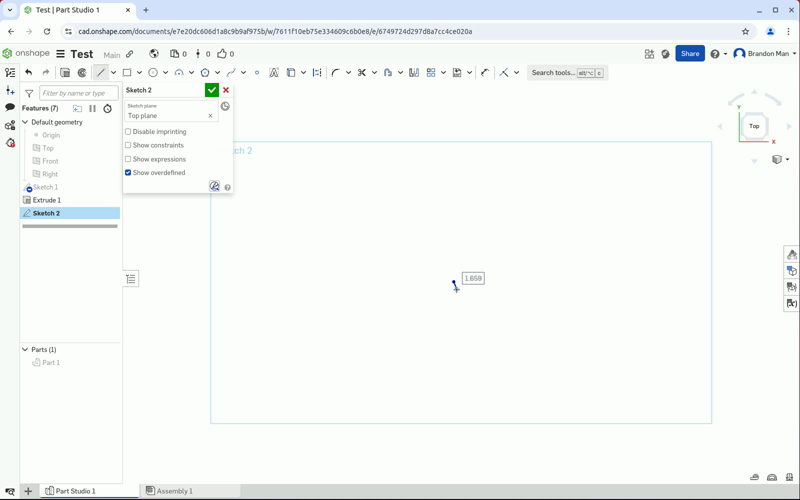
mouse_move(486, 289)
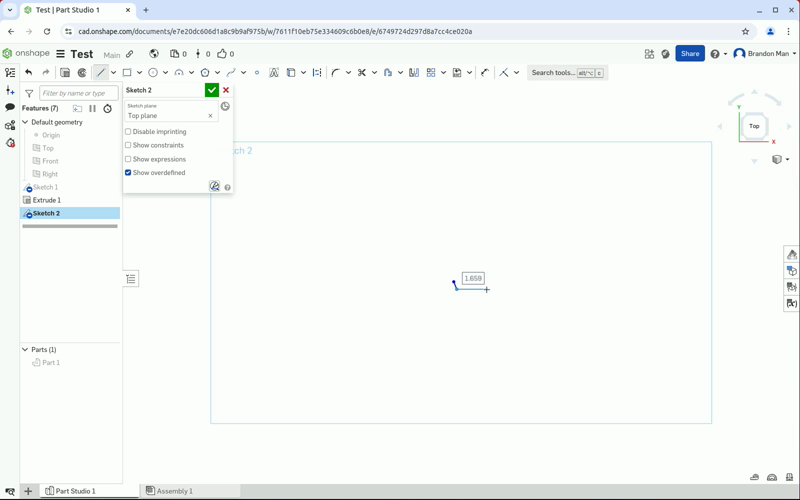
mouse_move(464, 290)
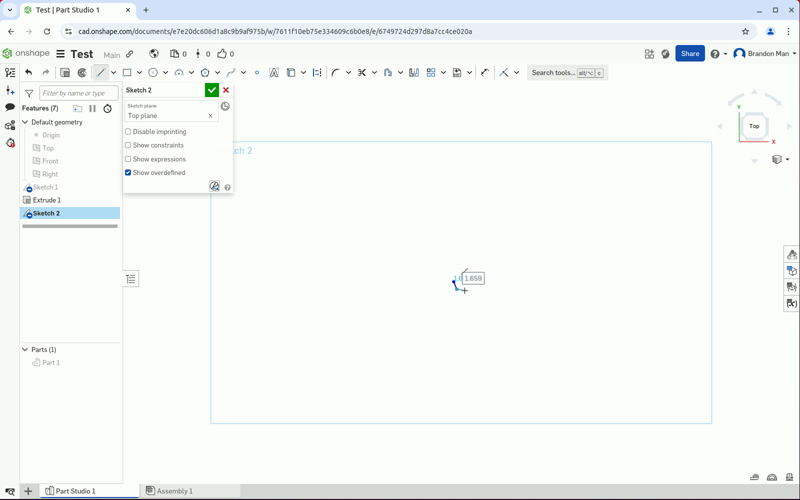
click(464, 290)
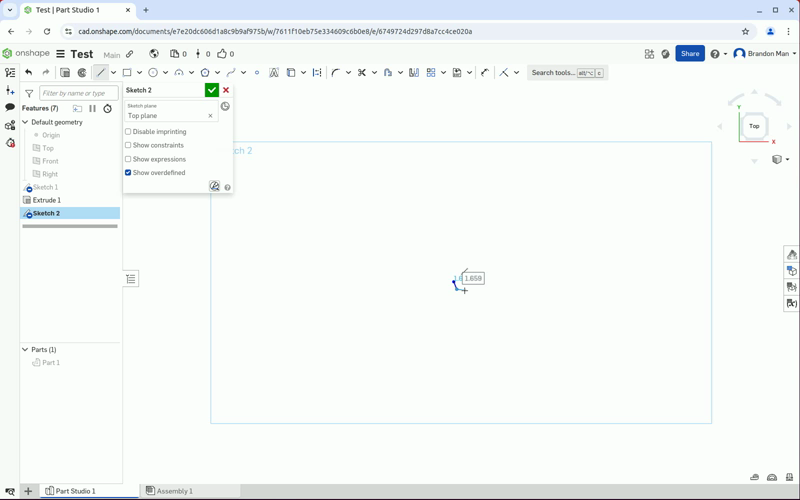
key_up(shift)
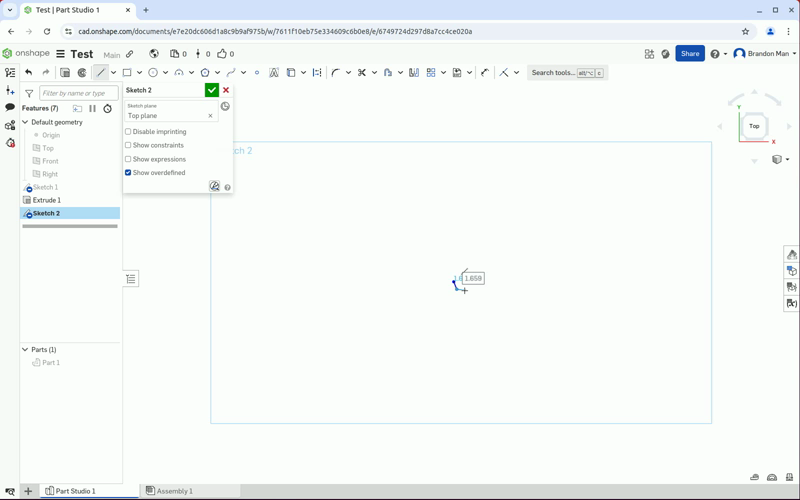
key_down(shift)
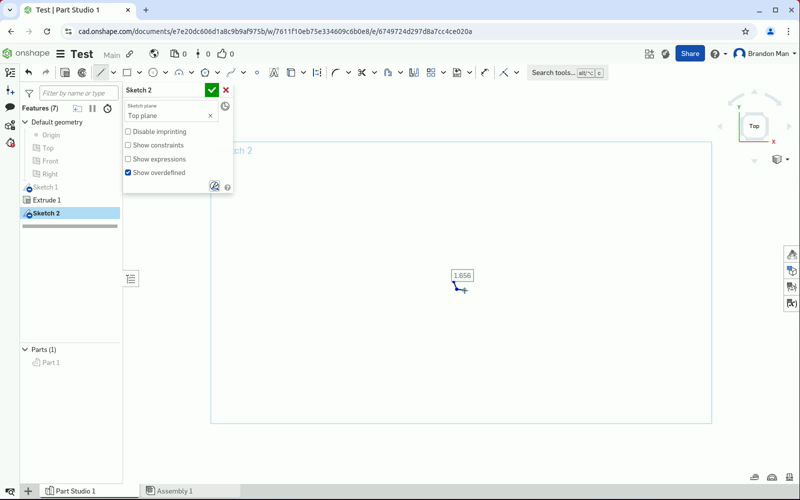
mouse_move(495, 290)
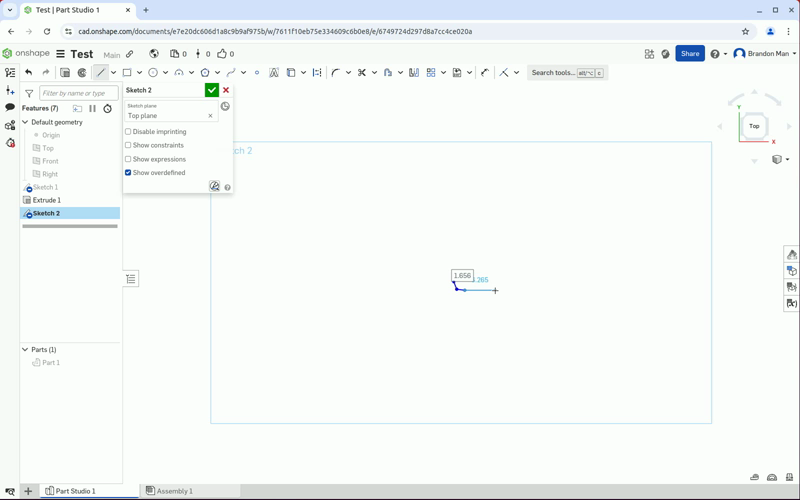
mouse_move(470, 283)
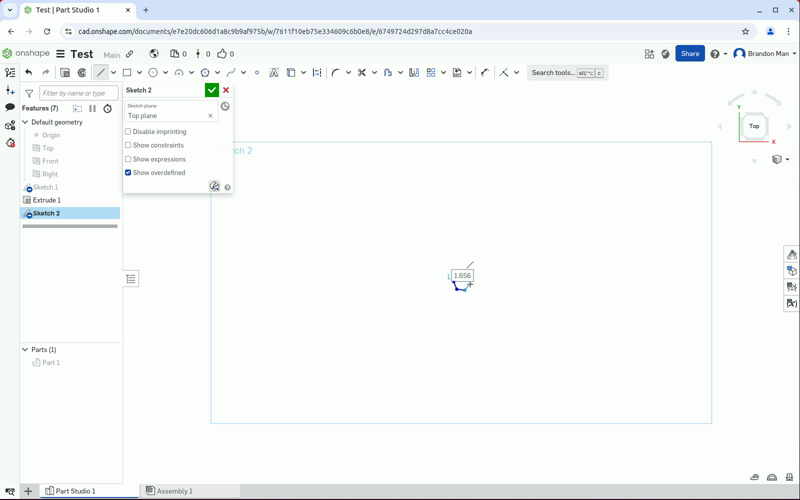
click(470, 283)
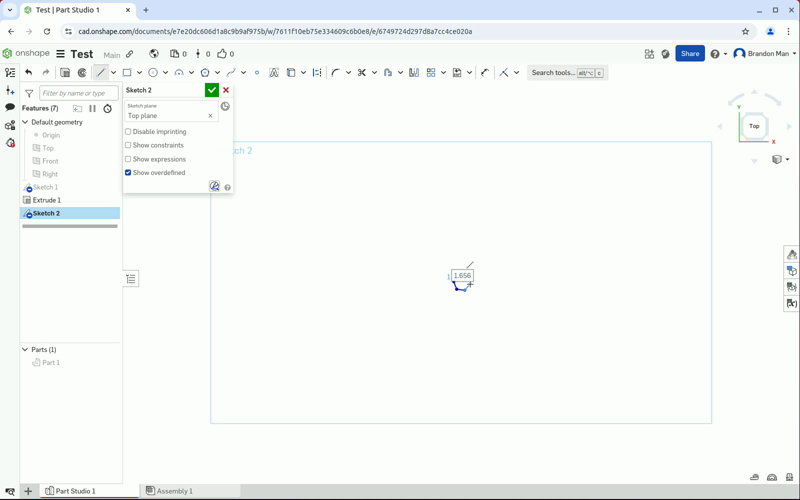
key_up(shift)
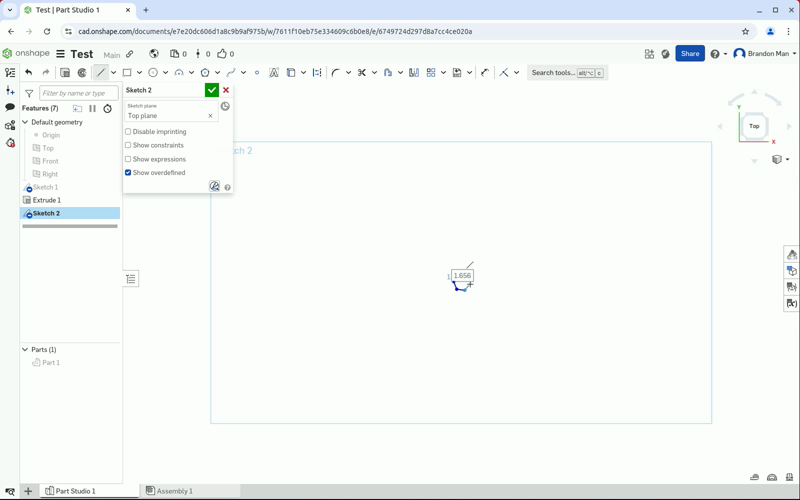
key_down(shift)
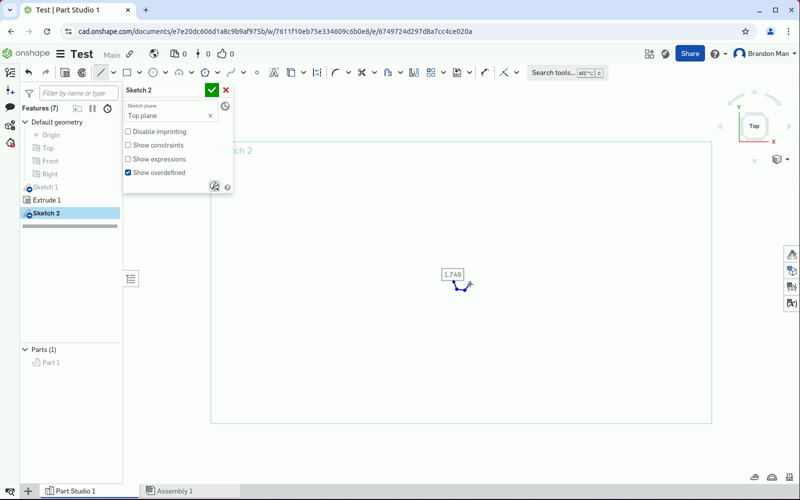
mouse_move(500, 283)
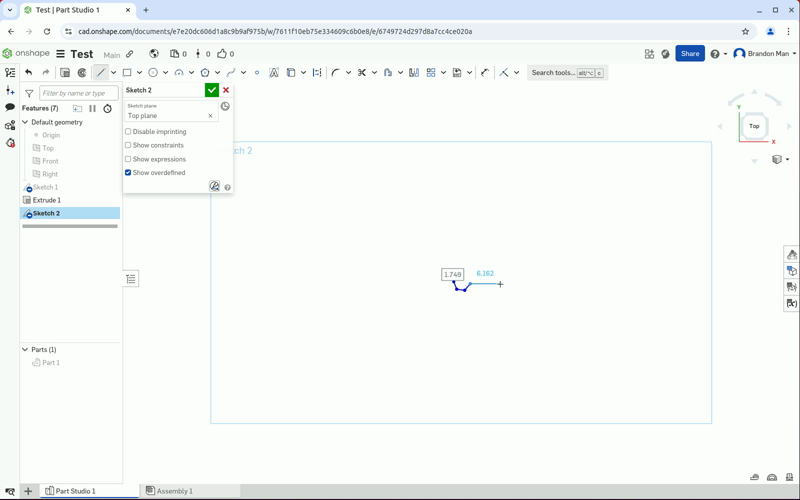
mouse_move(466, 276)
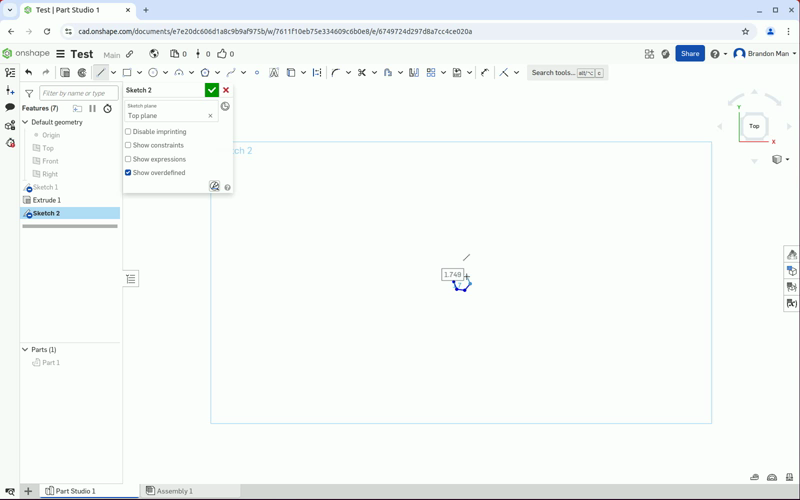
click(466, 276)
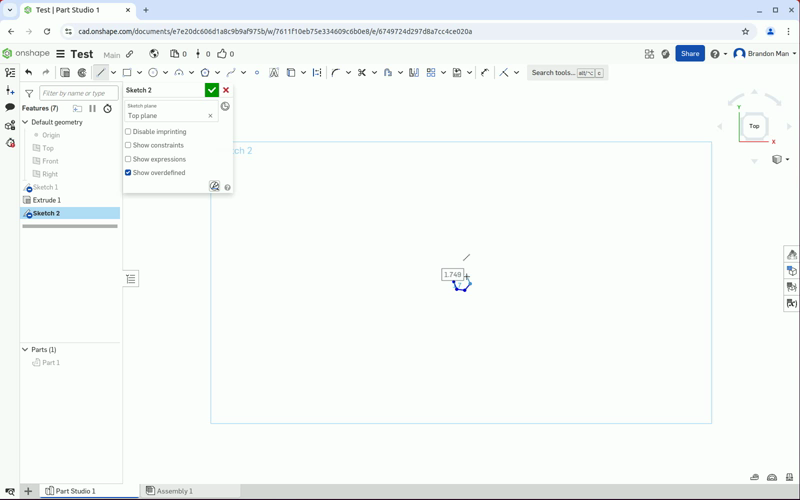
key_up(shift)
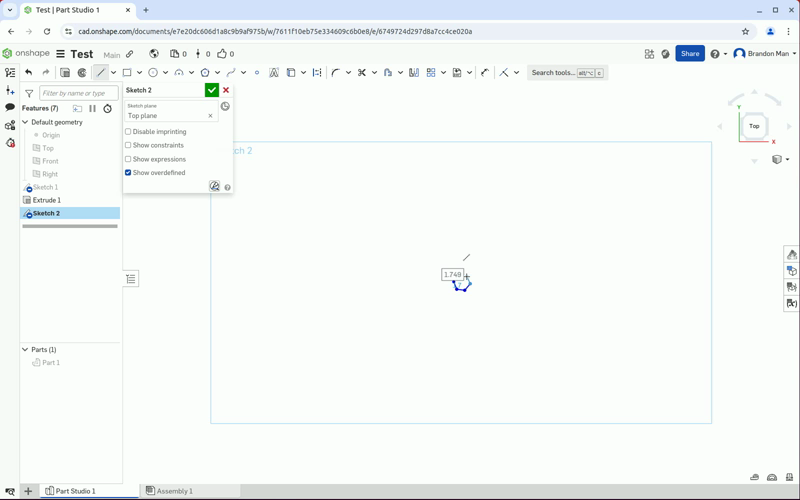
key_down(shift)
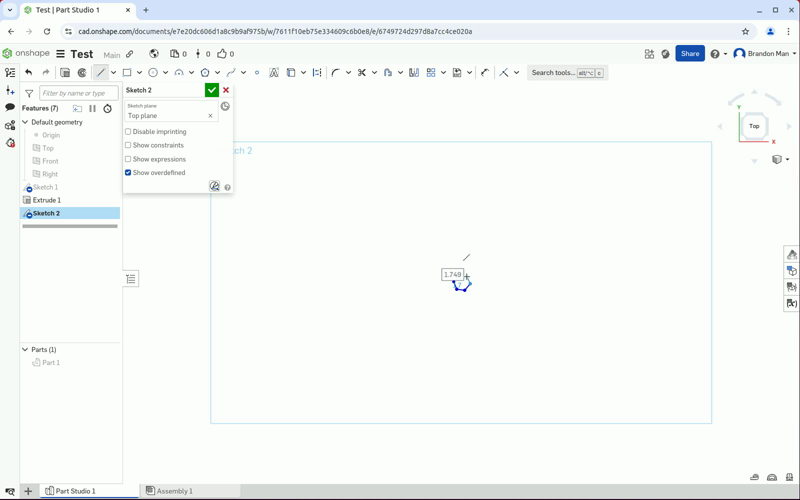
mouse_move(496, 276)
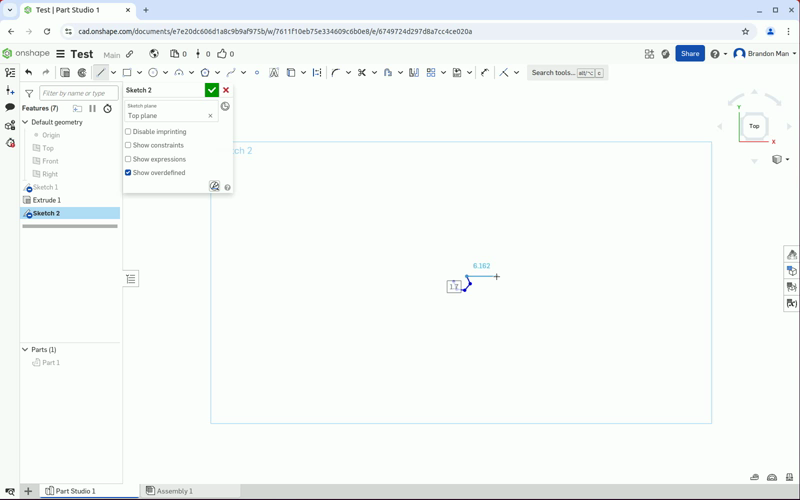
mouse_move(458, 275)
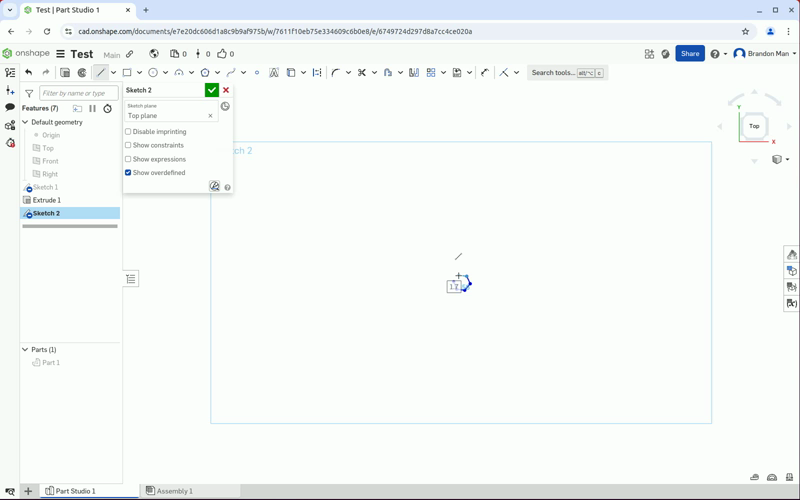
click(458, 275)
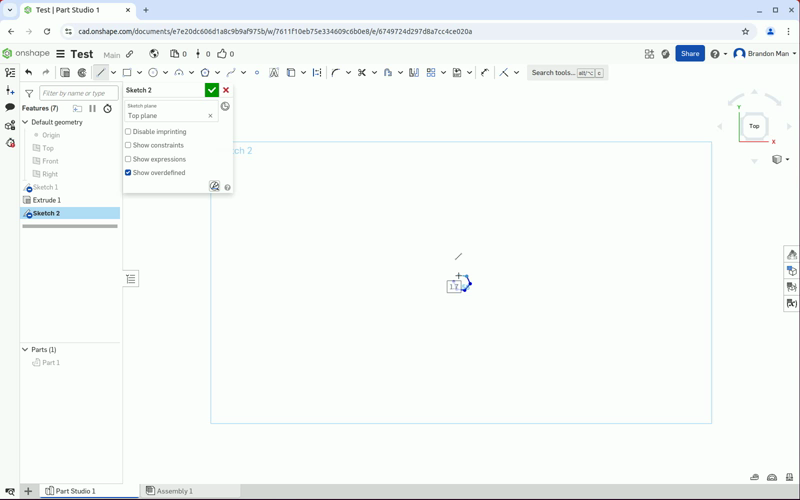
key_up(shift)
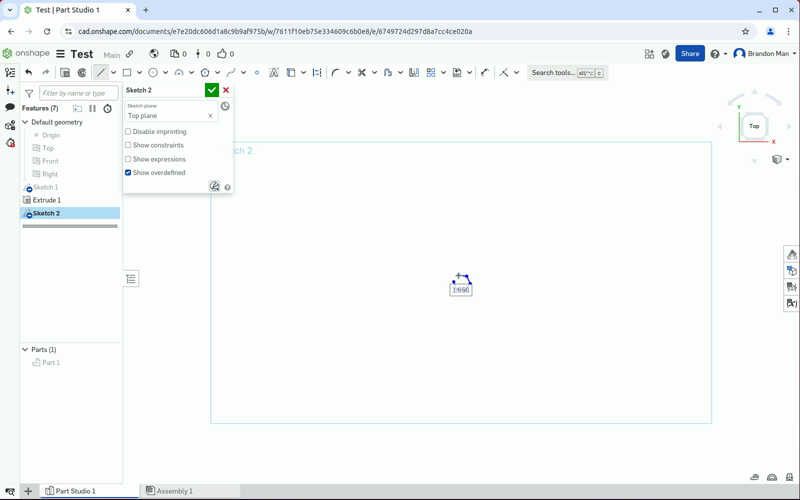
mouse_move(488, 275)
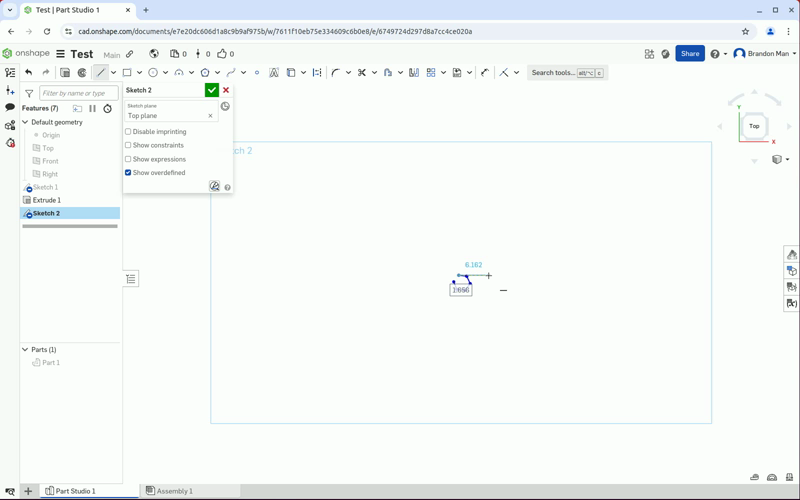
key_down(shift)
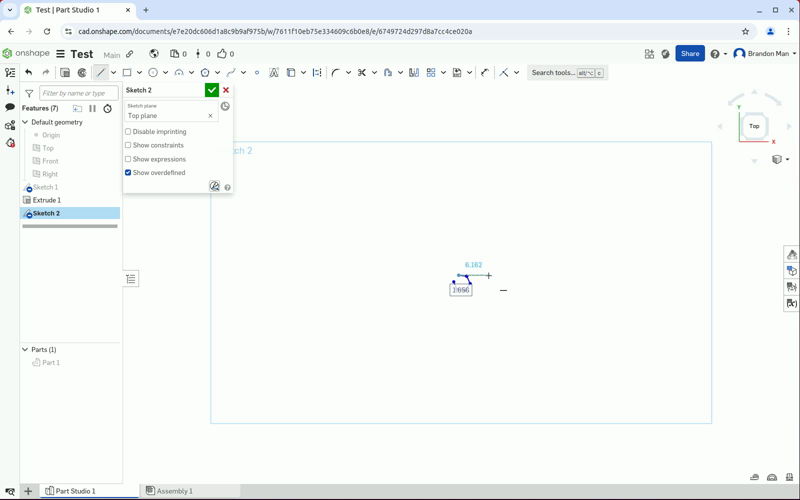
mouse_move(453, 281)
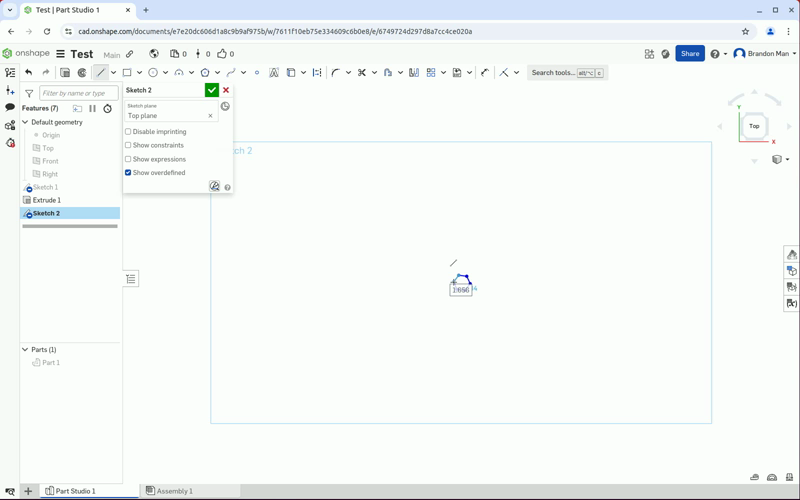
key_up(shift)
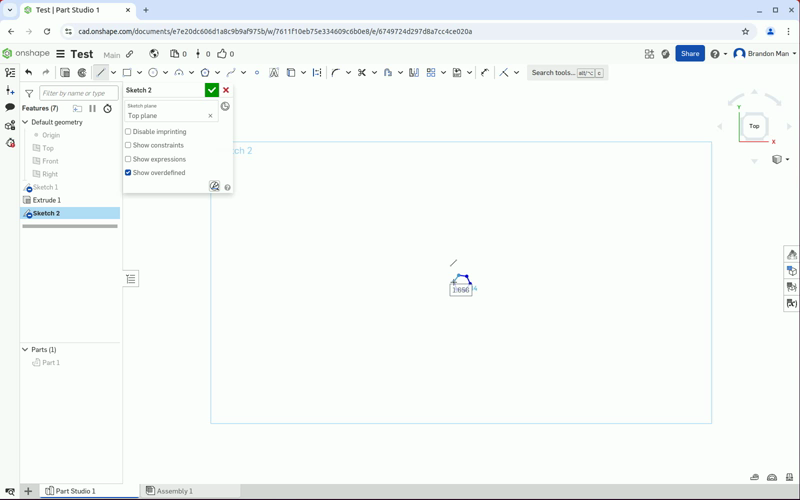
click(453, 281)
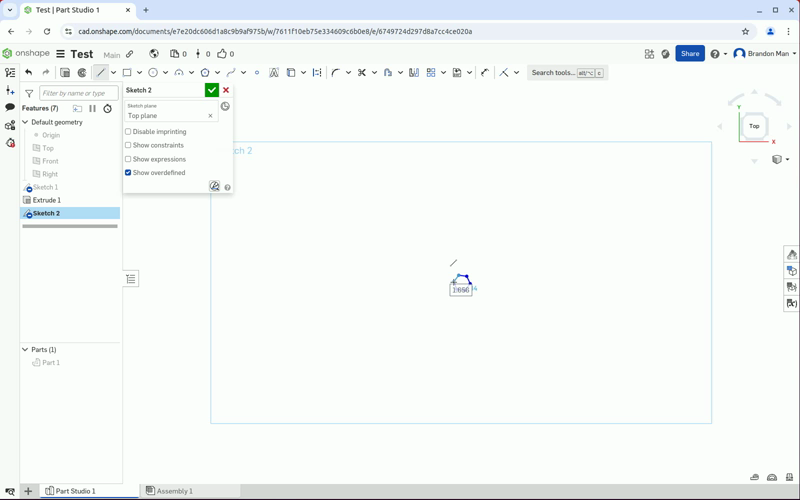
key(esc)
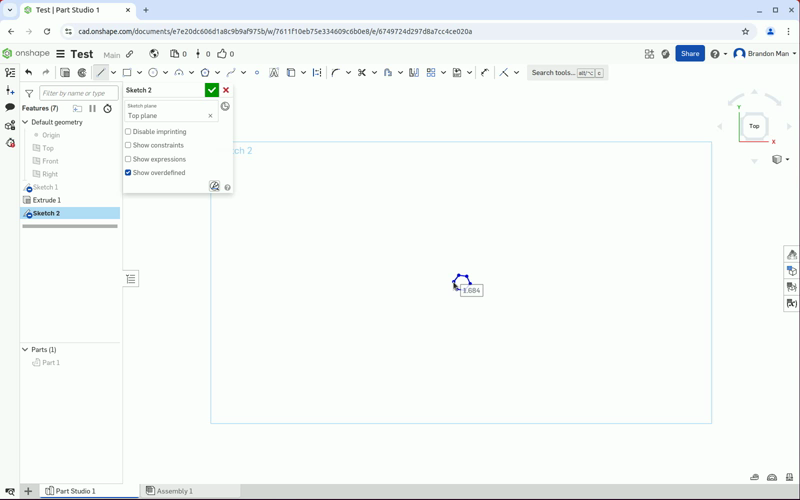
key(c)
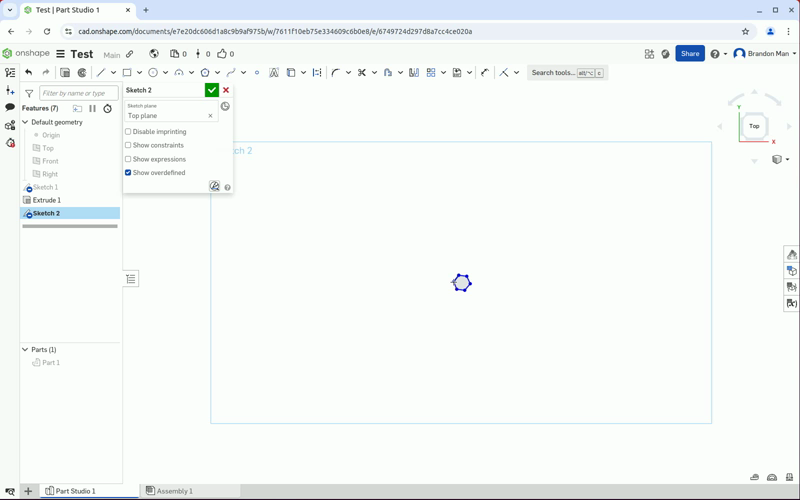
key_down(shift)
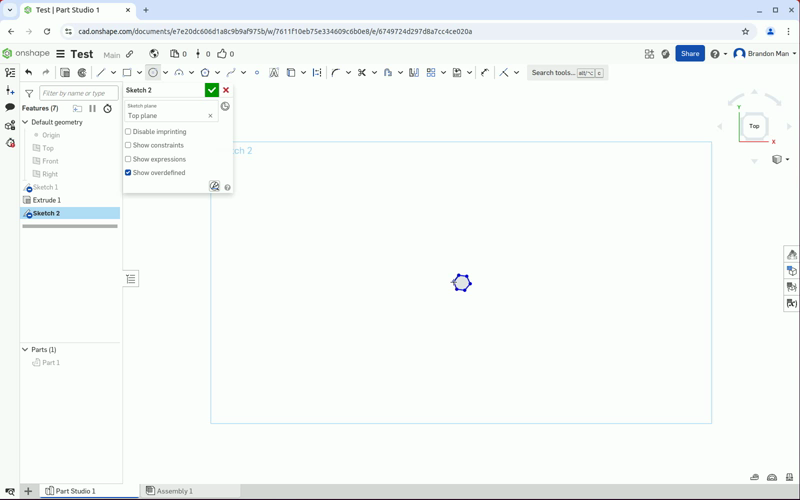
mouse_move(461, 282)
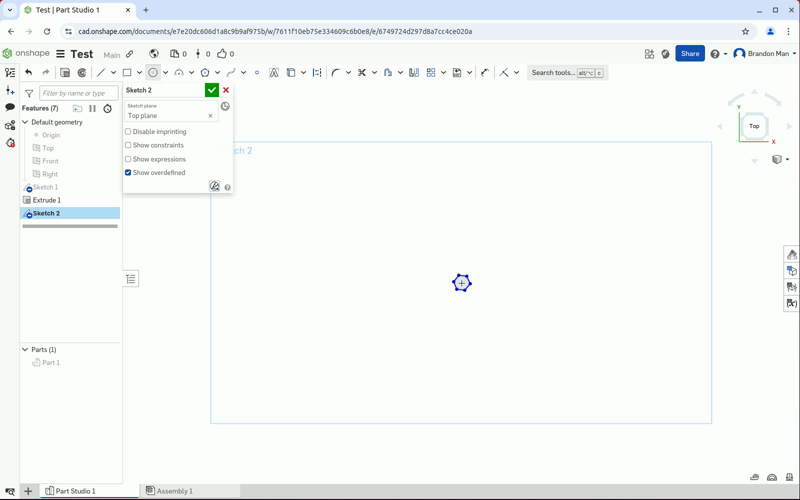
click(461, 282)
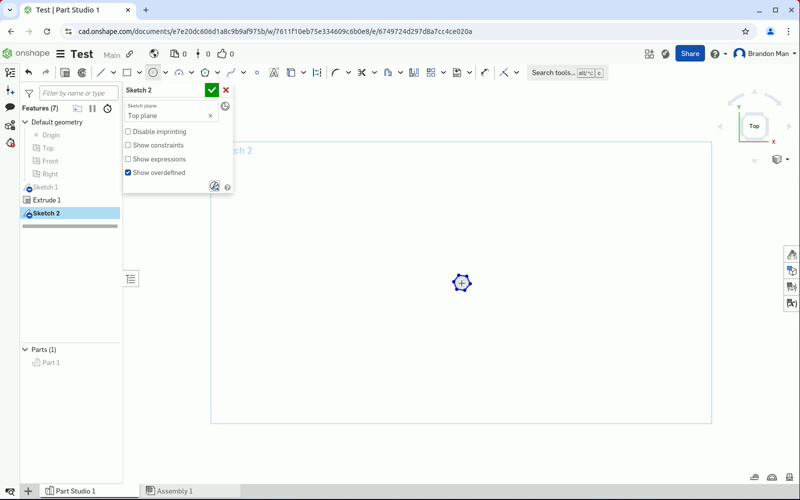
key_up(shift)
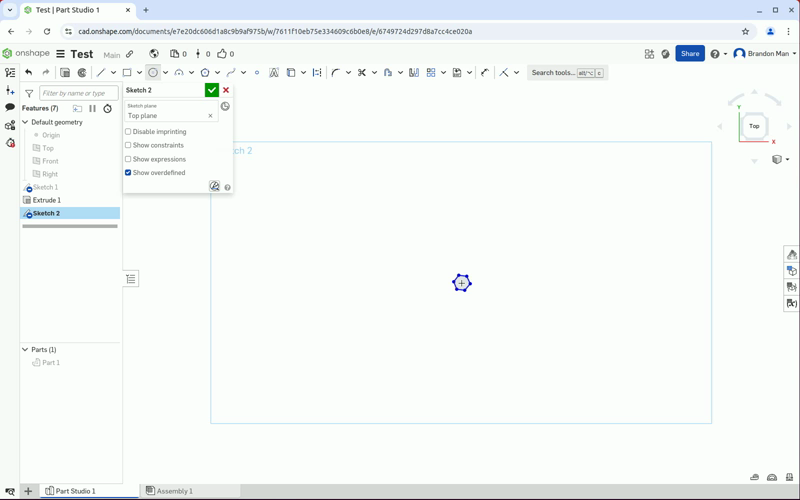
mouse_move(465, 282)
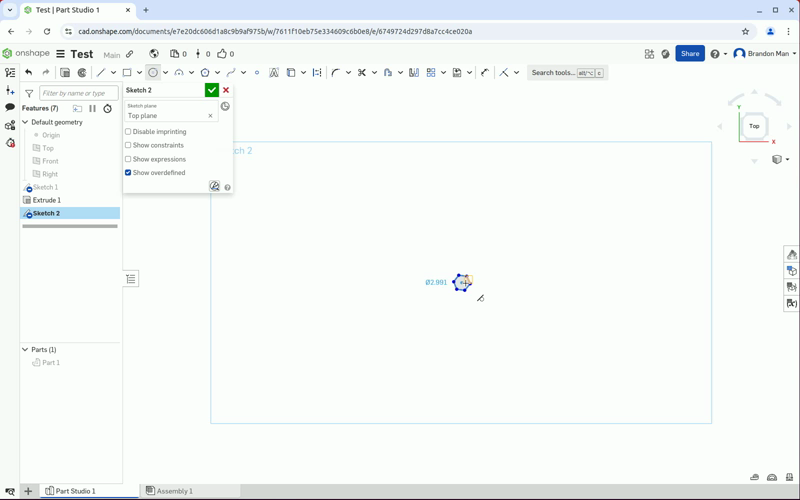
scroll(6)
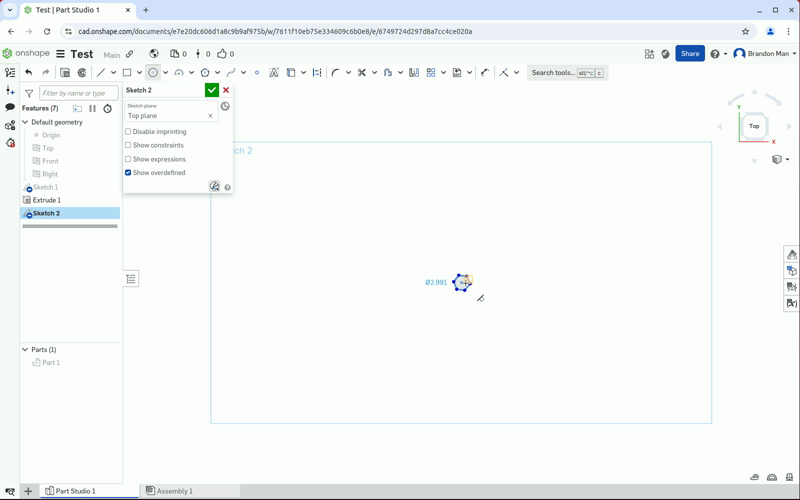
scroll(6)
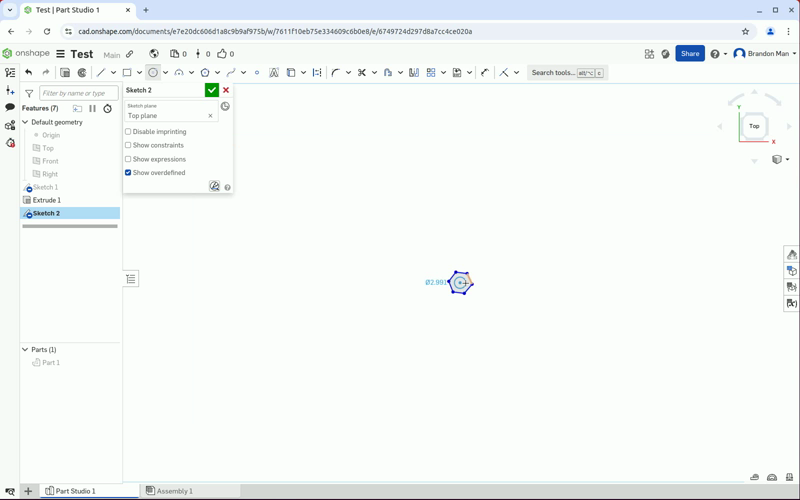
scroll(6)
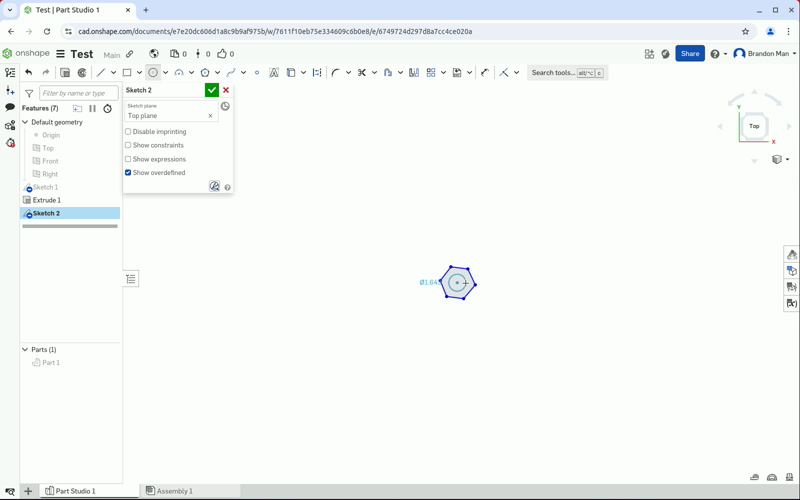
scroll(6)
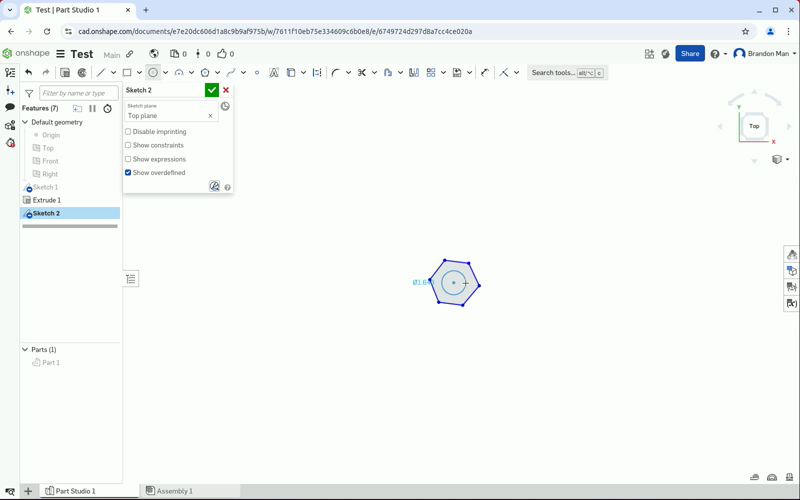
scroll(6)
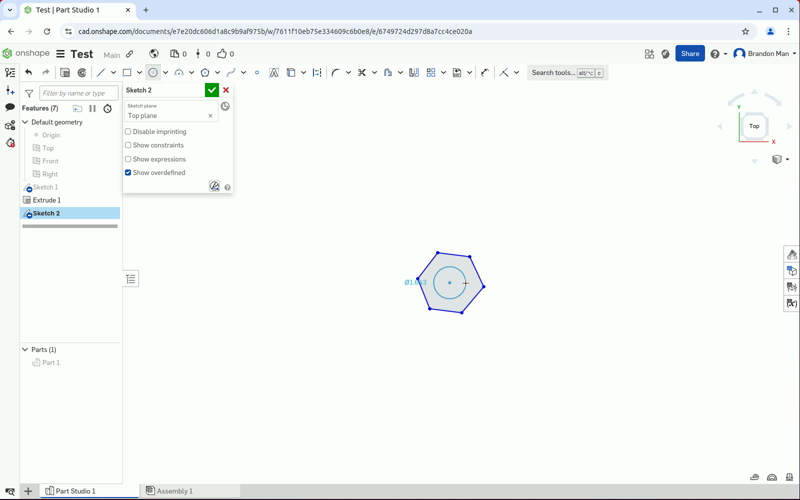
scroll(6)
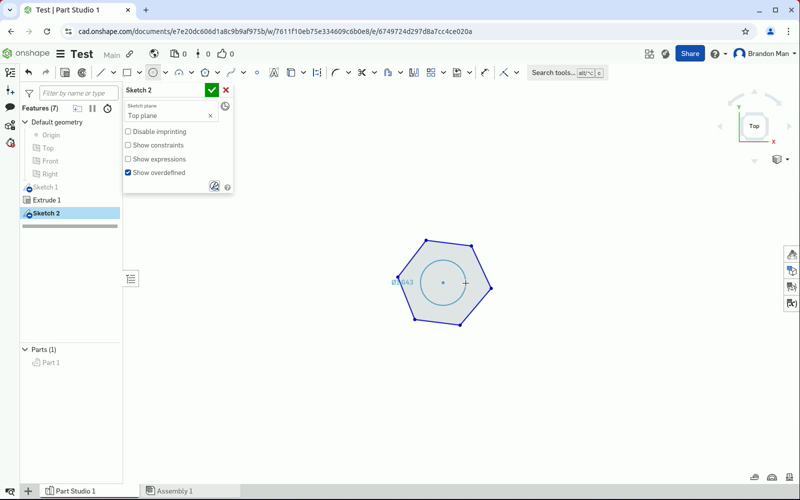
scroll(6)
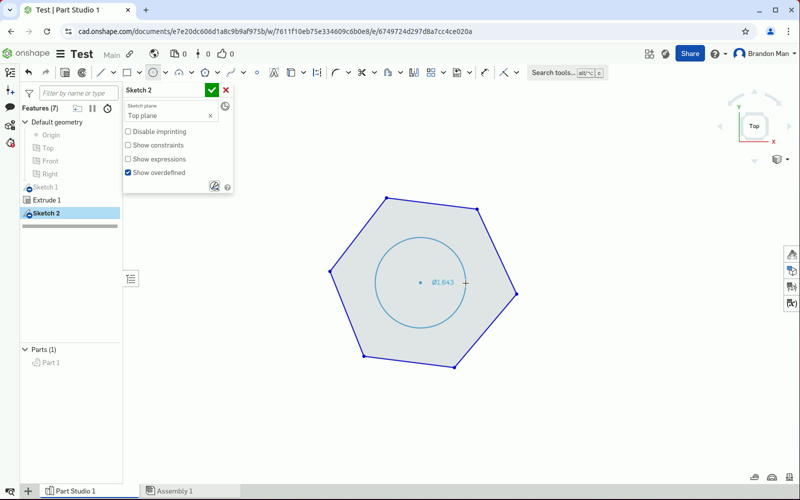
click(465, 282)
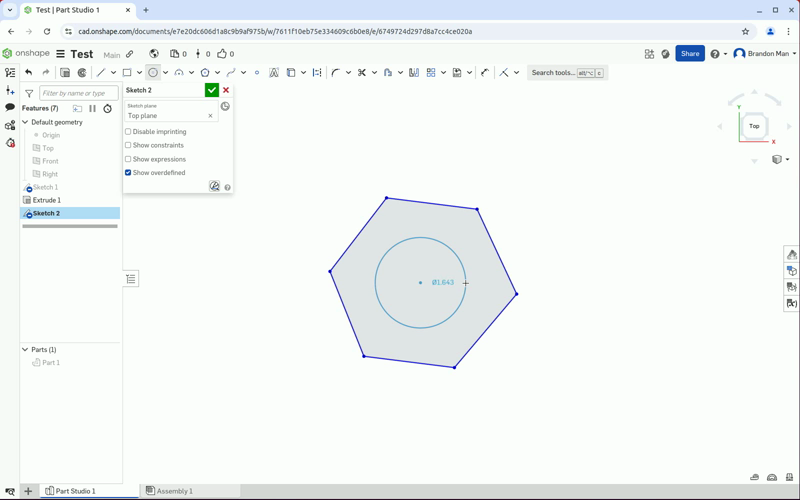
scroll(-6)
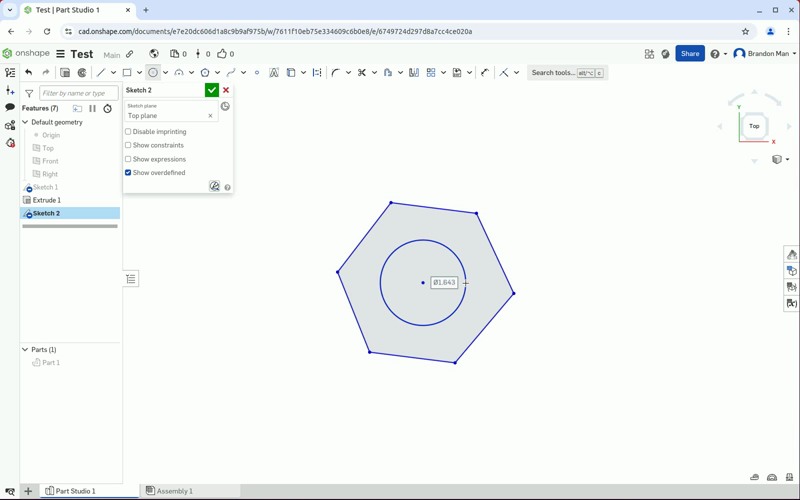
scroll(-6)
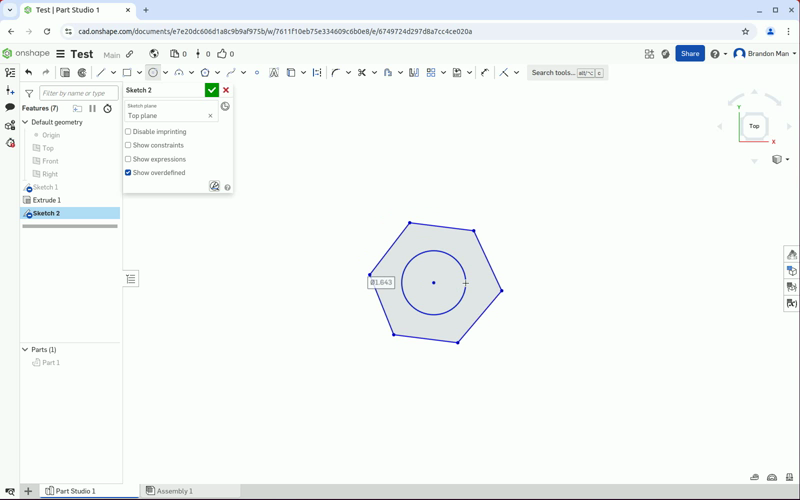
scroll(-6)
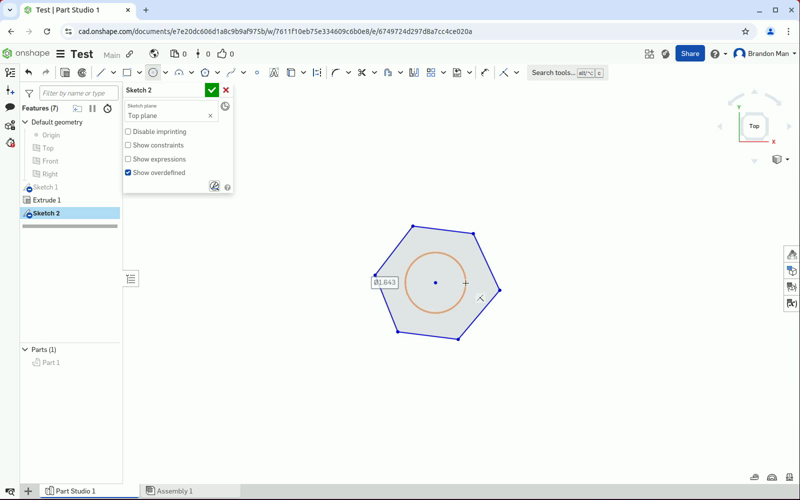
scroll(-6)
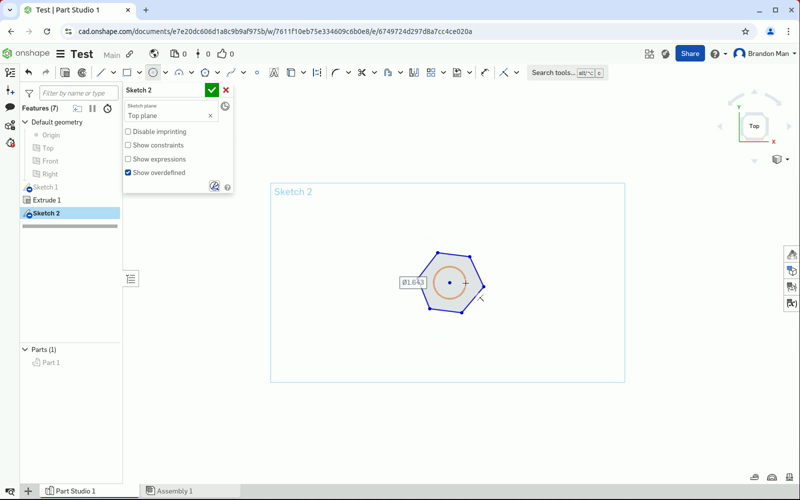
scroll(-6)
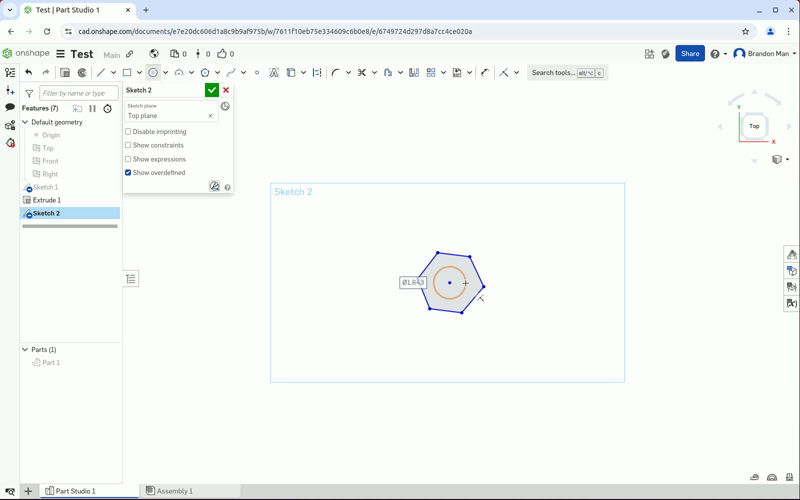
scroll(-6)
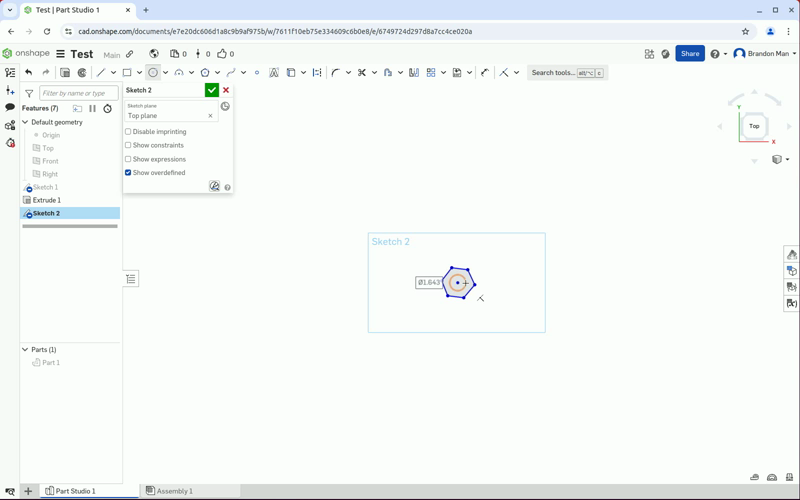
scroll(-6)
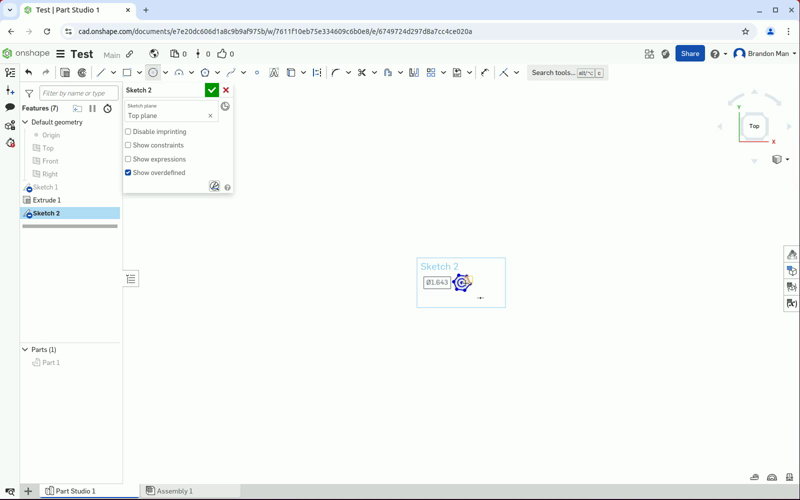
key(esc)
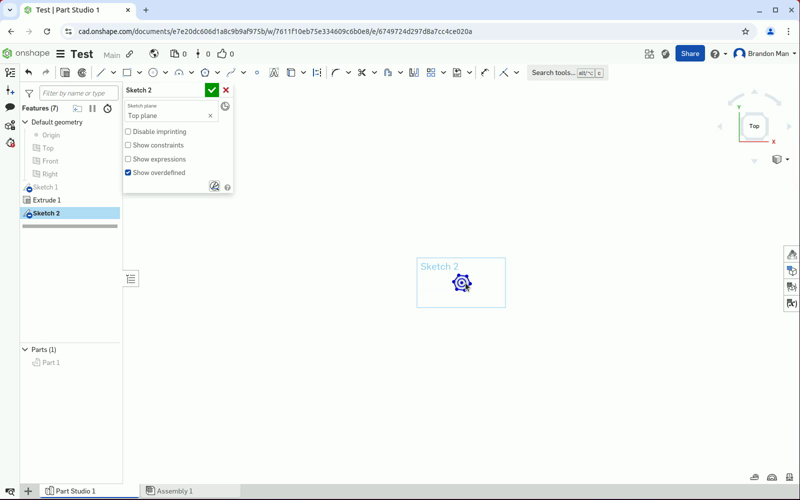
mouse_move(467, 281)
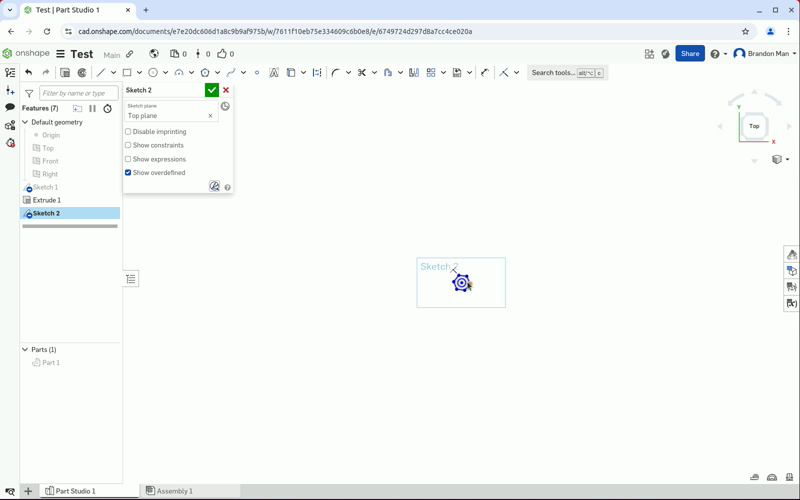
scroll(6)
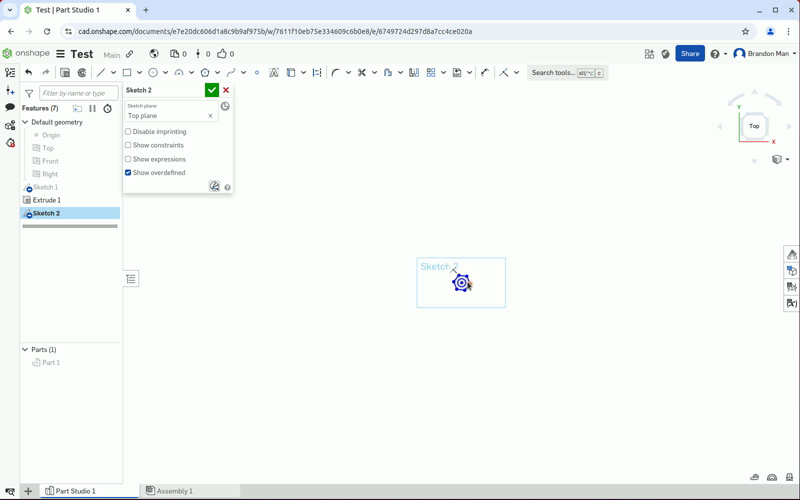
scroll(6)
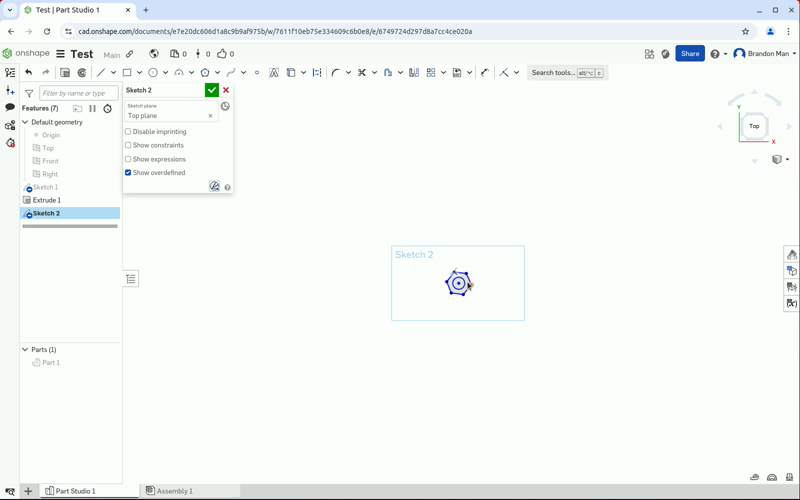
scroll(6)
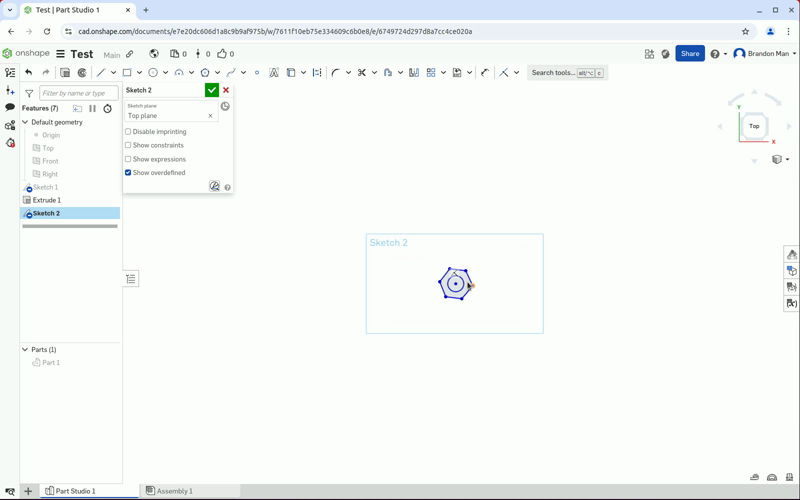
scroll(6)
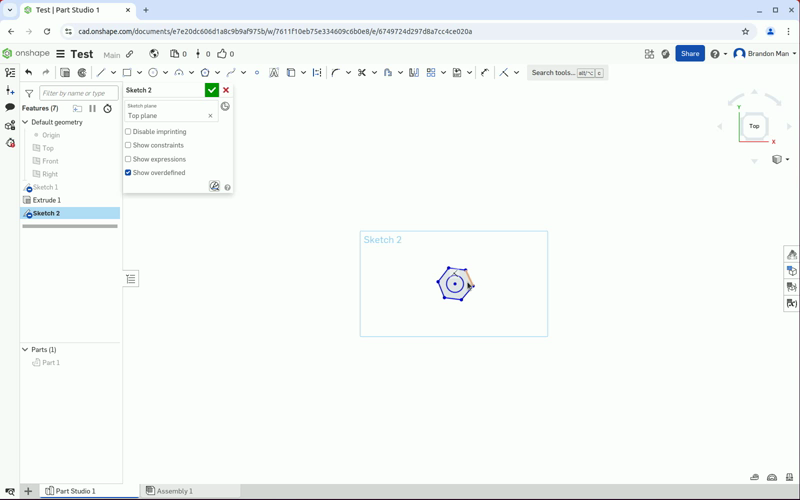
scroll(6)
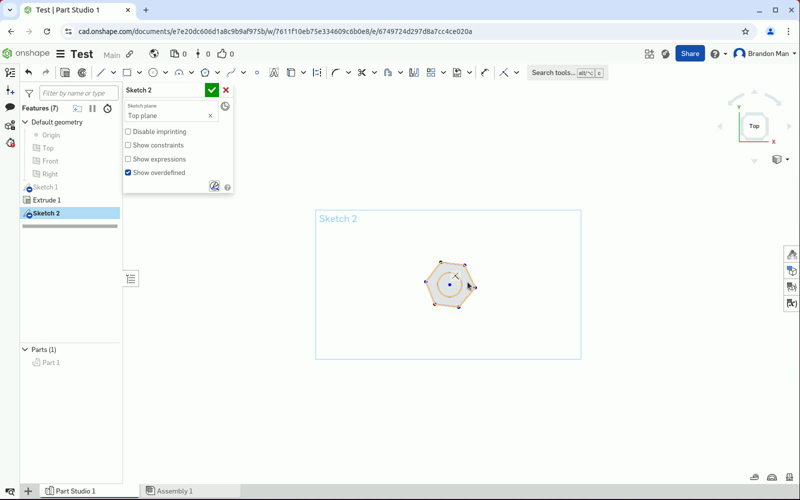
scroll(6)
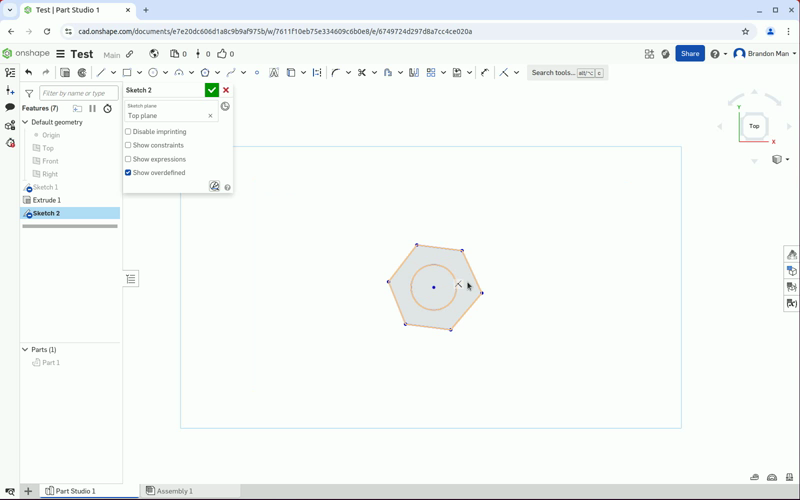
scroll(6)
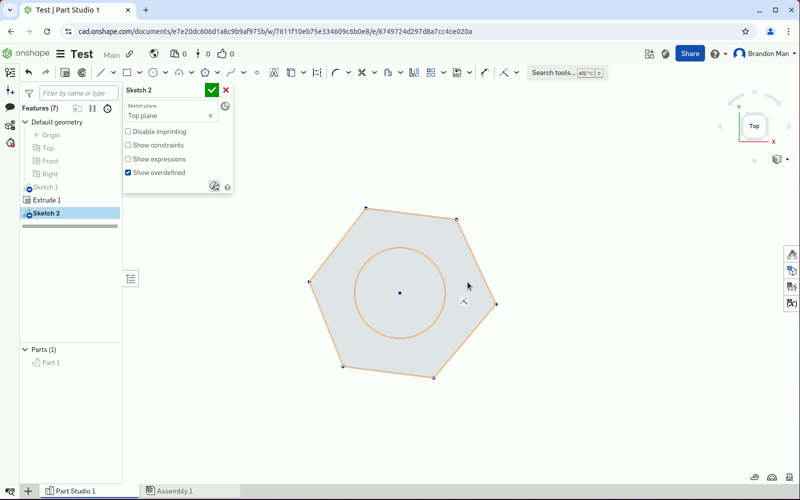
click(467, 281)
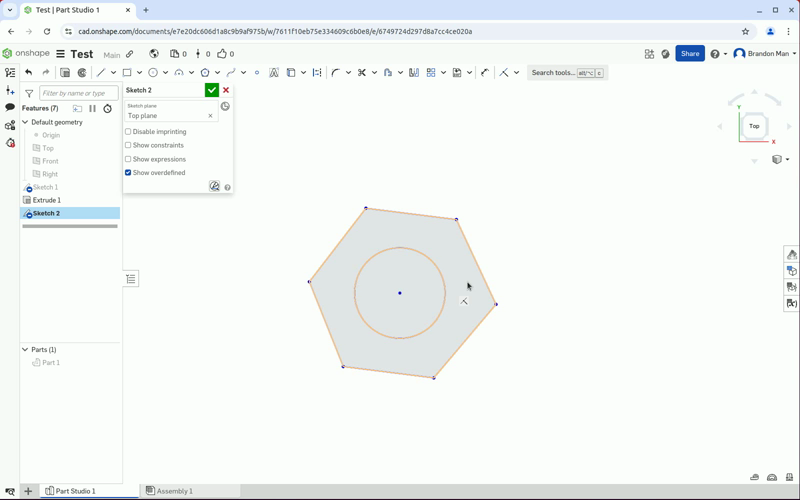
scroll(-6)
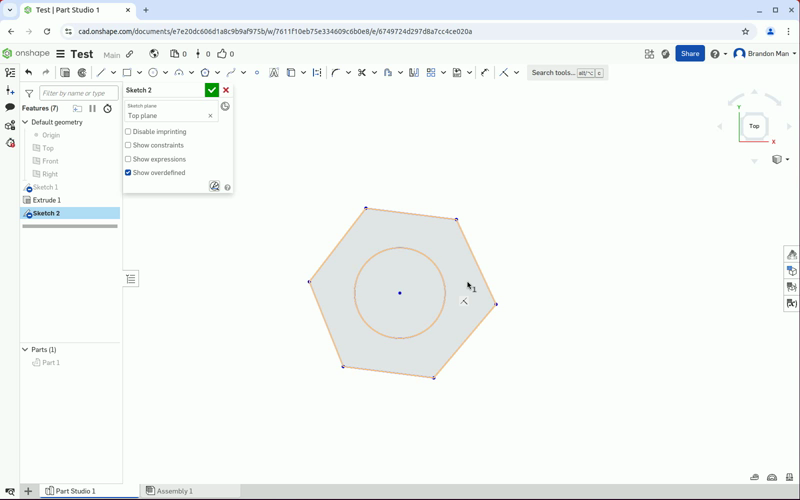
scroll(-6)
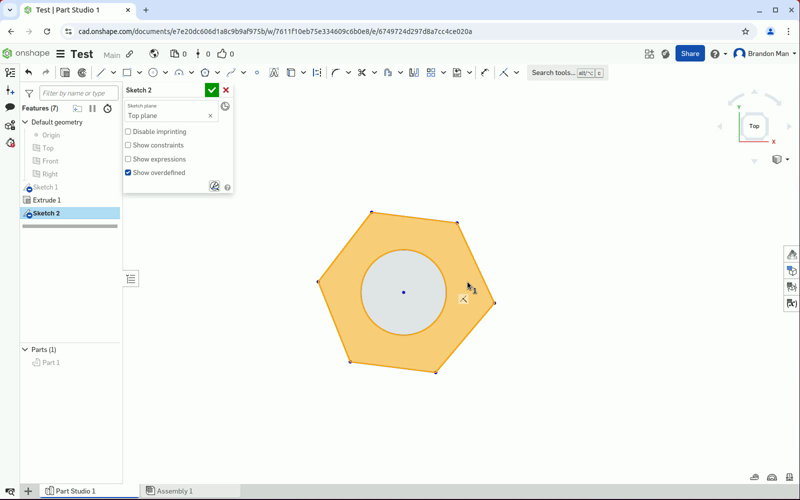
scroll(-6)
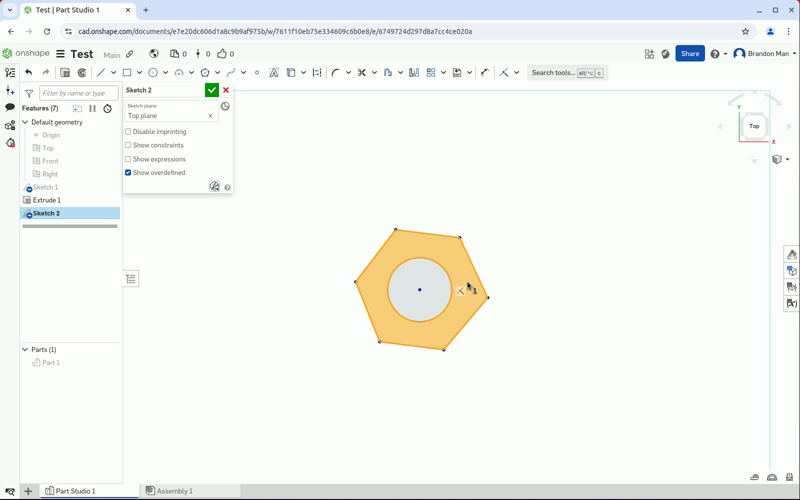
scroll(-6)
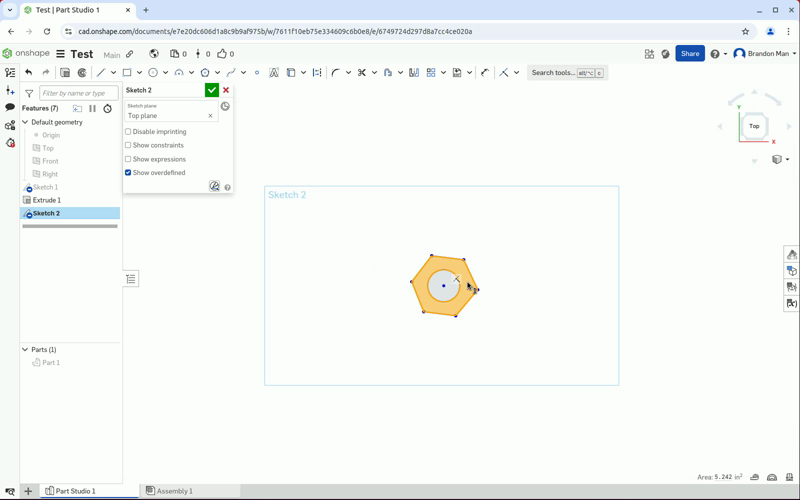
scroll(-6)
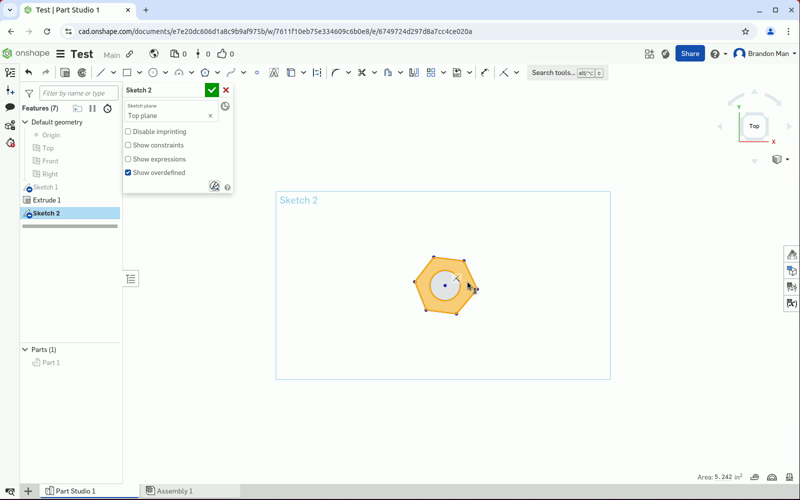
scroll(-6)
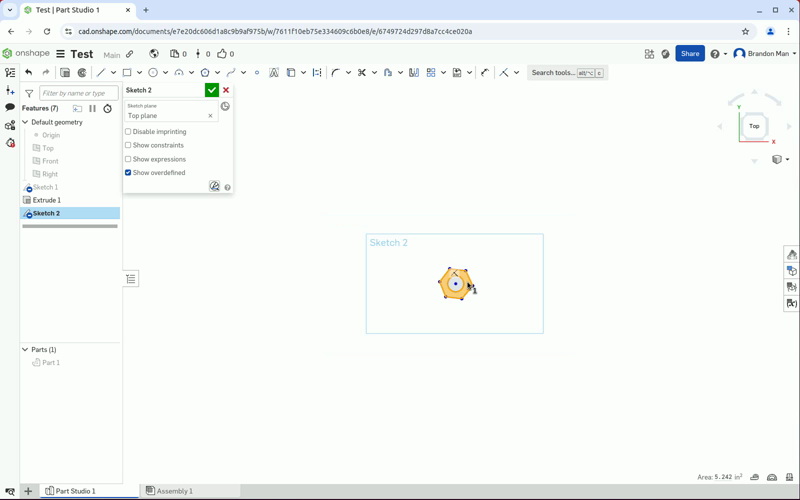
scroll(-6)
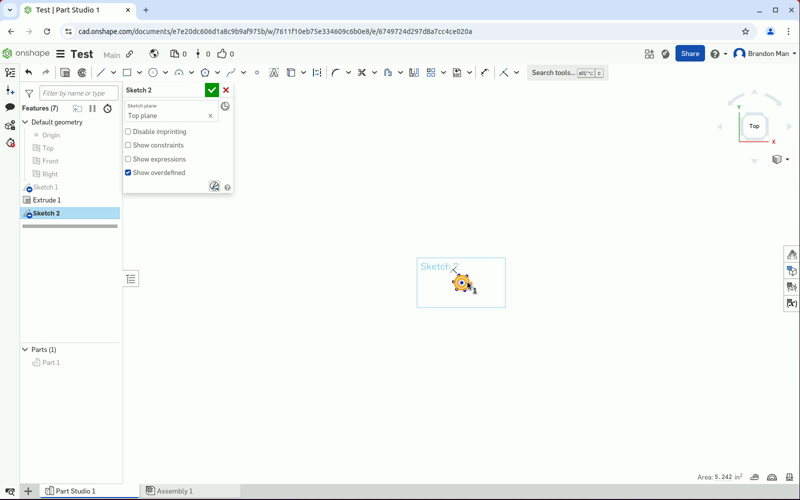
mouse_move(73, 352)
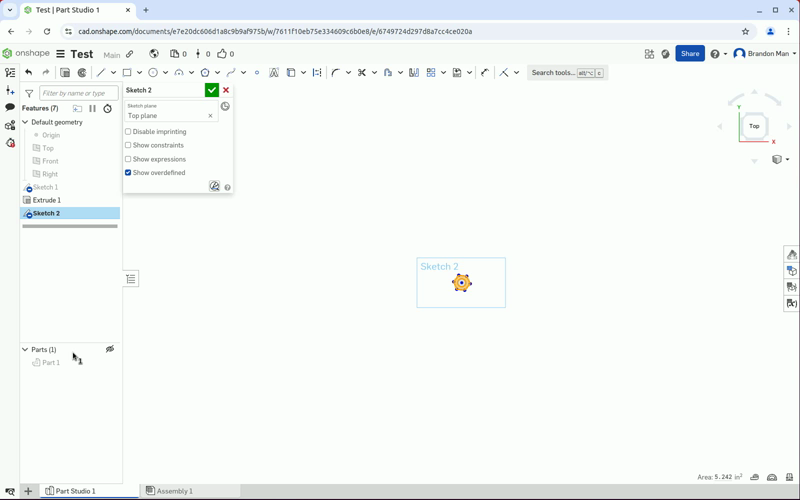
key(shift+y)
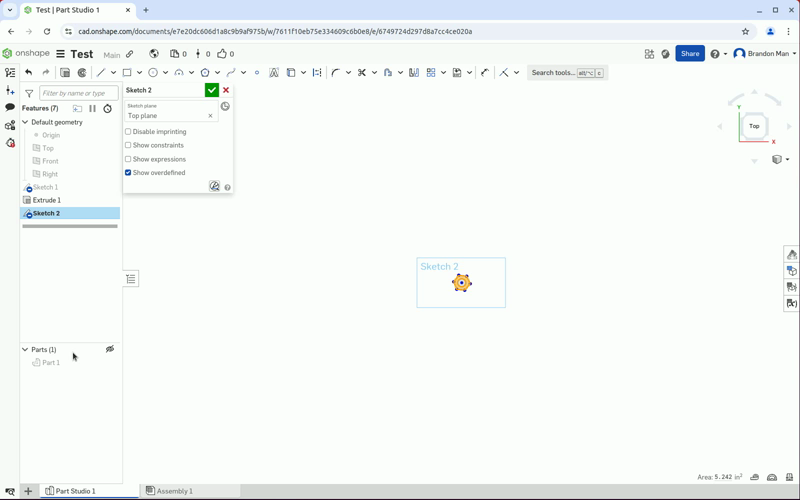
key(shift+e)
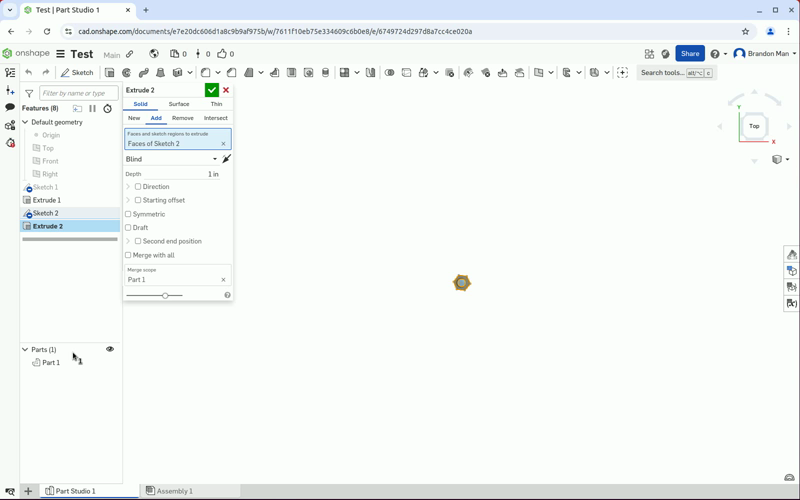
mouse_move(143, 106)
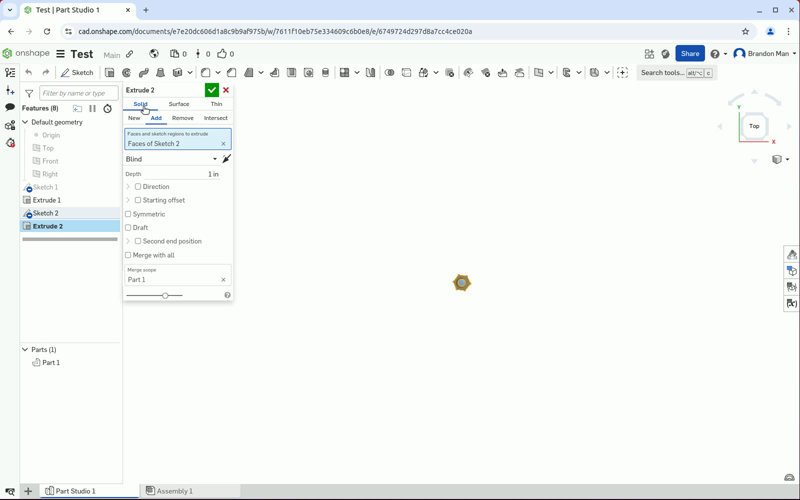
click(143, 106)
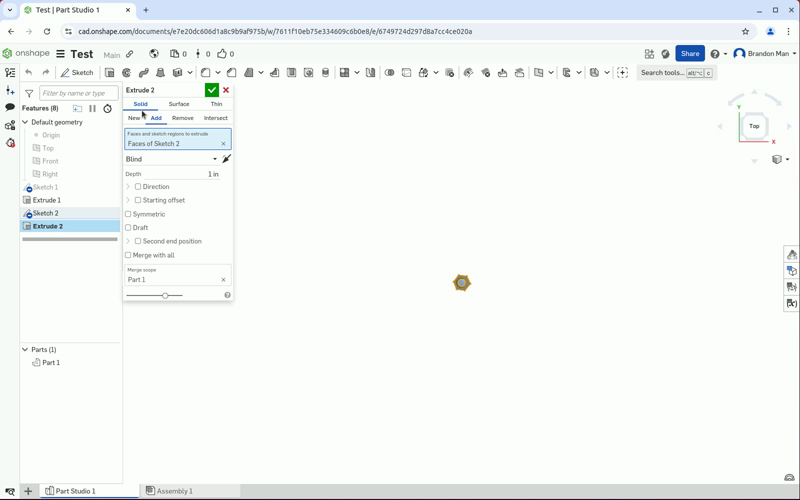
mouse_move(137, 120)
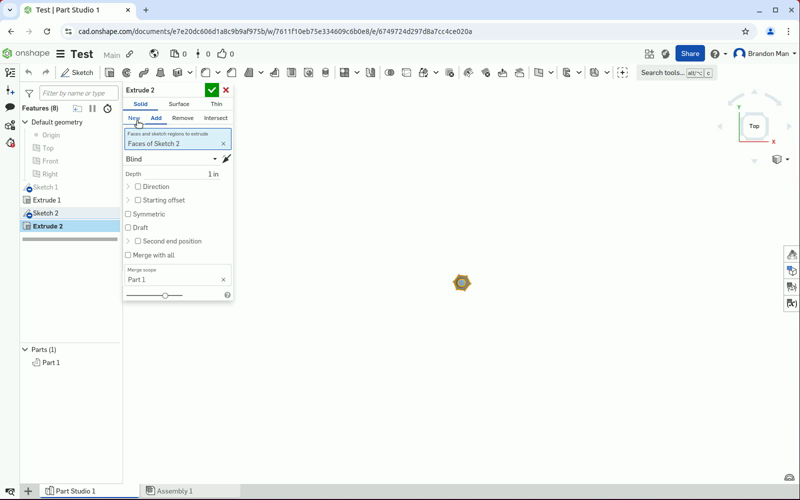
click(137, 120)
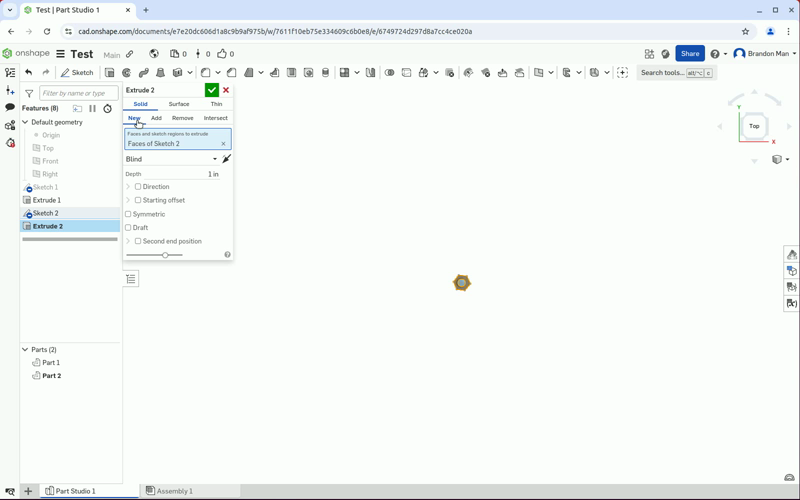
key(tab, 4)
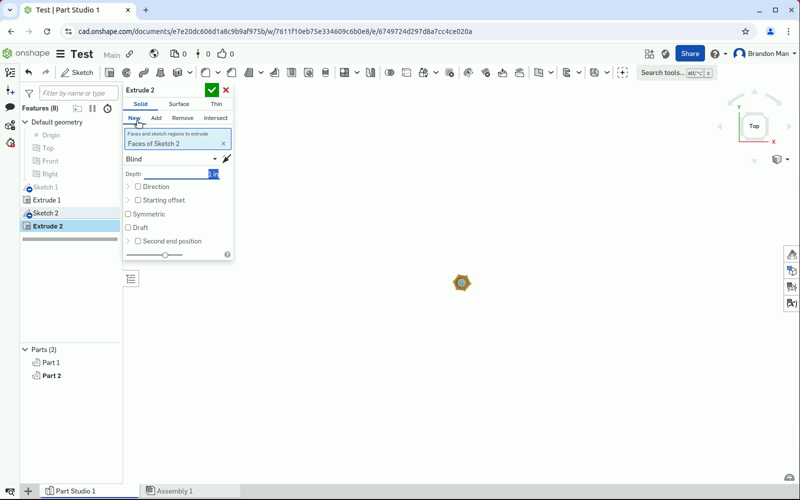
text(1.444)
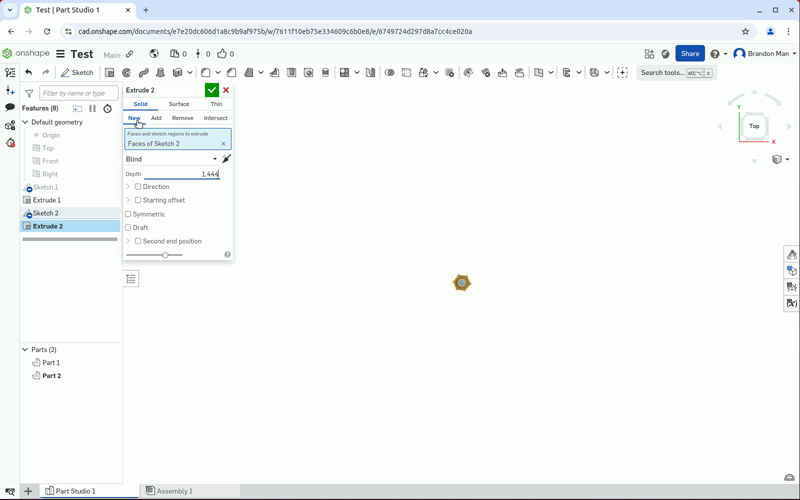
key(enter)
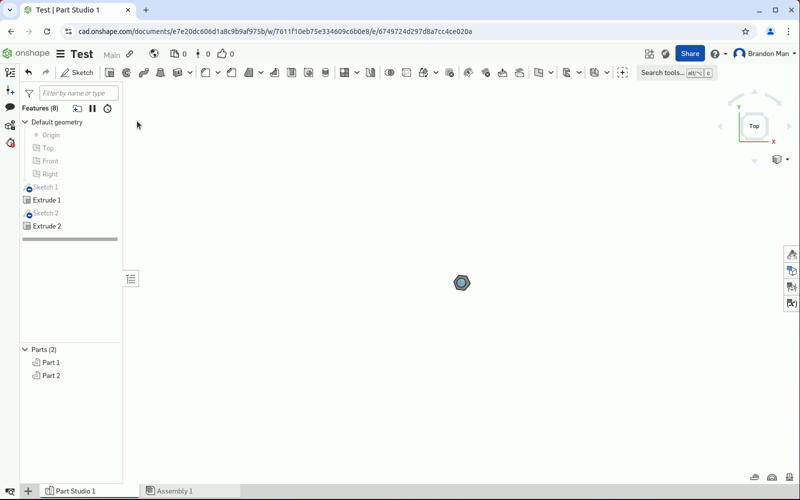
key(shift+h)
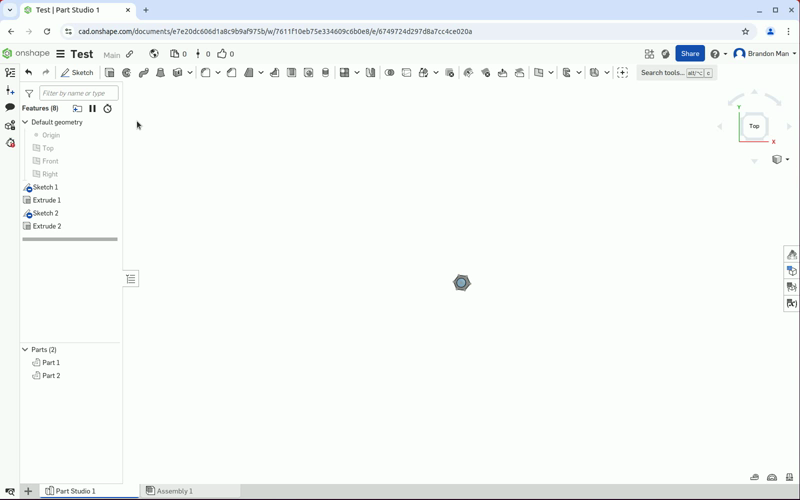
key(shift+h)
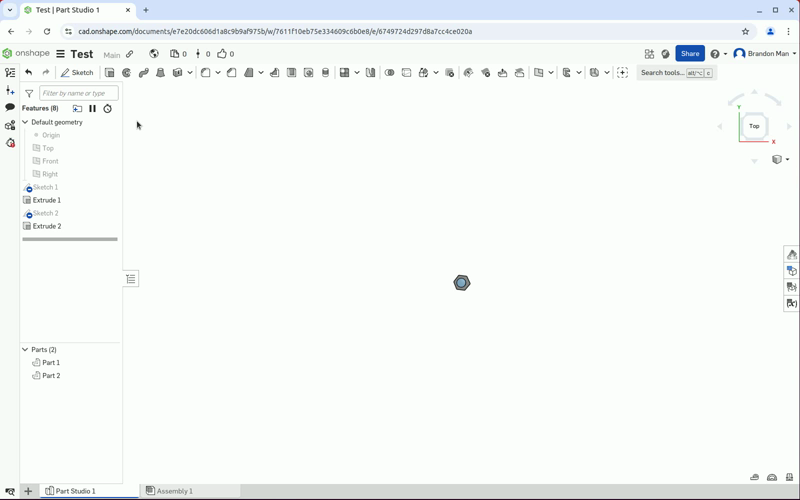
mouse_move(73, 189)
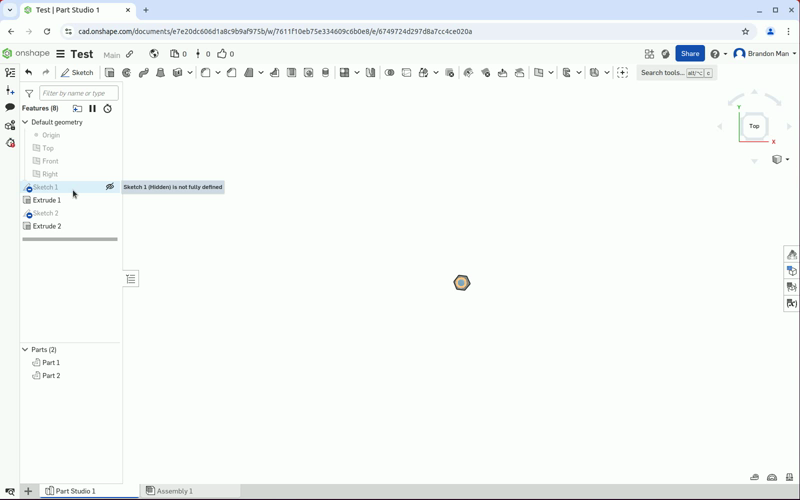
click(73, 189)
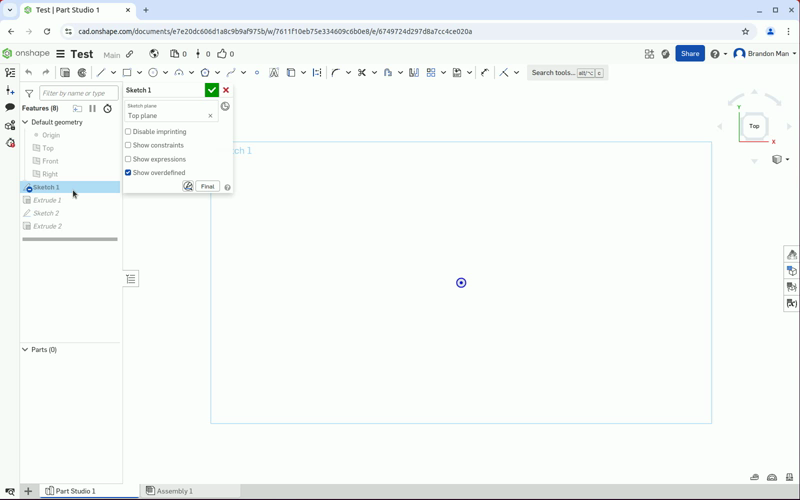
mouse_move(229, 92)
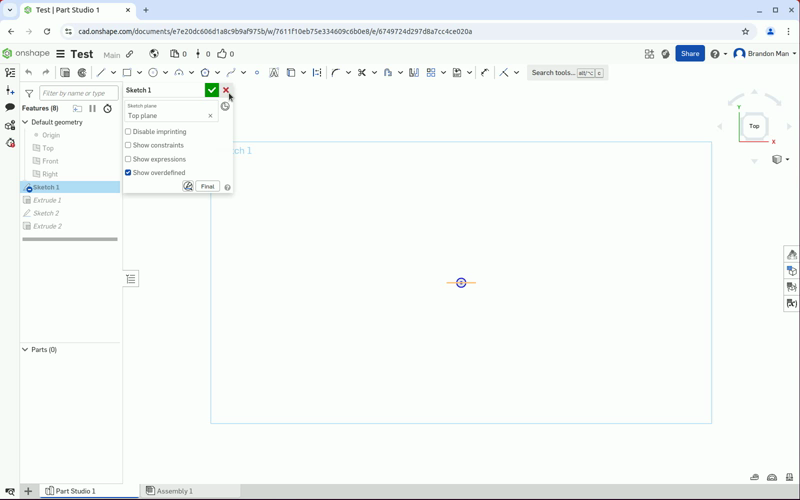
click(229, 92)
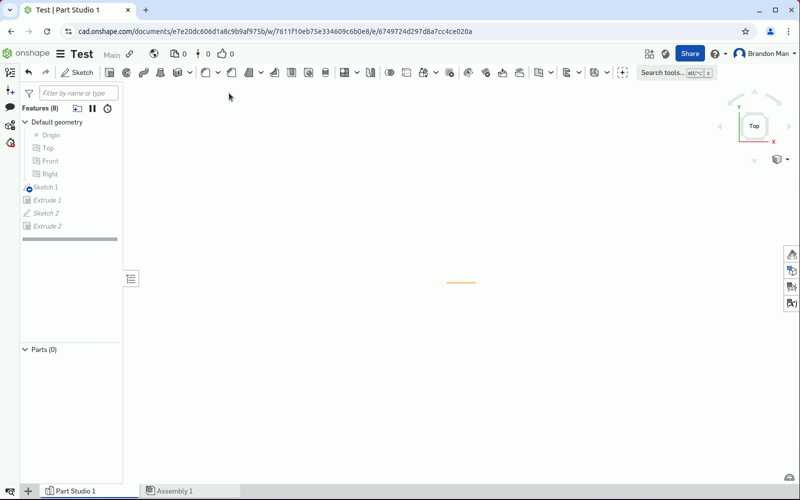
mouse_move(541, 75)
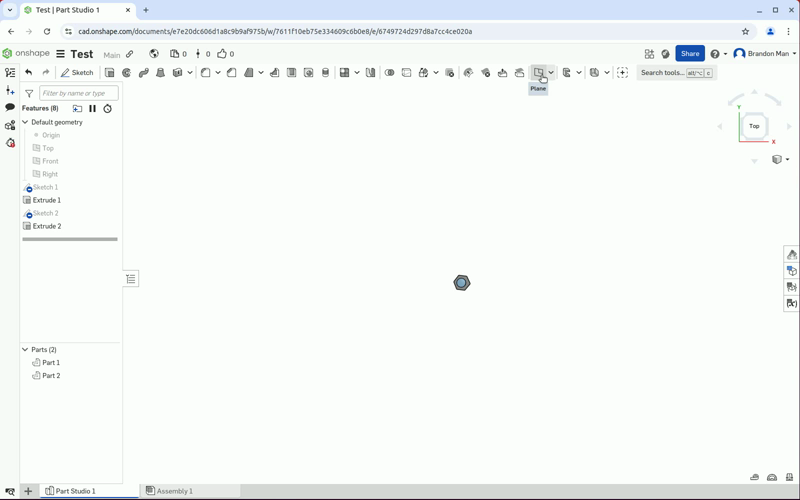
click(541, 75)
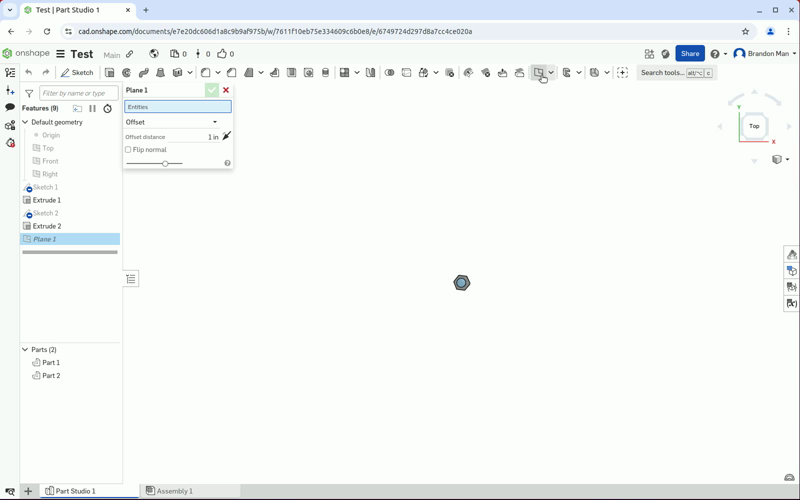
mouse_move(73, 150)
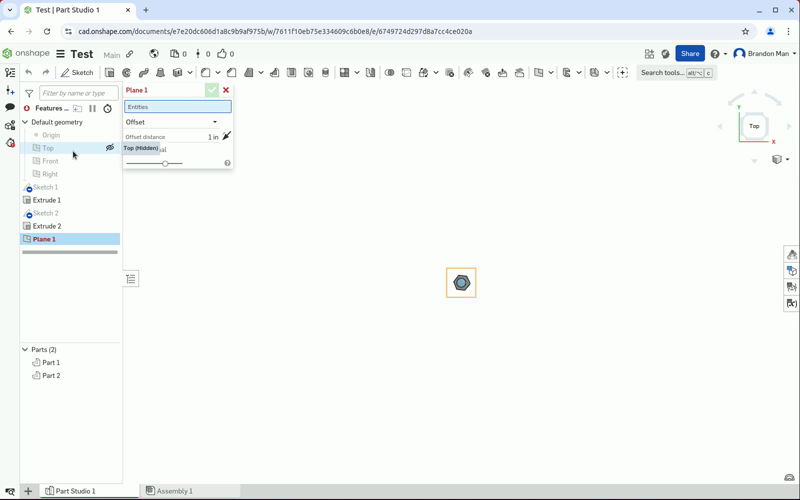
click(73, 150)
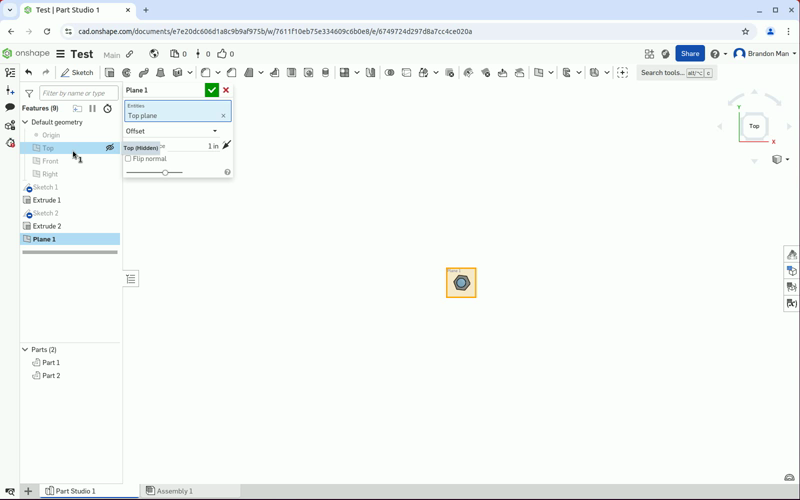
key(tab, 2)
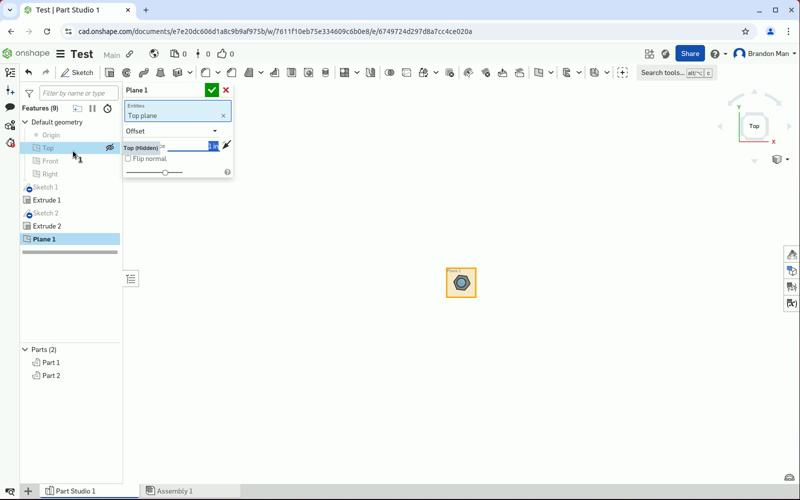
text(23.108)
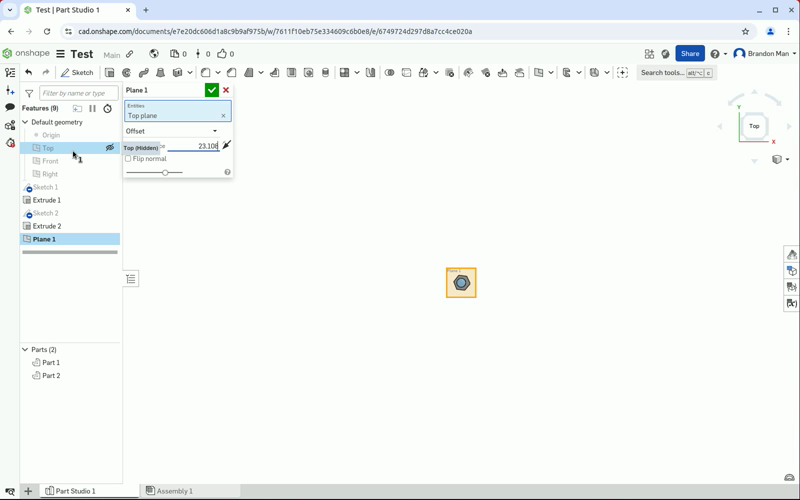
key(enter, 2)
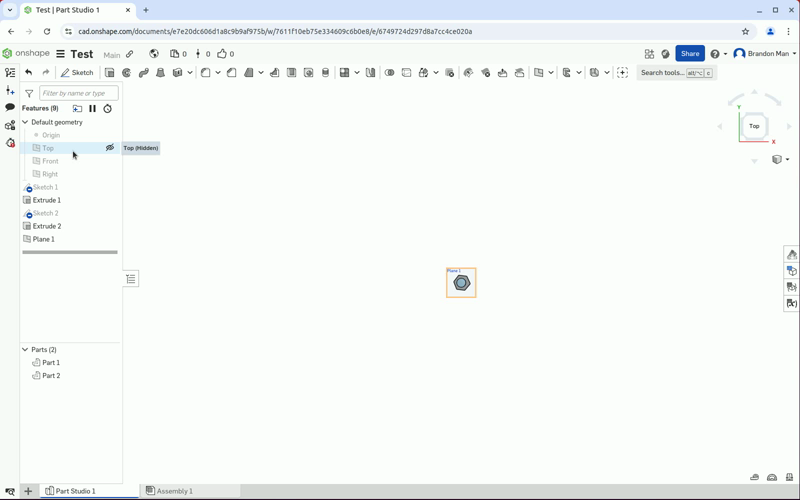
key(shift+s)
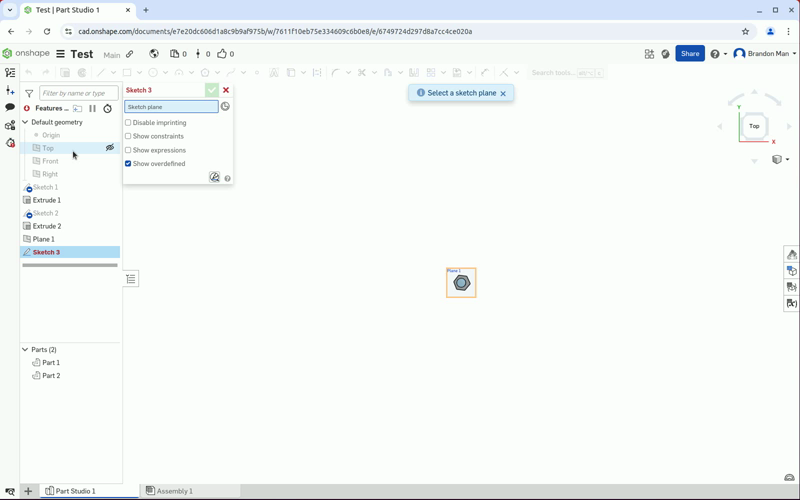
mouse_move(73, 241)
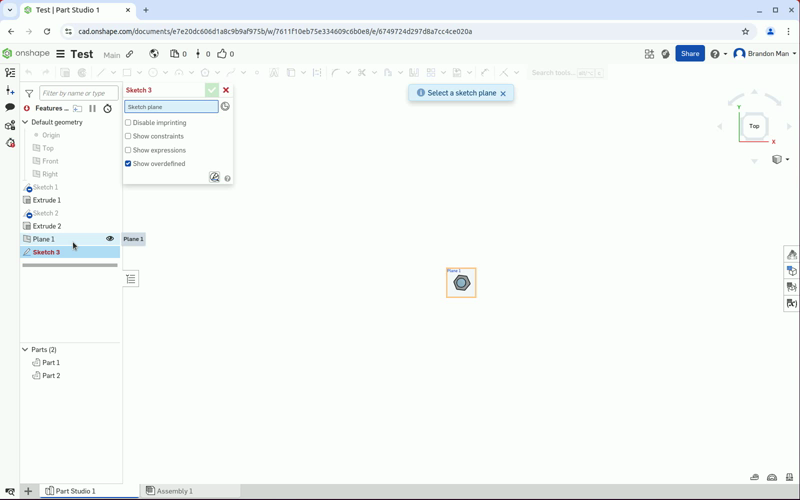
click(73, 241)
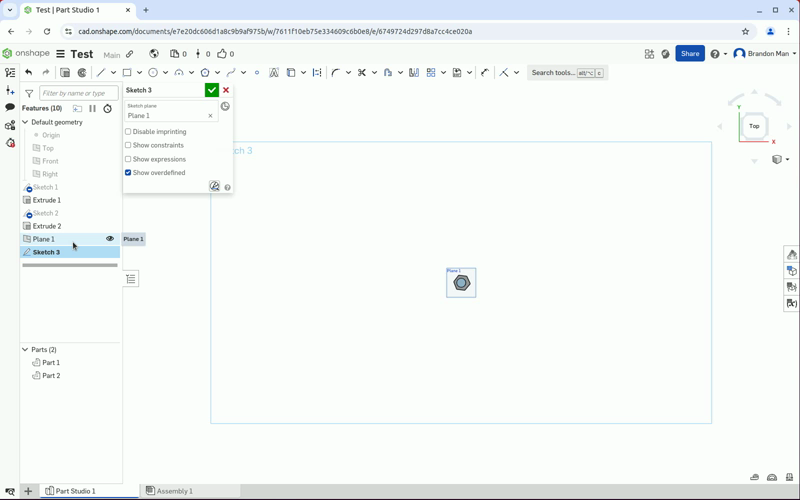
mouse_move(73, 352)
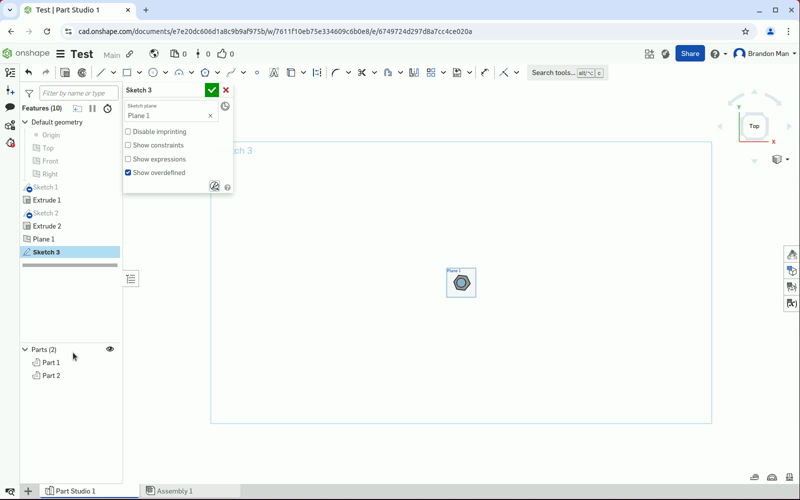
key(y)
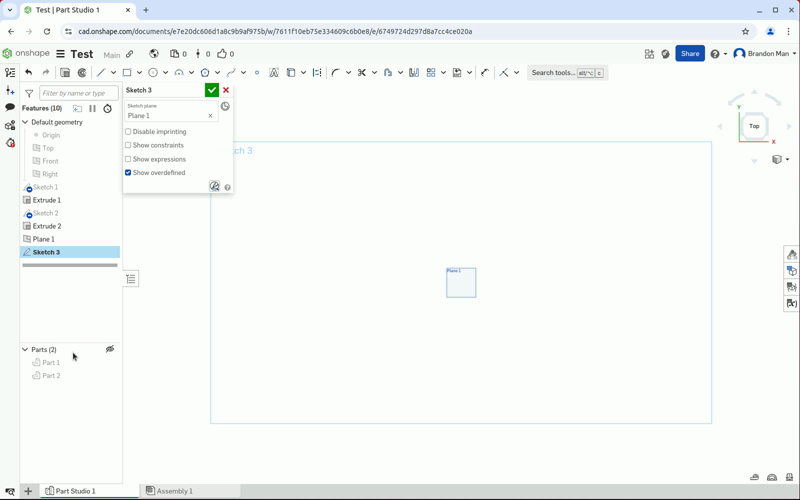
key(l)
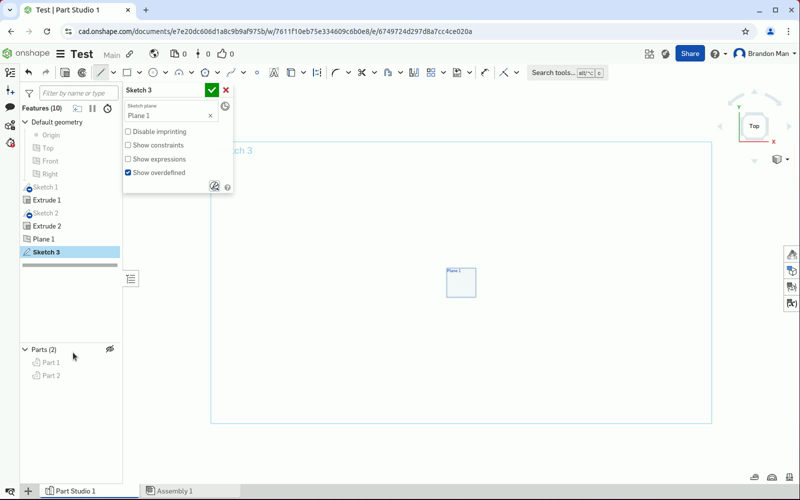
key_down(shift)
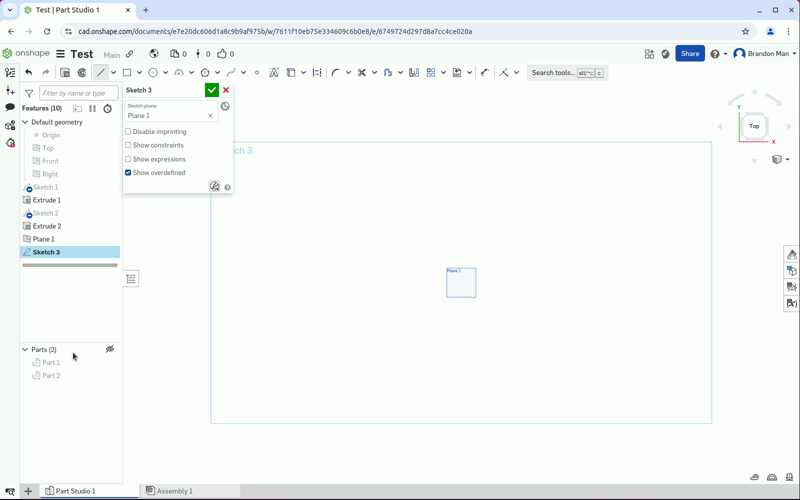
mouse_move(452, 282)
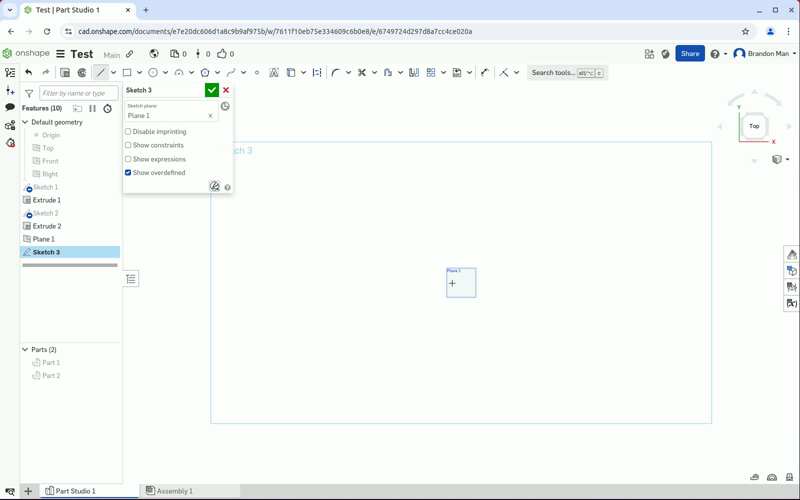
click(452, 282)
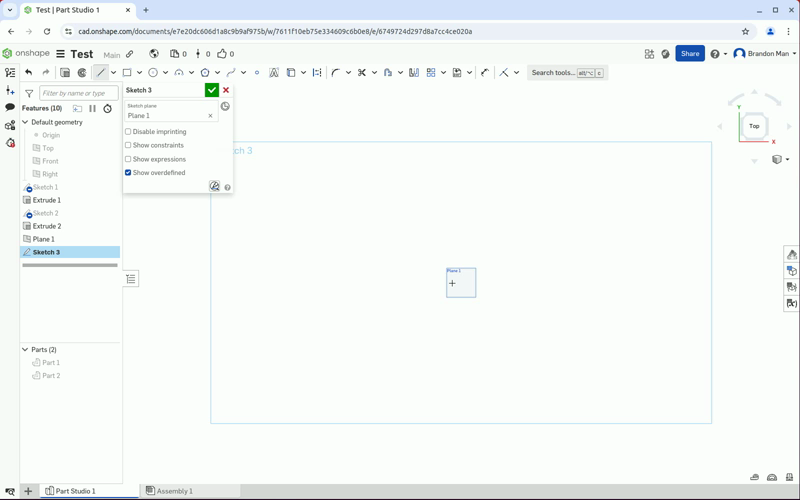
key_up(shift)
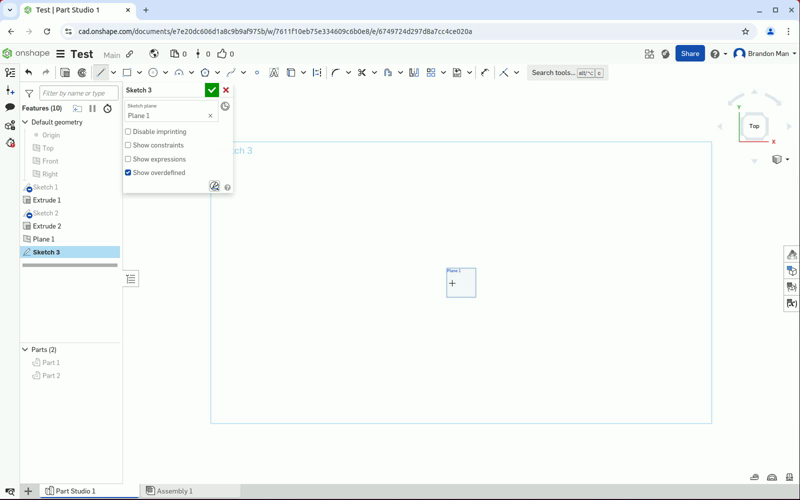
key_down(shift)
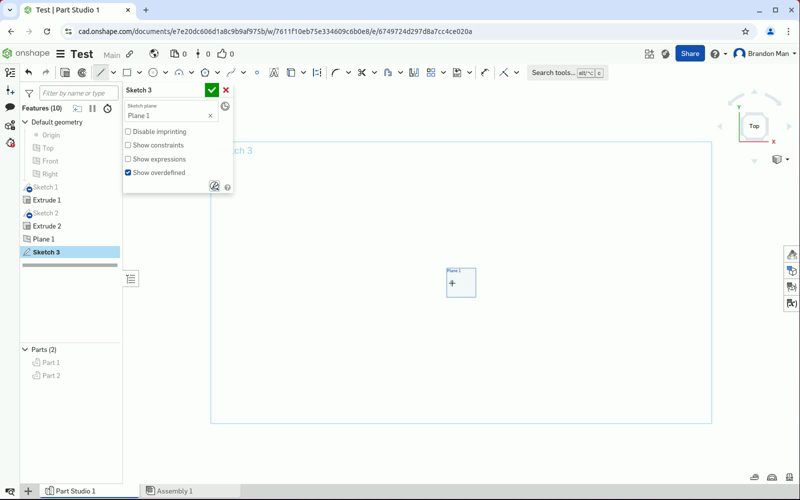
mouse_move(482, 282)
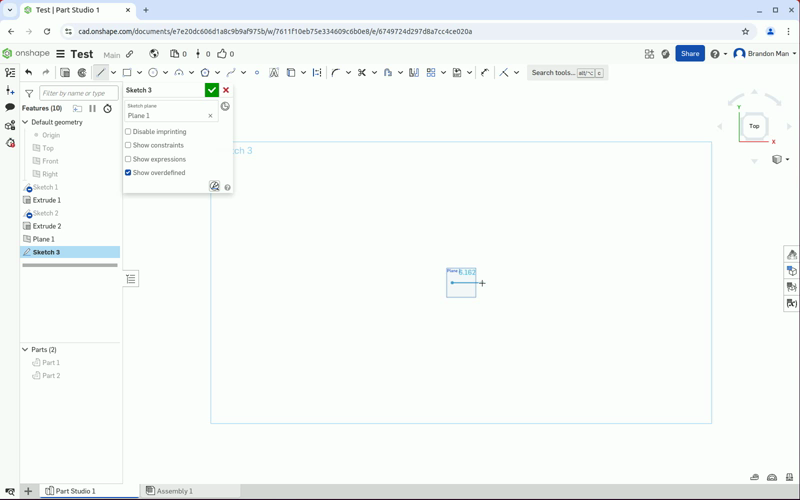
mouse_move(456, 289)
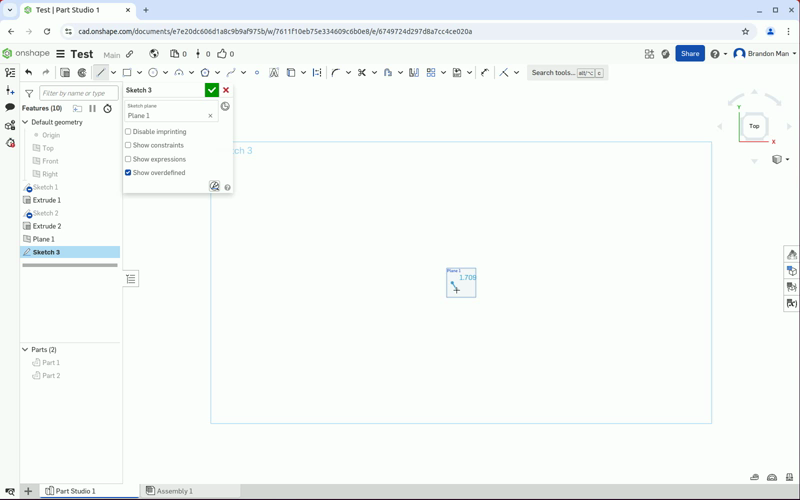
click(456, 289)
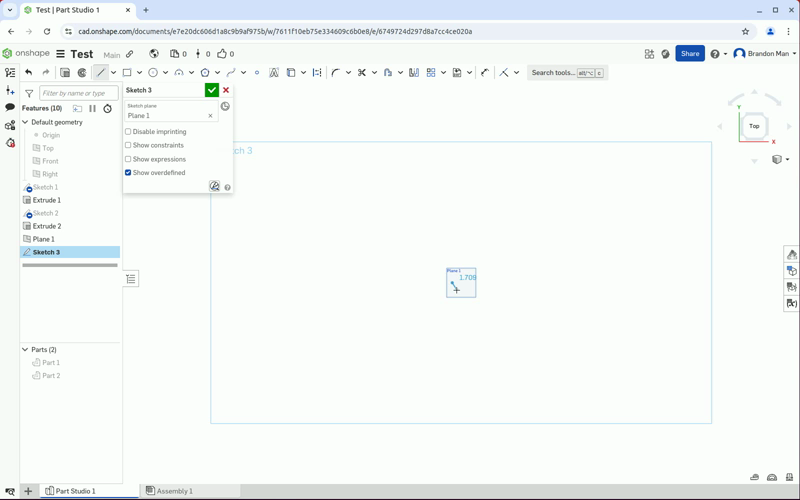
key_up(shift)
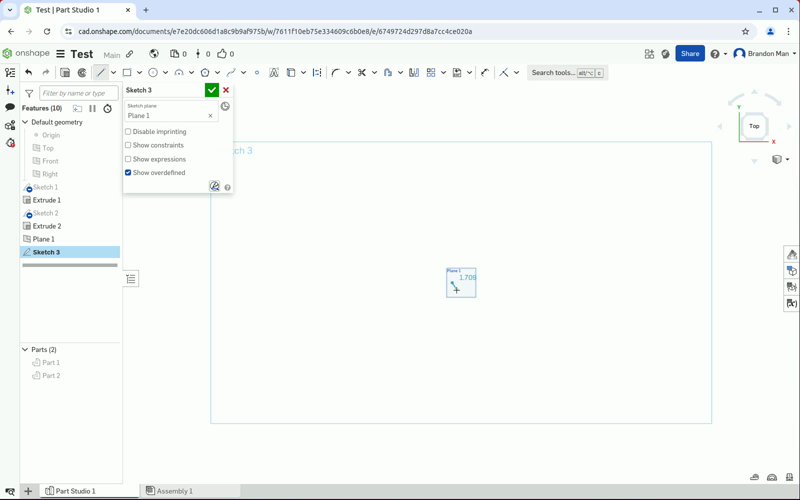
key_down(shift)
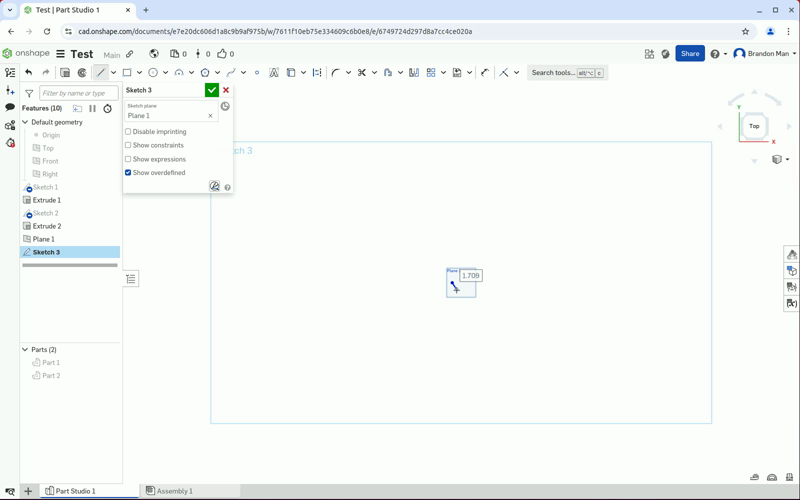
mouse_move(486, 289)
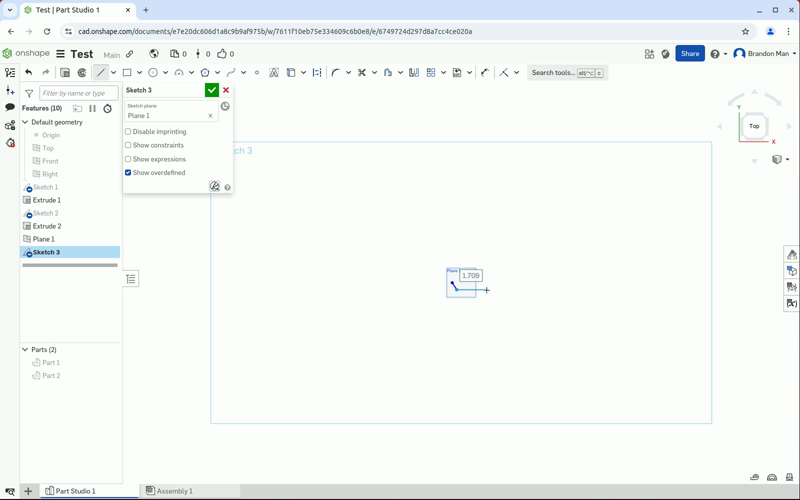
mouse_move(464, 289)
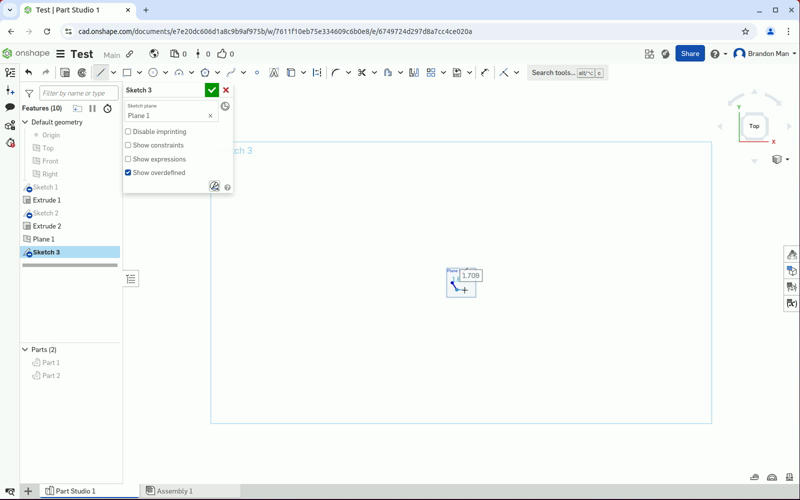
click(464, 289)
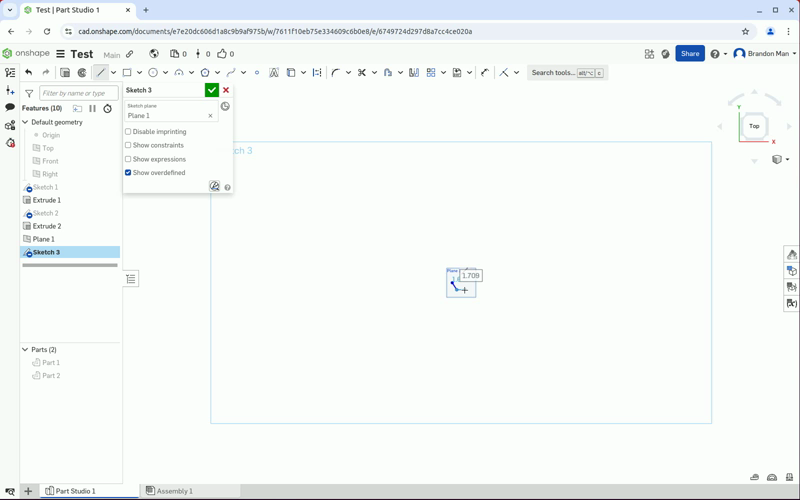
key_up(shift)
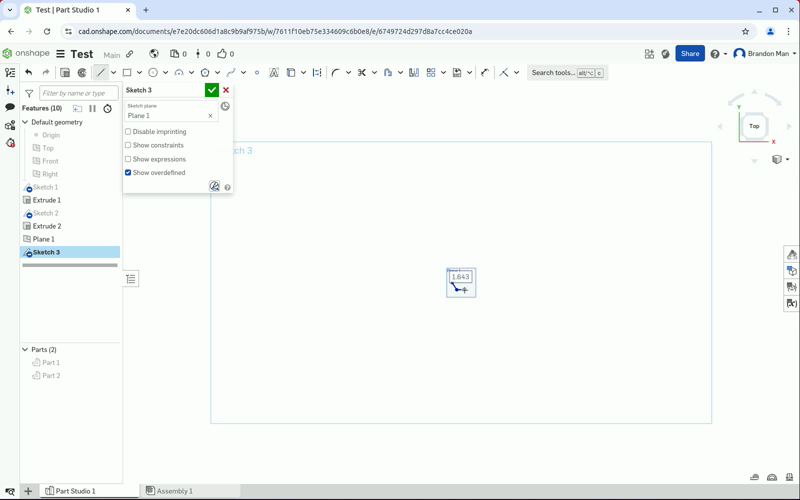
key_down(shift)
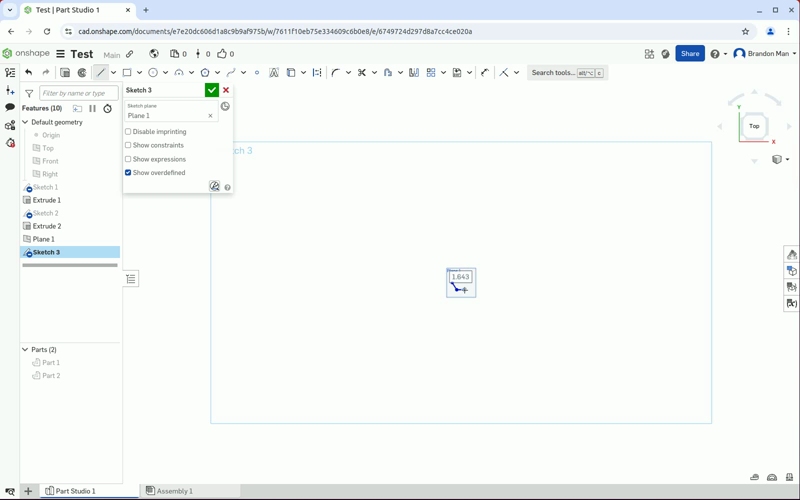
mouse_move(494, 289)
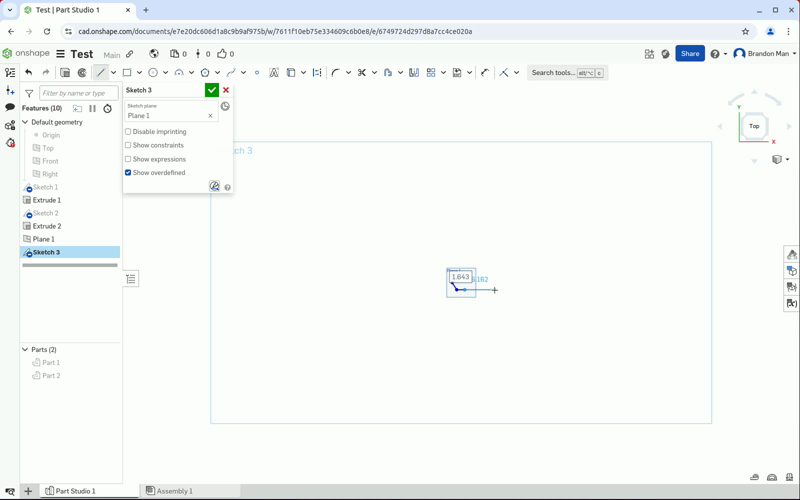
mouse_move(468, 282)
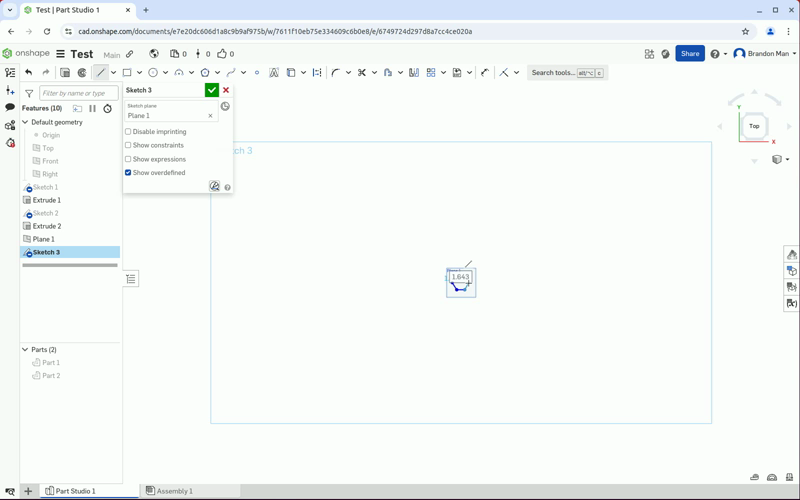
click(468, 282)
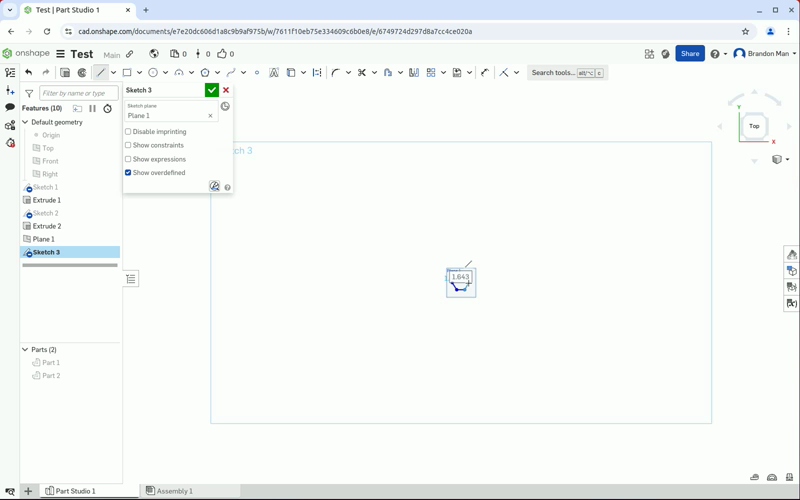
key_up(shift)
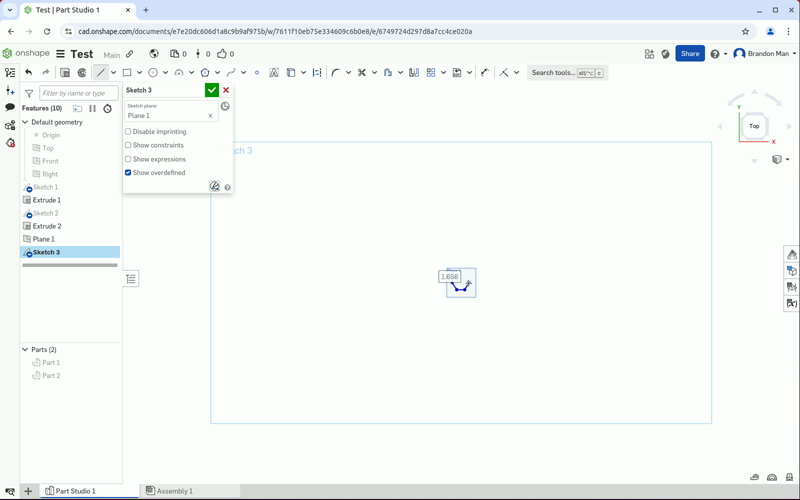
key_down(shift)
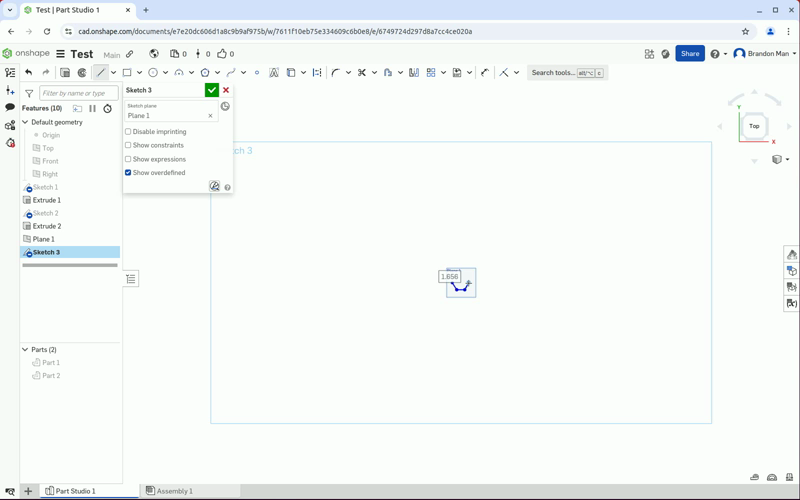
mouse_move(498, 282)
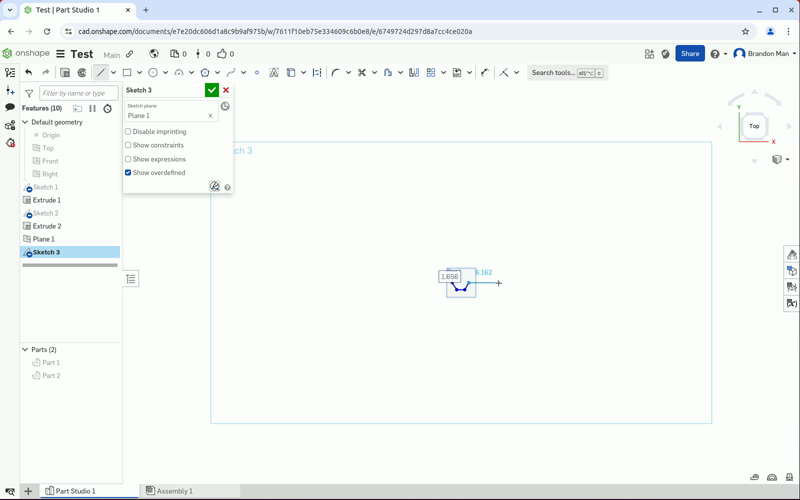
mouse_move(464, 276)
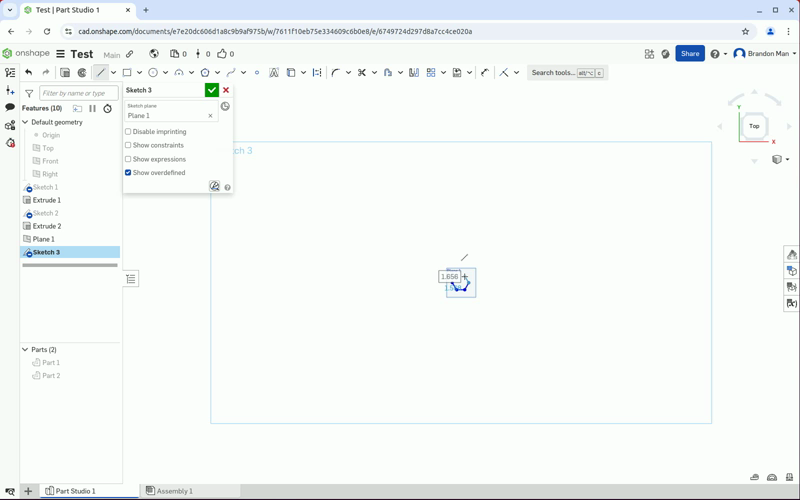
click(464, 276)
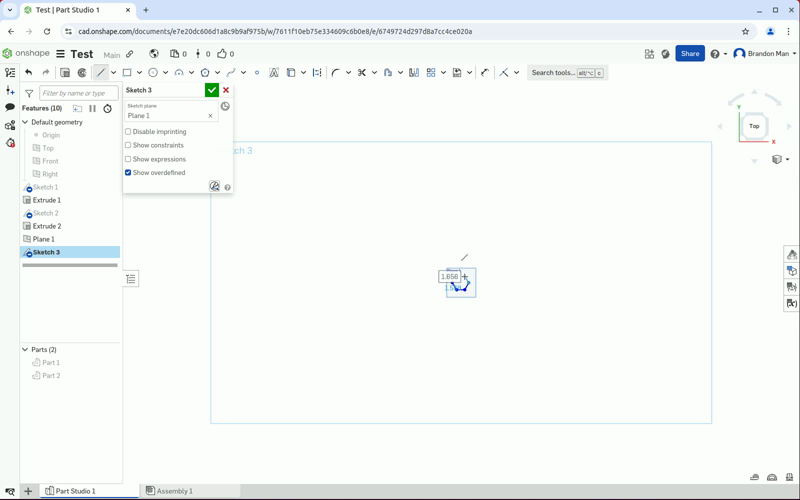
key_up(shift)
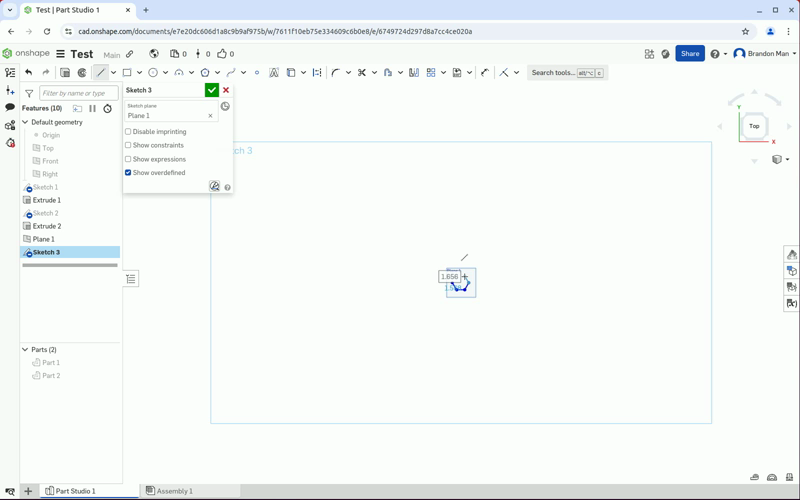
key_down(shift)
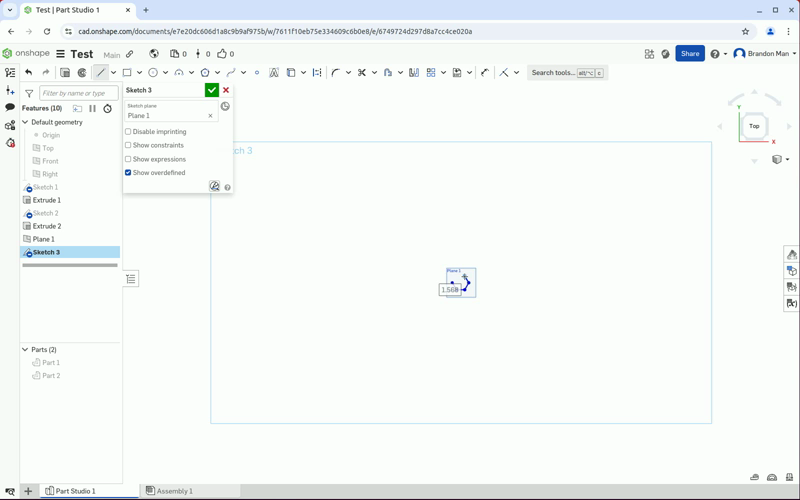
mouse_move(494, 276)
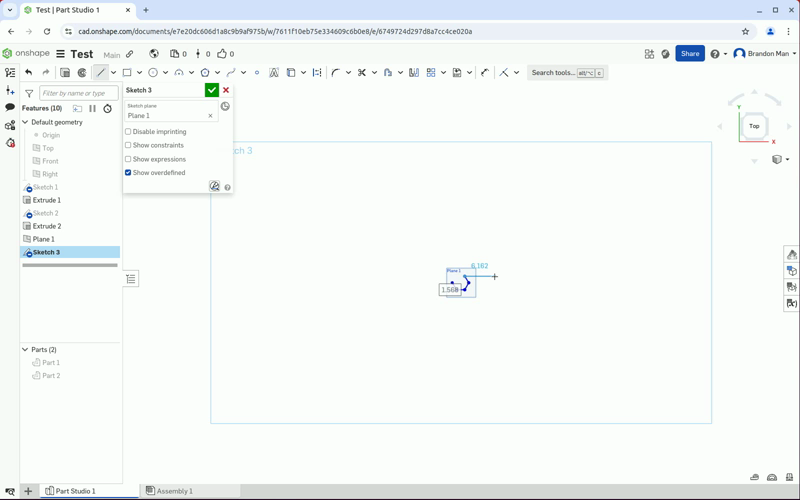
mouse_move(456, 276)
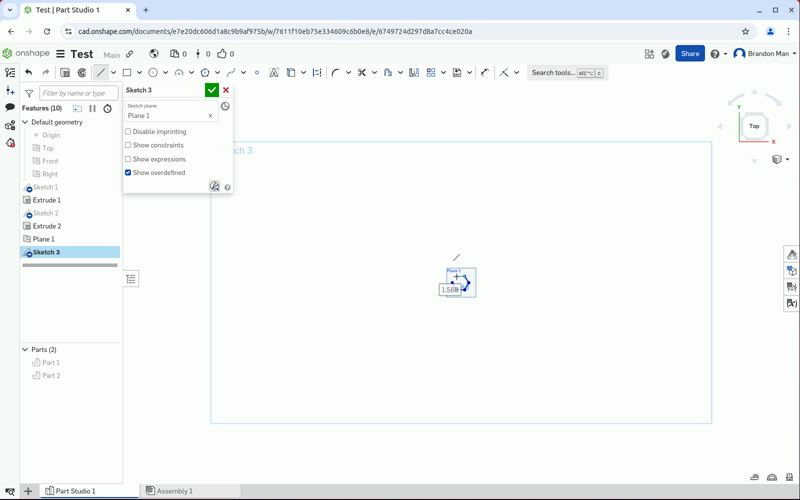
click(456, 276)
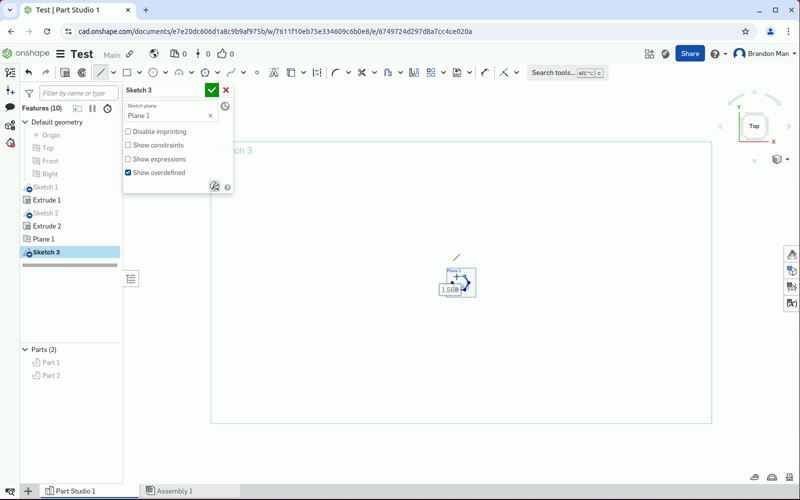
key_up(shift)
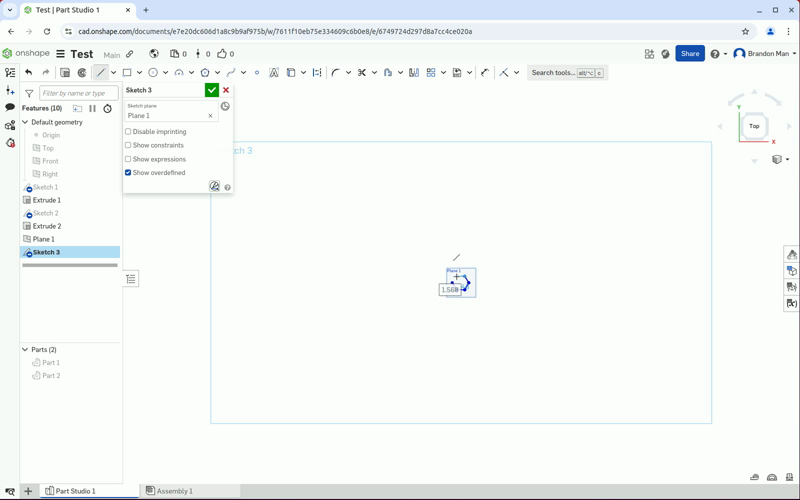
mouse_move(486, 276)
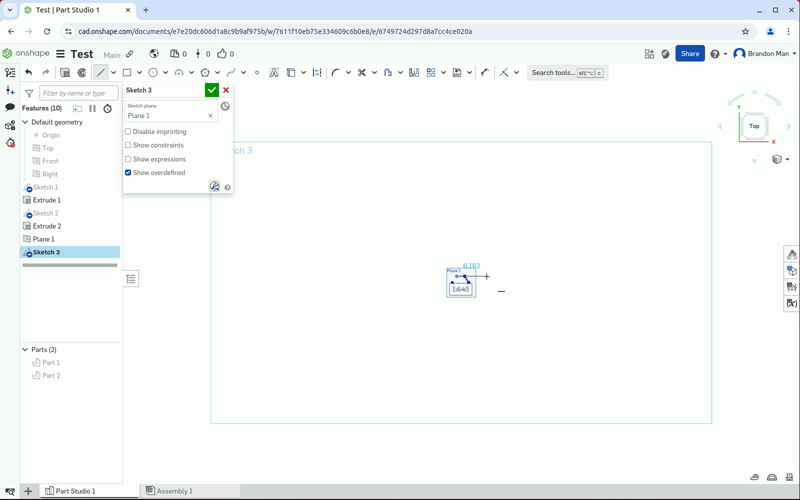
key_down(shift)
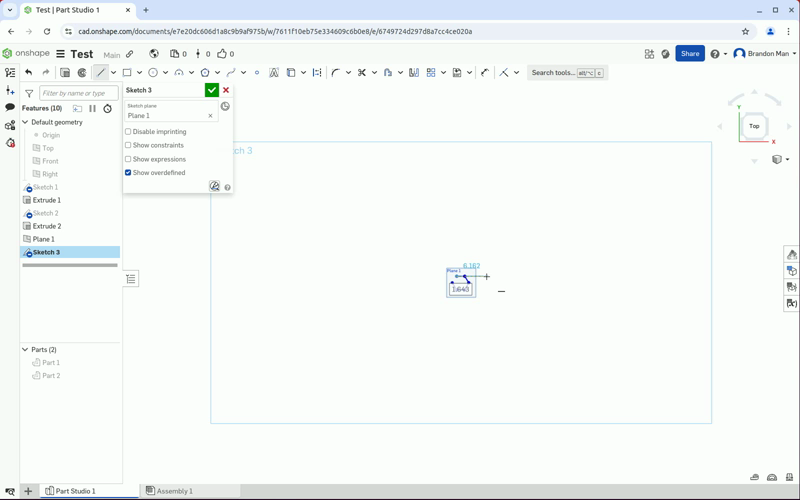
mouse_move(452, 282)
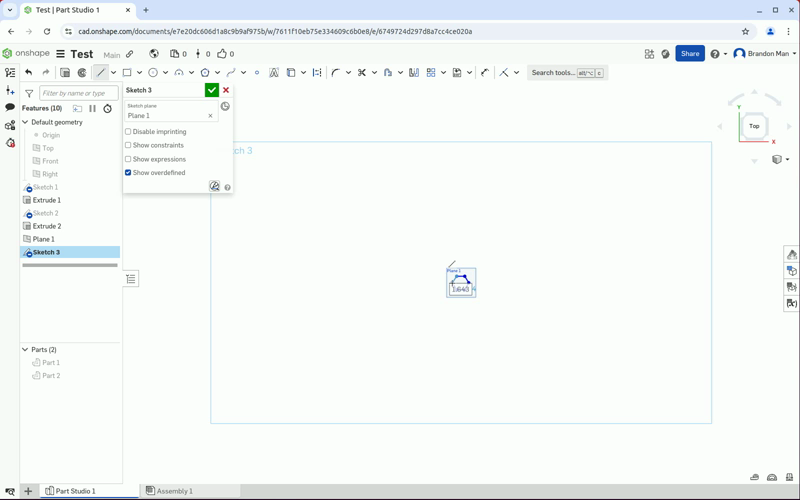
key_up(shift)
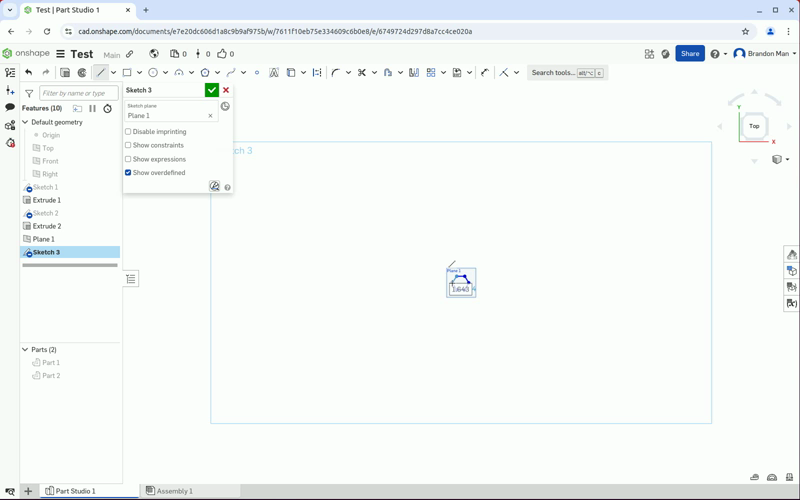
click(452, 282)
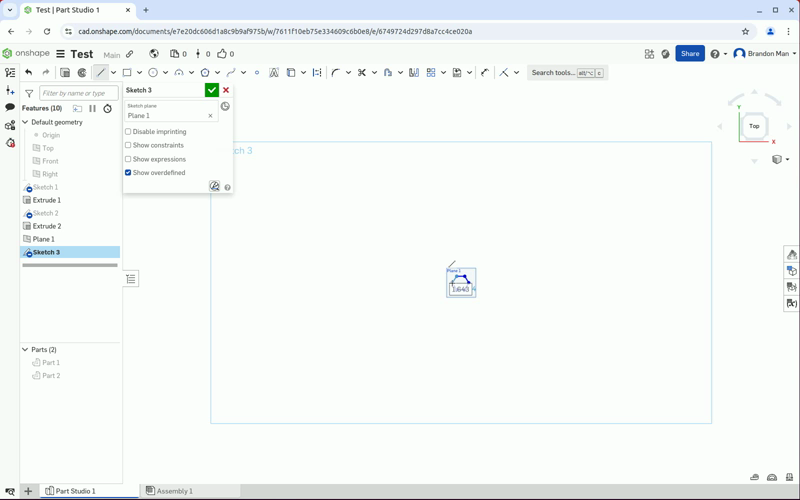
key(esc)
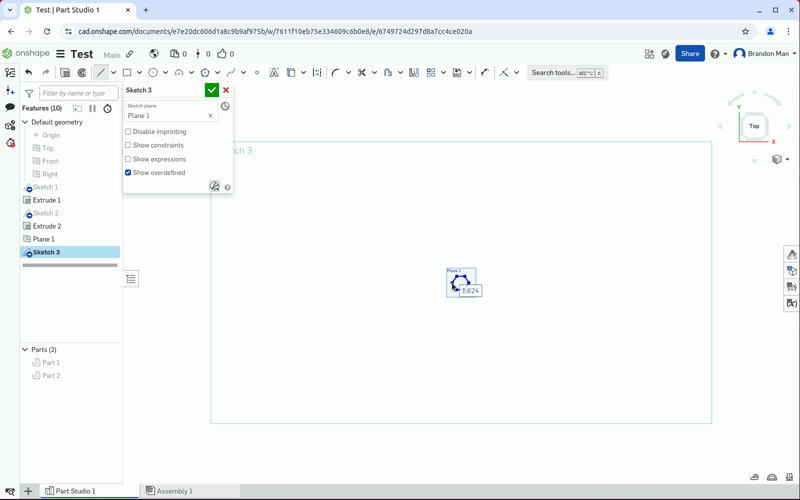
key(c)
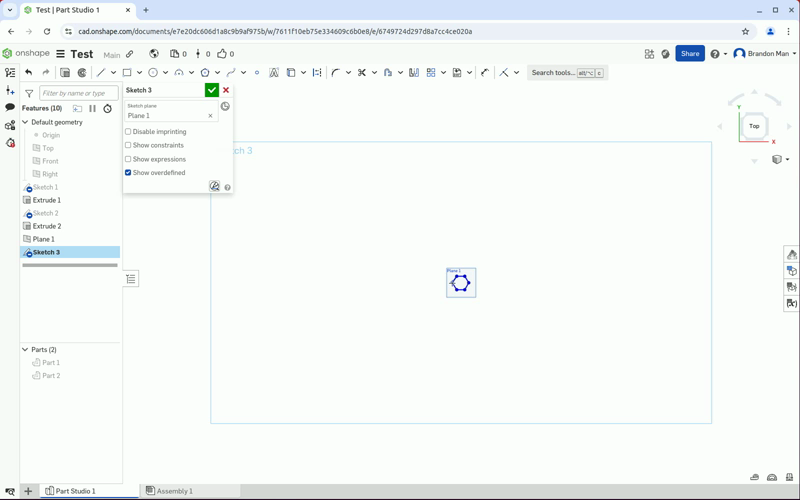
key_down(shift)
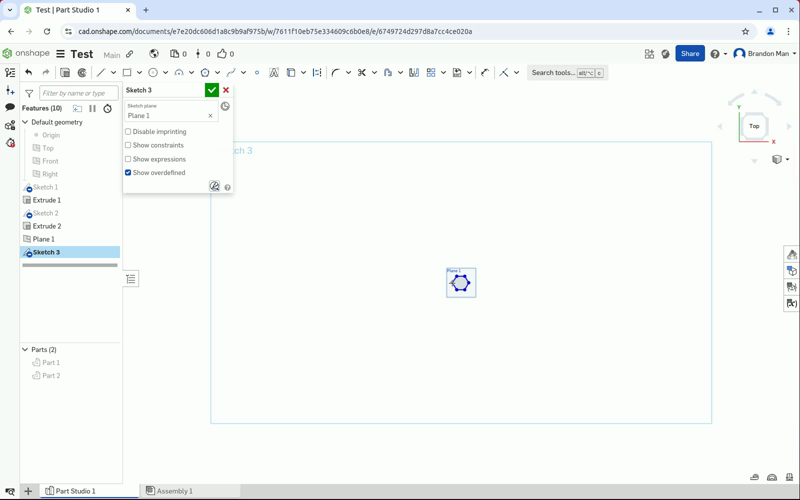
mouse_move(460, 282)
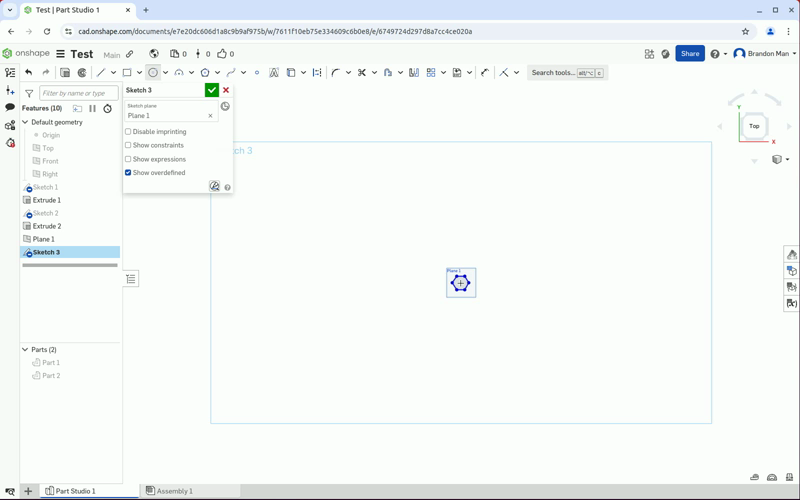
click(460, 282)
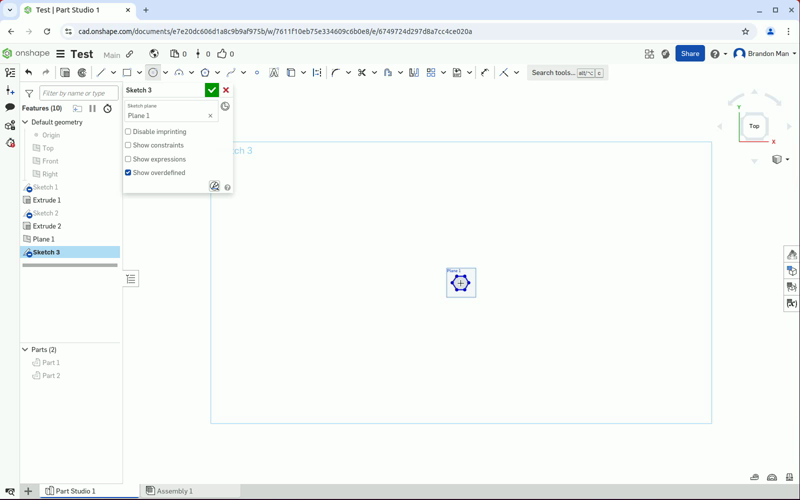
key_up(shift)
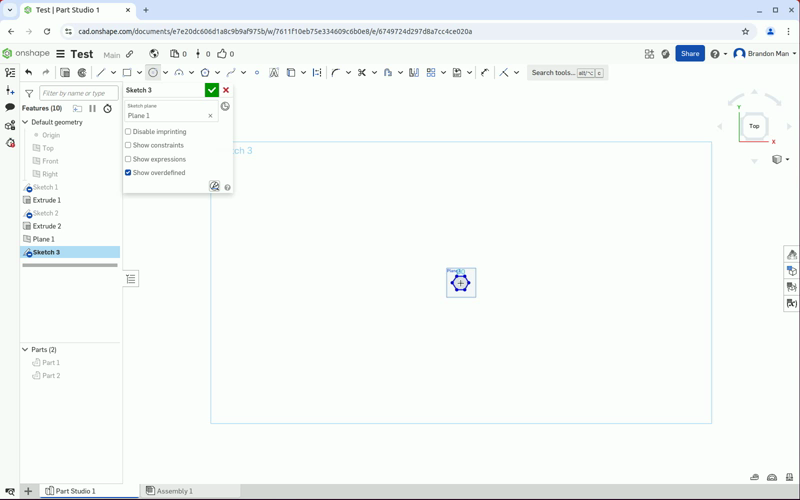
mouse_move(464, 282)
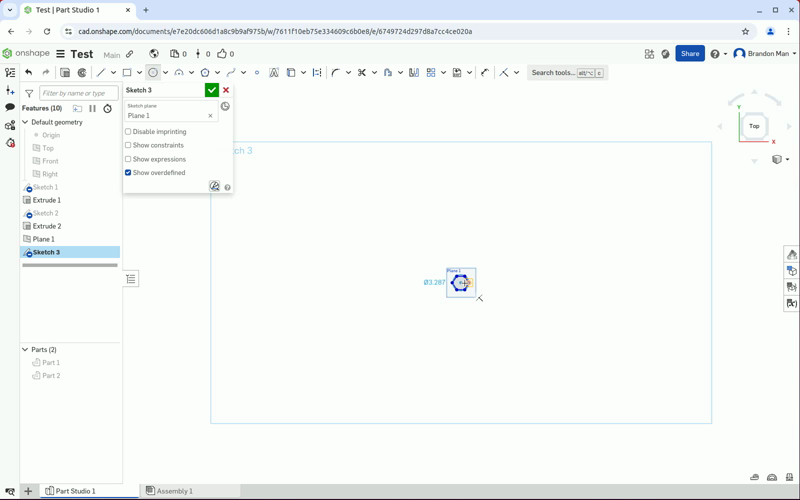
scroll(6)
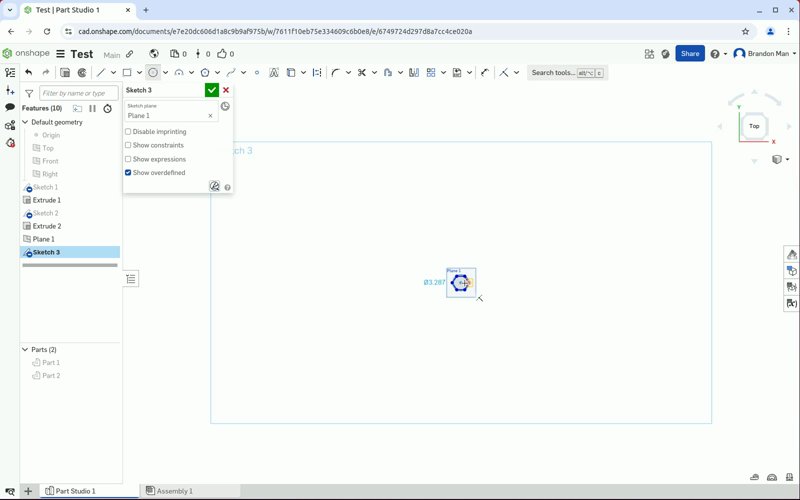
scroll(6)
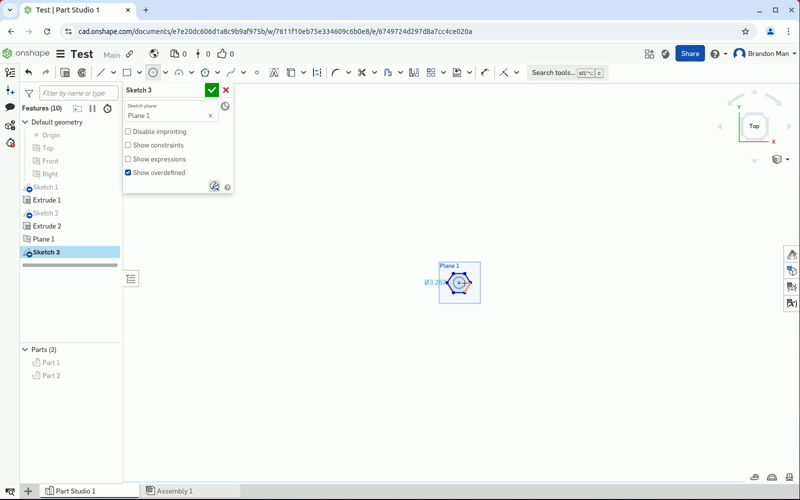
scroll(6)
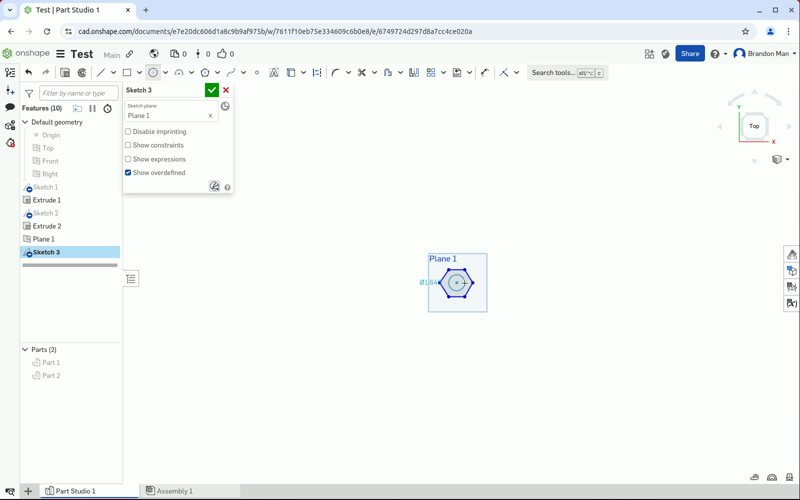
scroll(6)
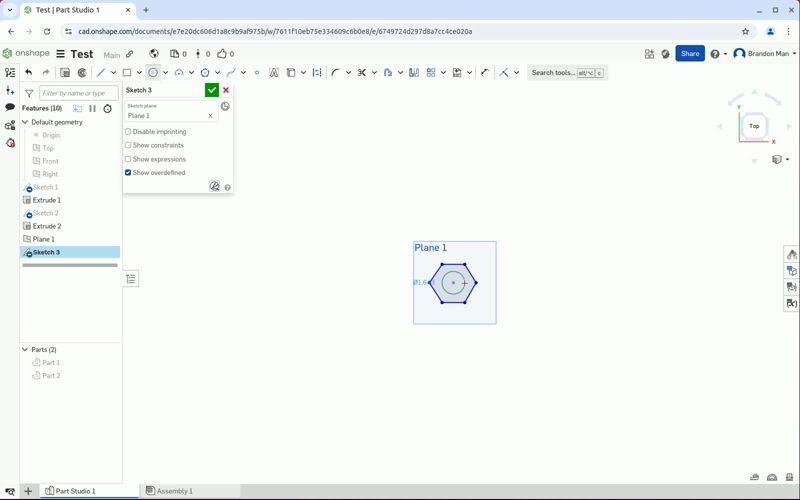
scroll(6)
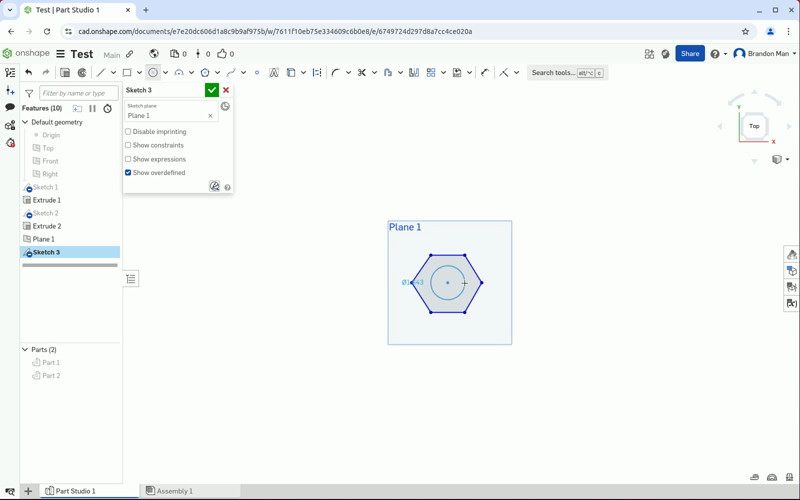
scroll(6)
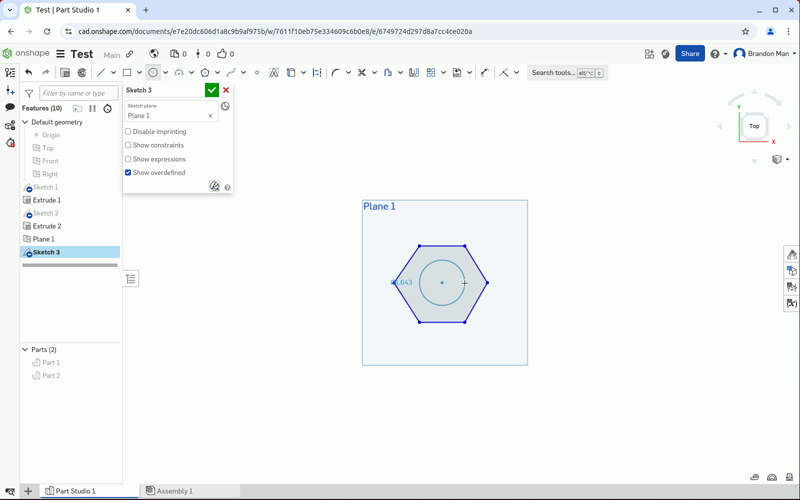
scroll(6)
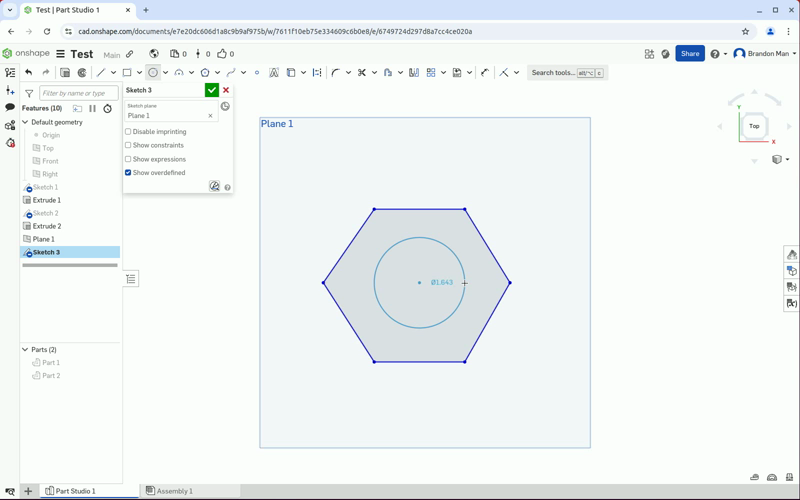
click(464, 282)
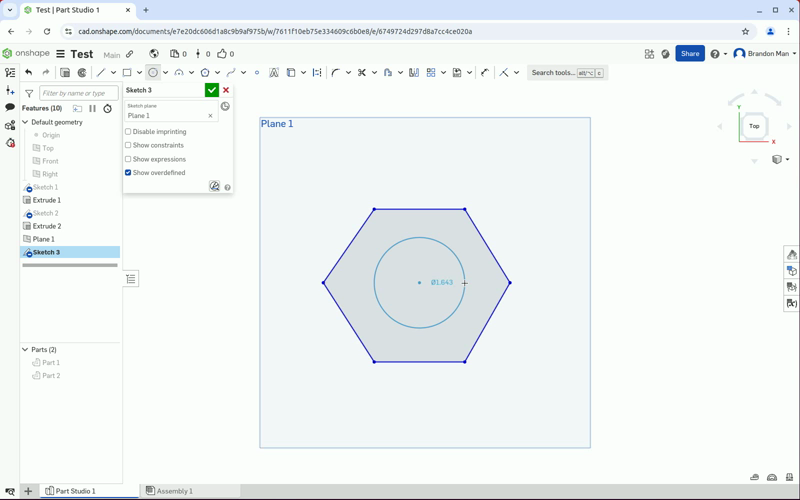
scroll(-6)
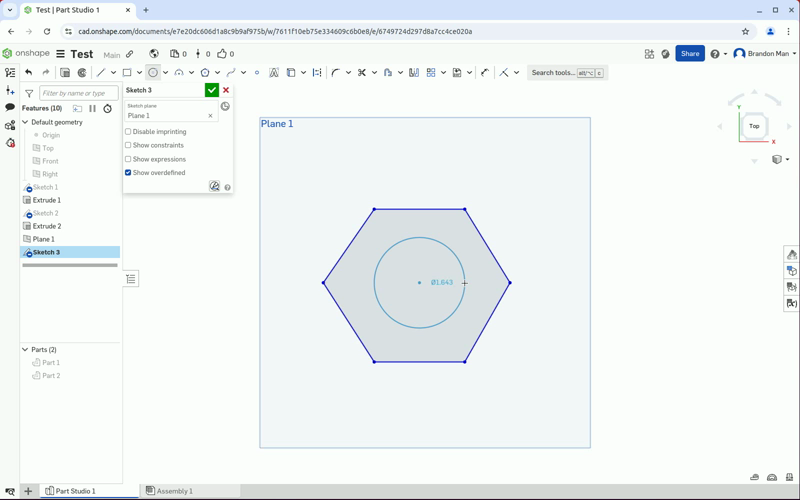
scroll(-6)
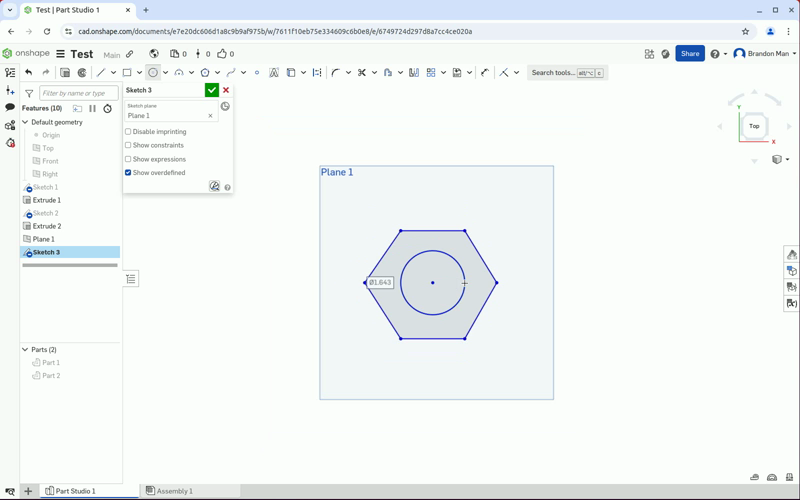
scroll(-6)
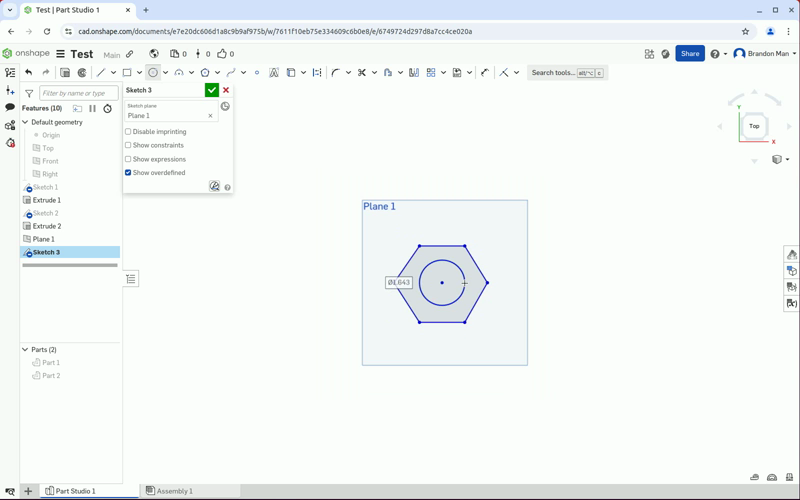
scroll(-6)
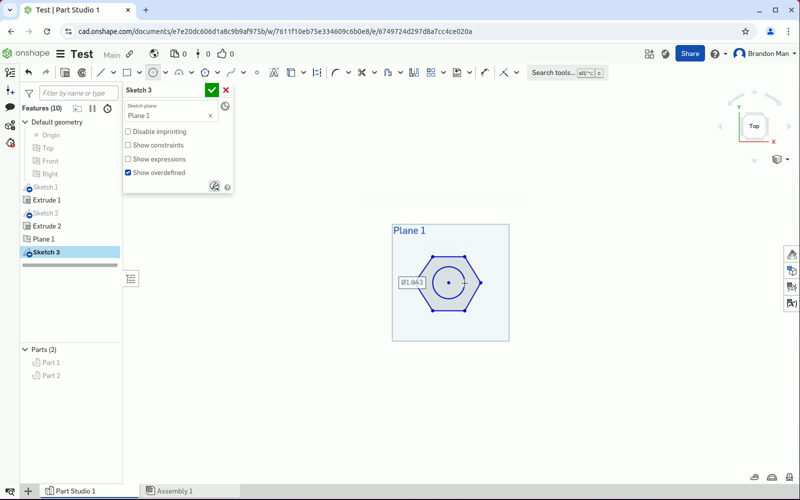
scroll(-6)
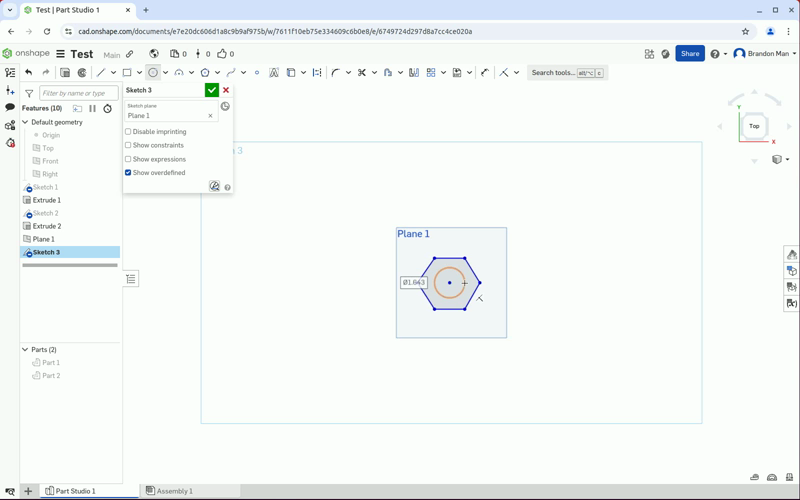
scroll(-6)
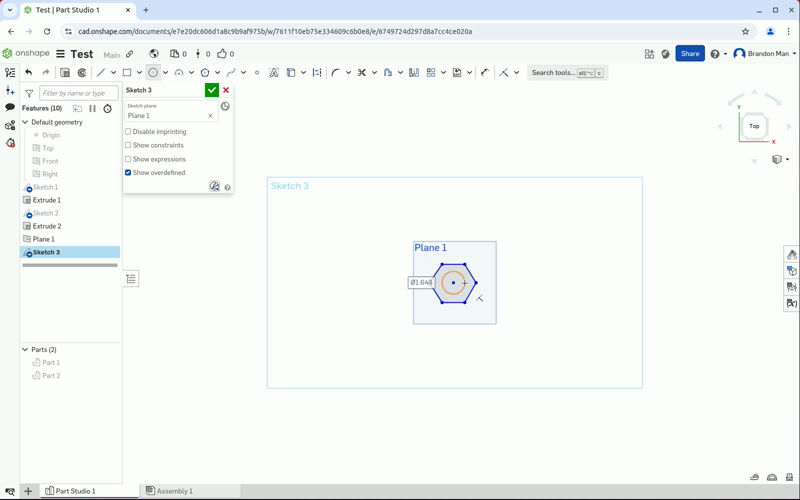
scroll(-6)
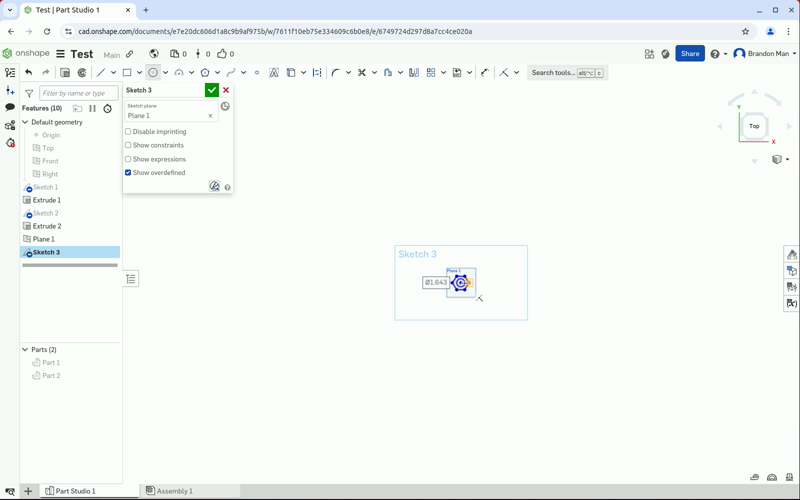
key(esc)
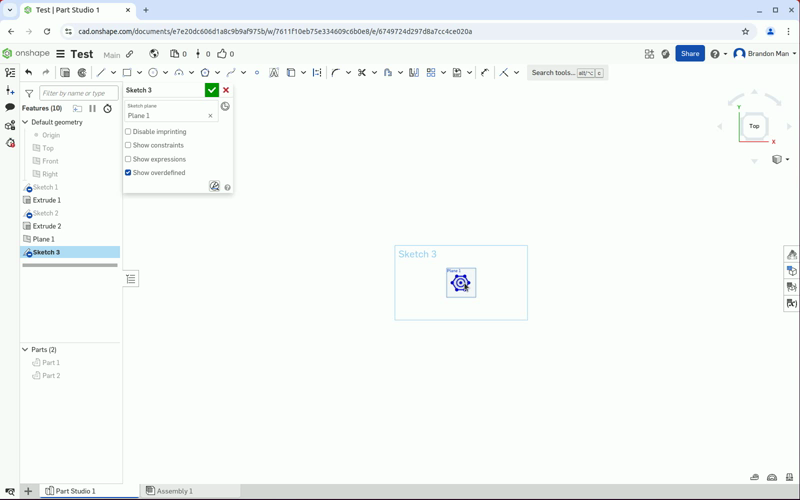
mouse_move(459, 276)
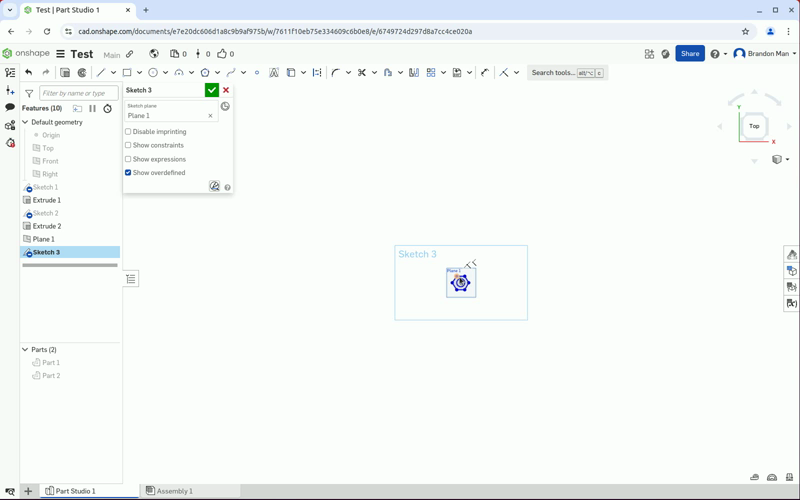
scroll(6)
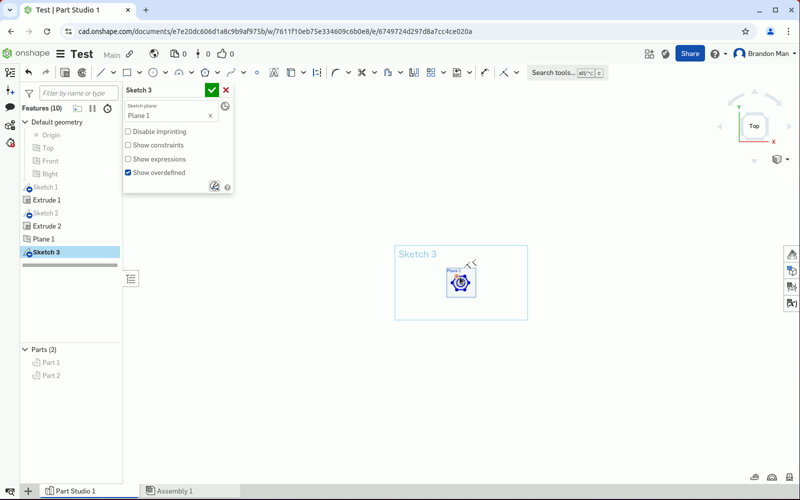
scroll(6)
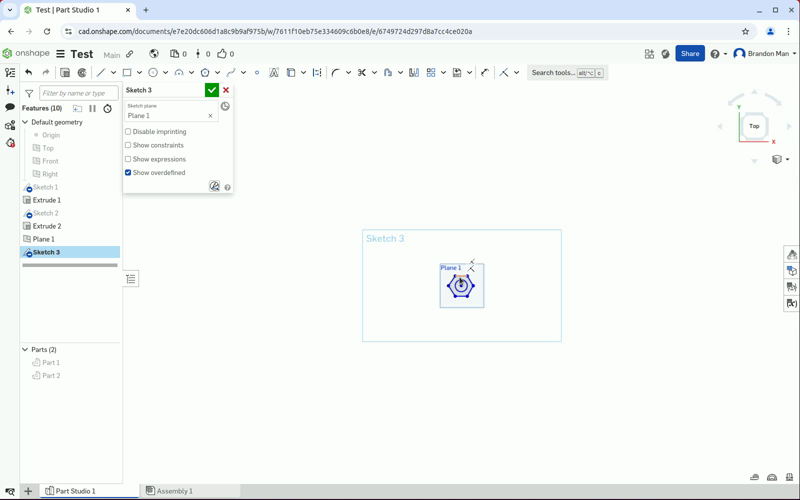
scroll(6)
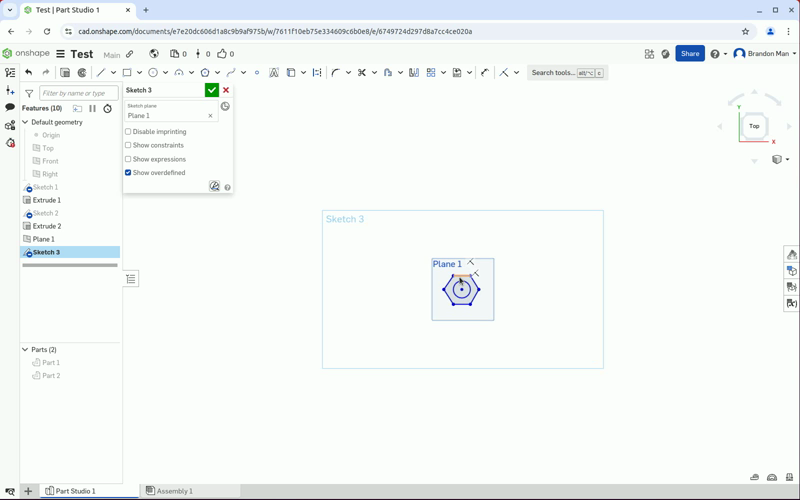
scroll(6)
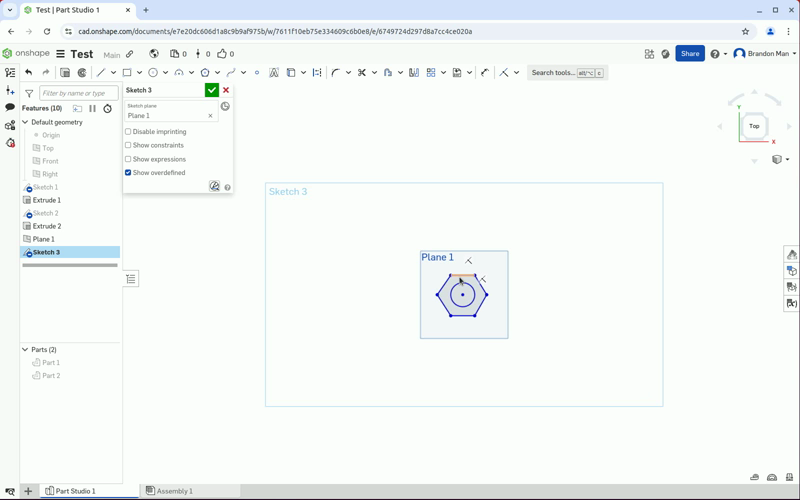
scroll(6)
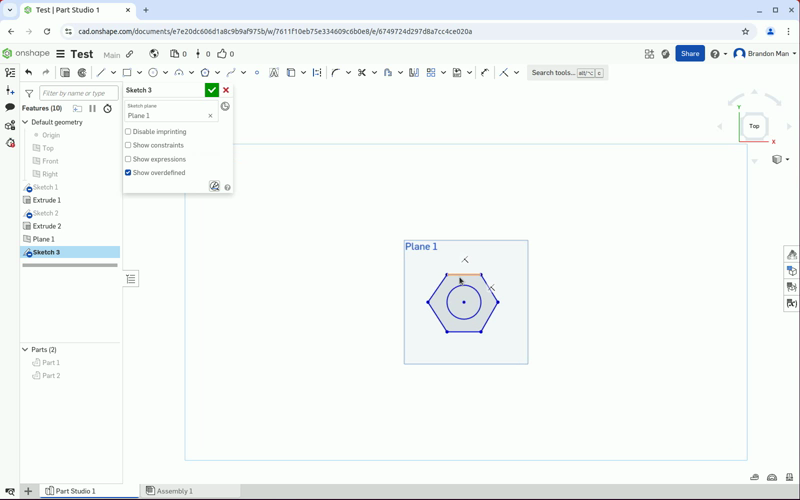
scroll(6)
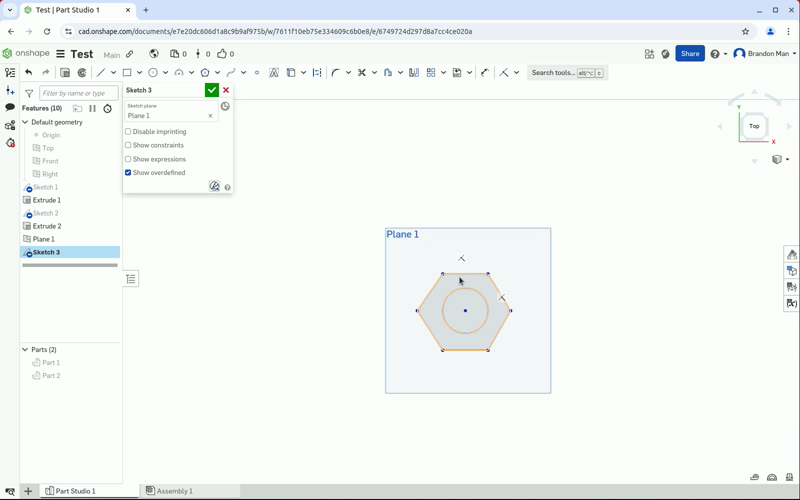
scroll(6)
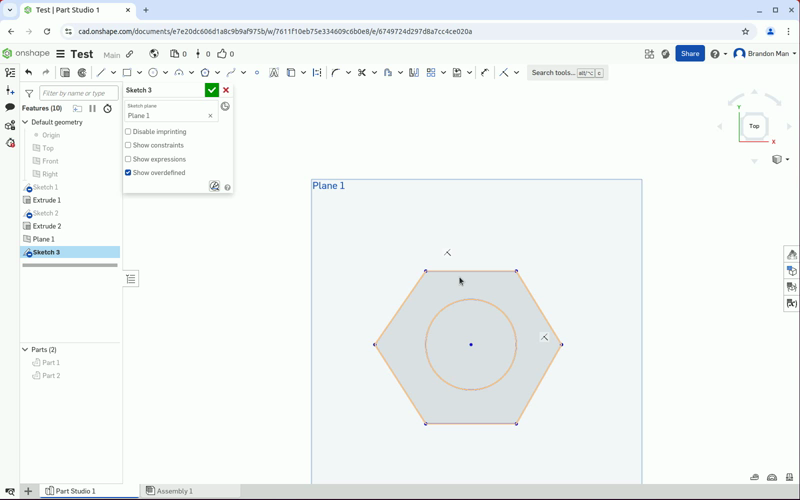
click(459, 276)
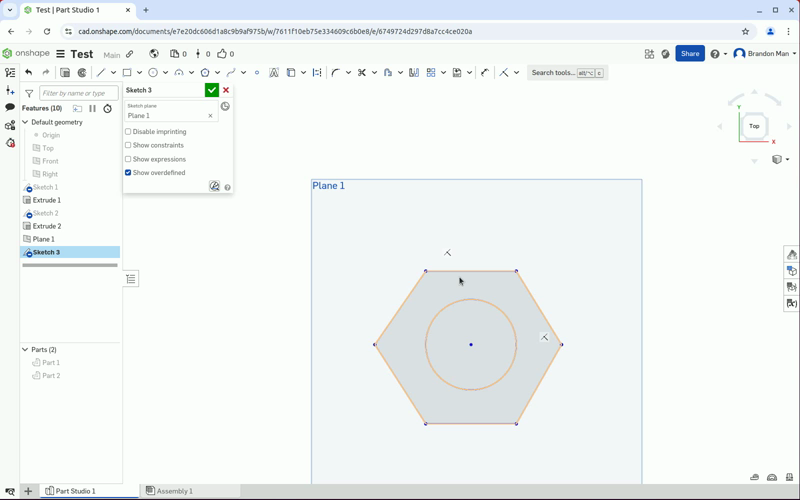
scroll(-6)
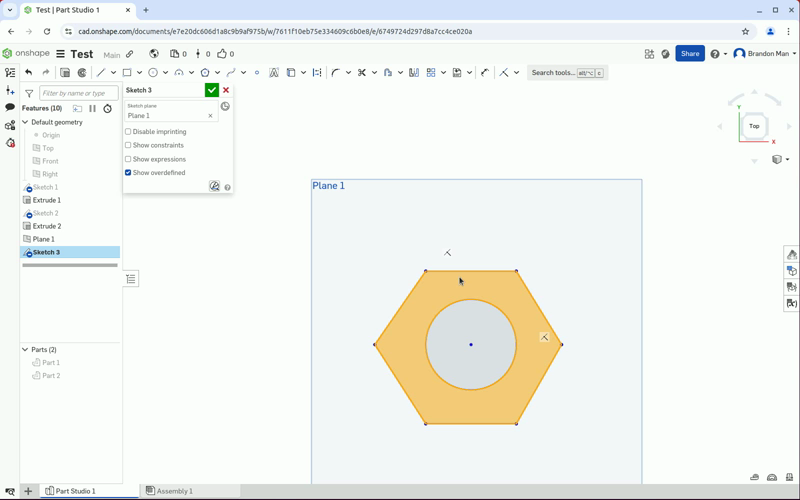
scroll(-6)
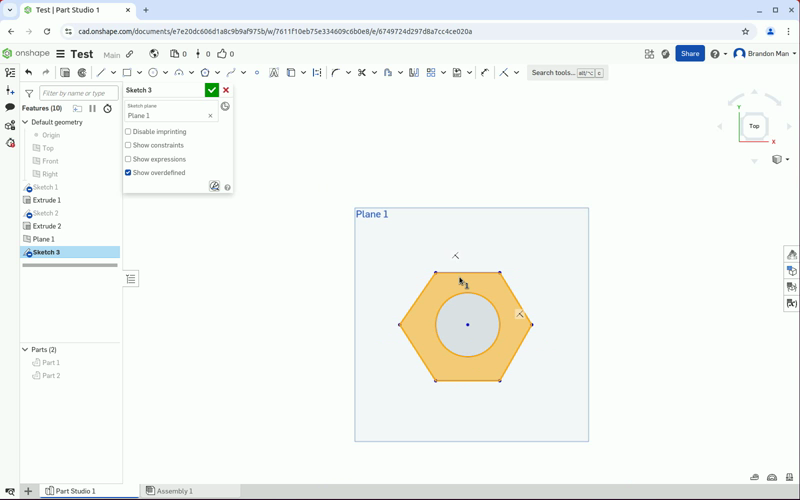
scroll(-6)
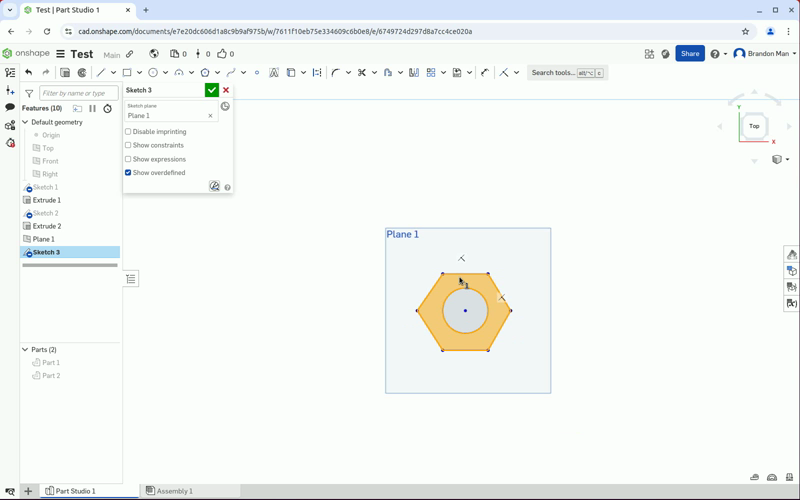
scroll(-6)
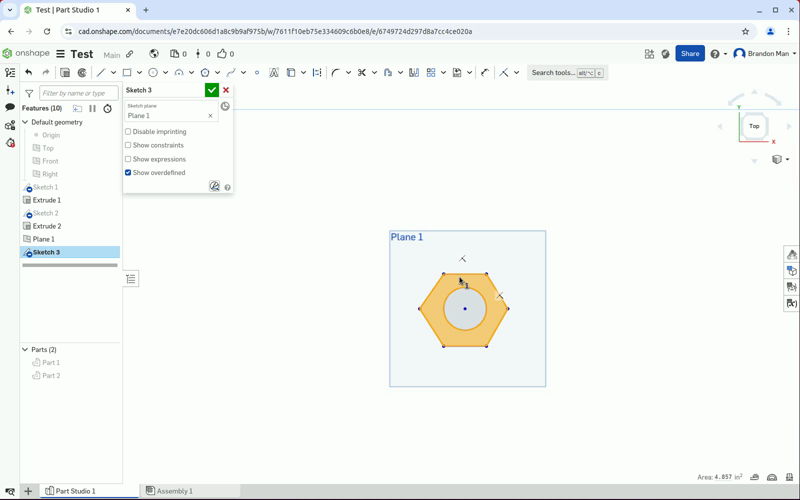
scroll(-6)
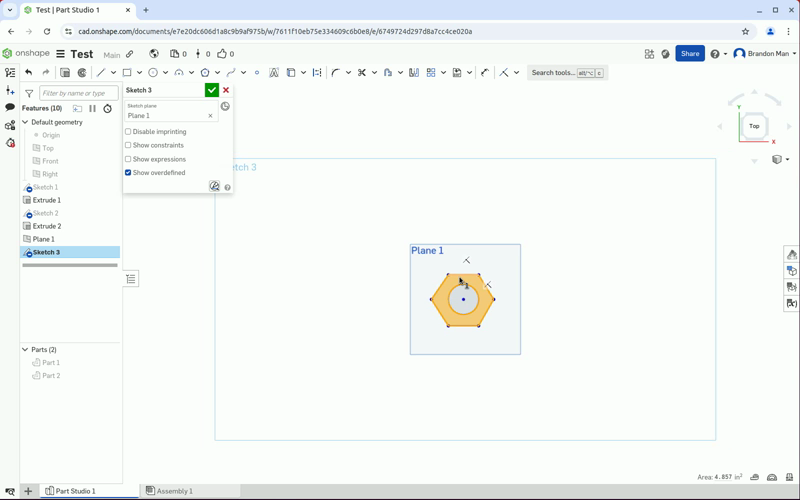
scroll(-6)
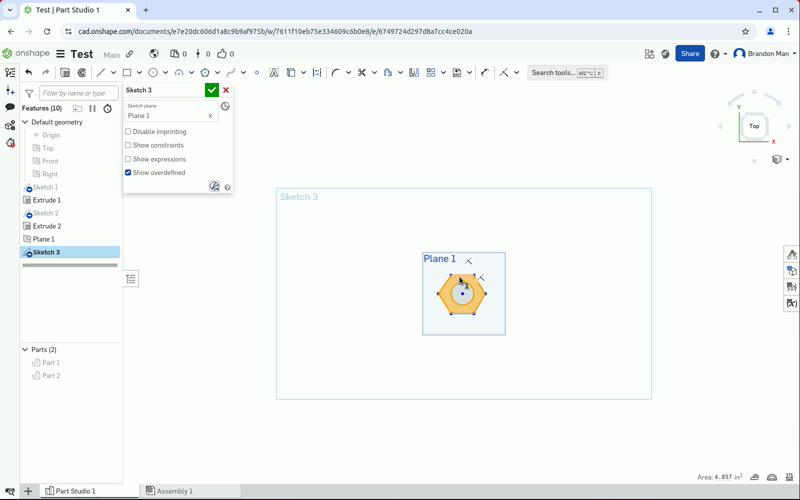
scroll(-6)
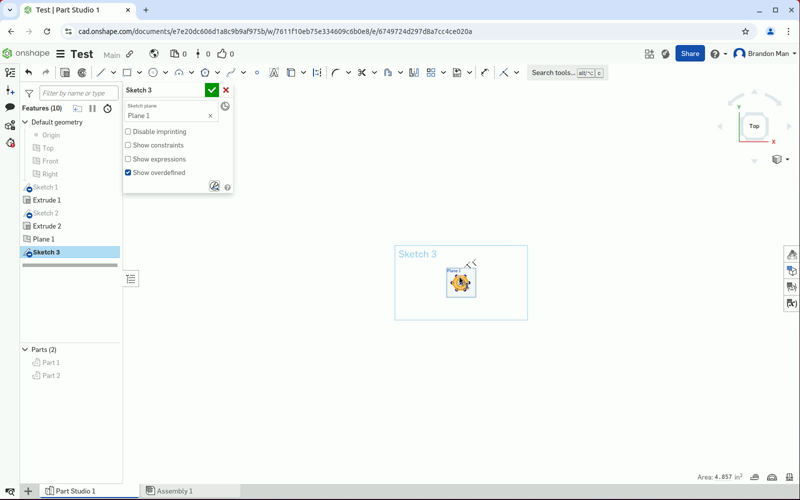
mouse_move(73, 352)
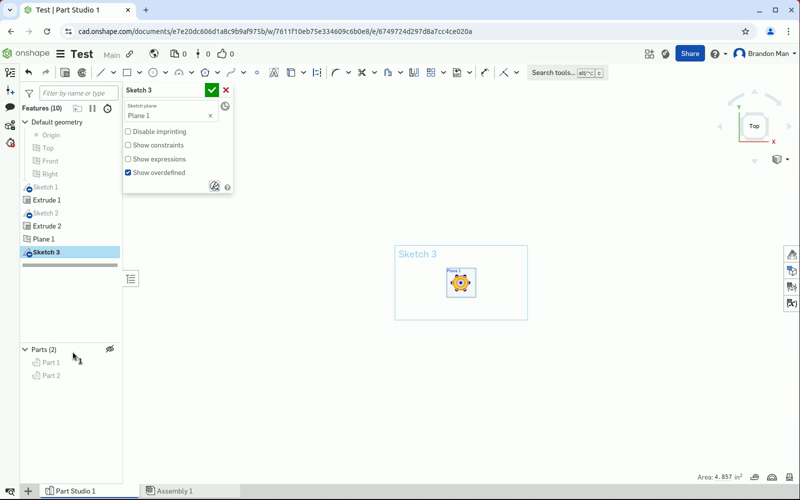
key(shift+y)
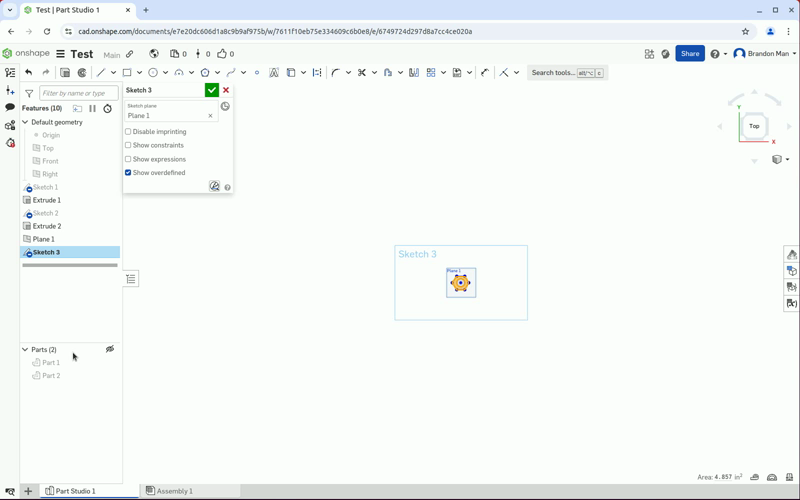
key(shift+e)
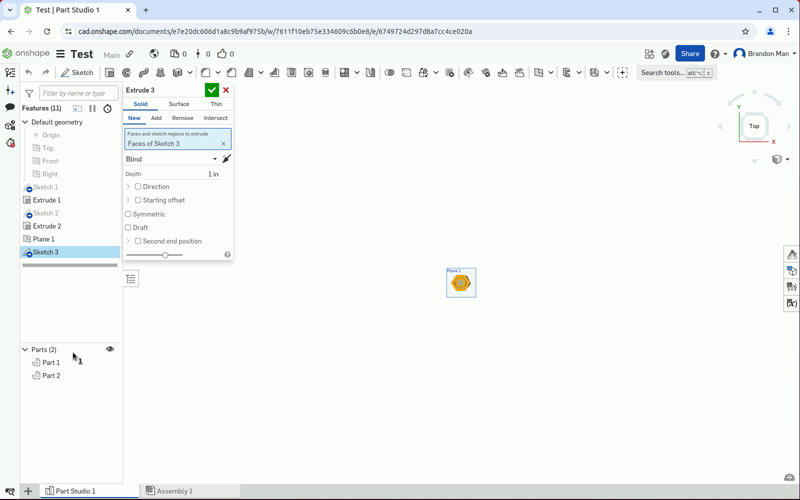
mouse_move(143, 106)
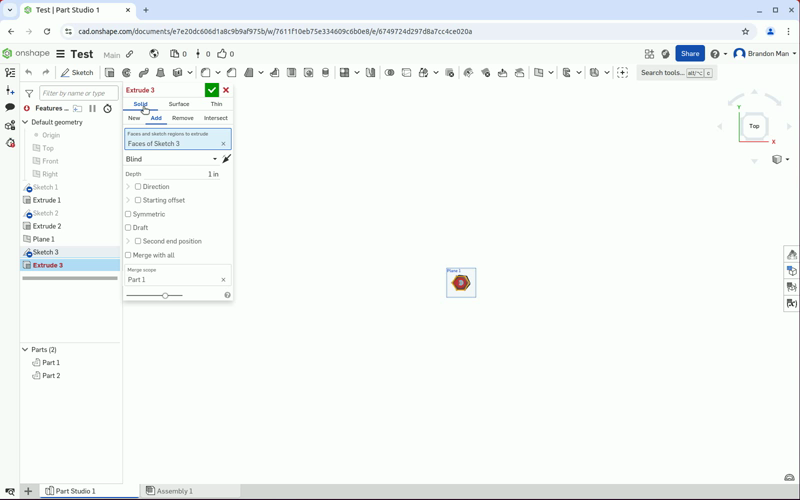
click(143, 106)
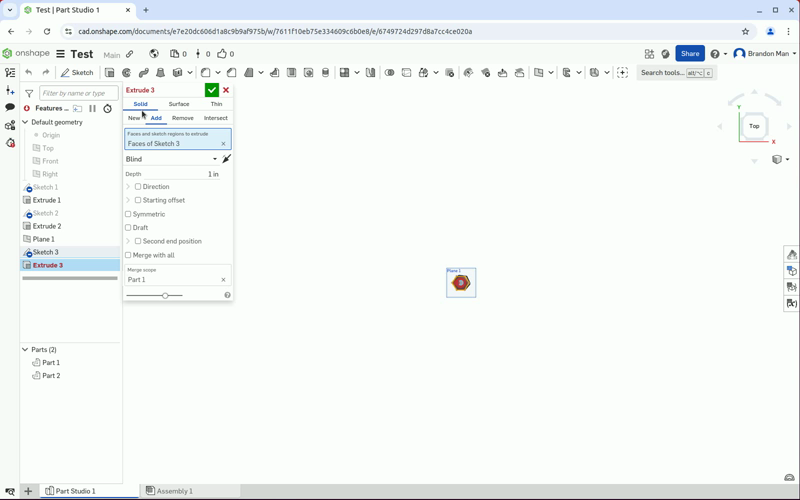
mouse_move(137, 120)
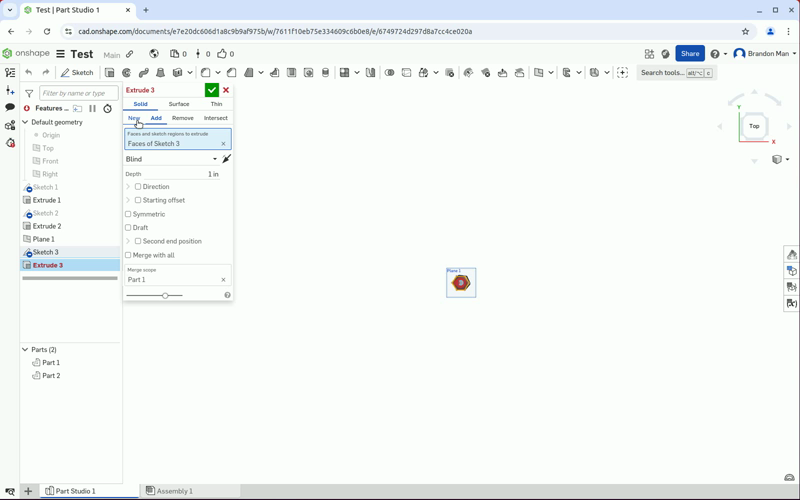
click(137, 120)
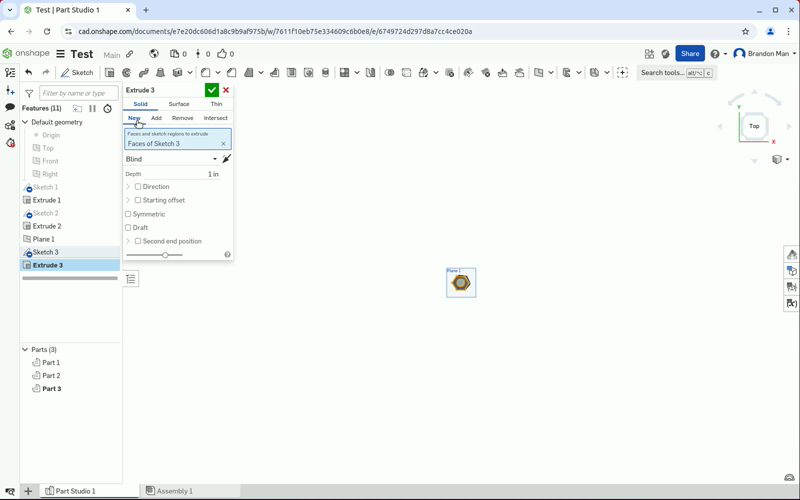
key(tab, 4)
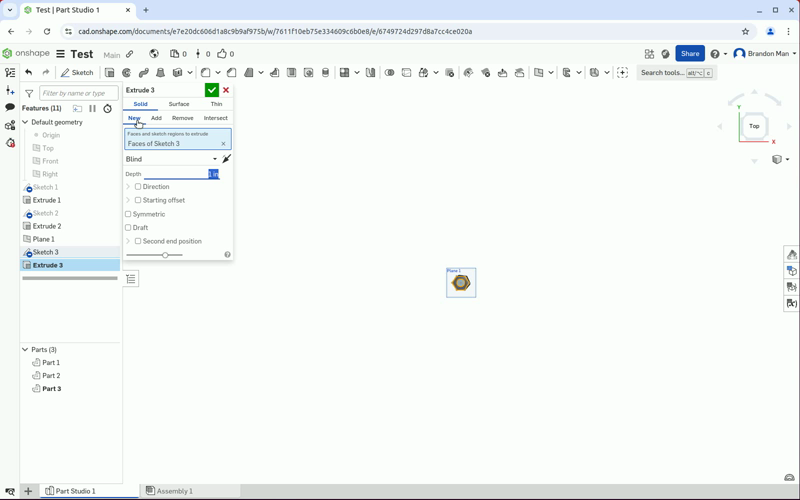
text(-1.444)
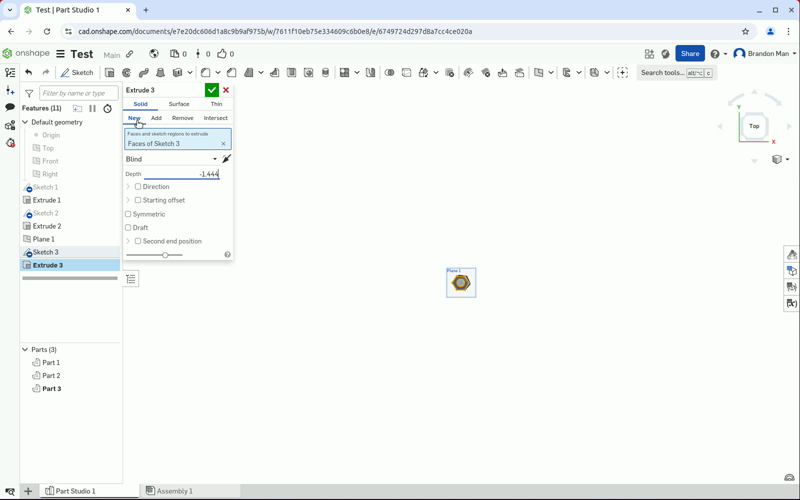
key(enter)
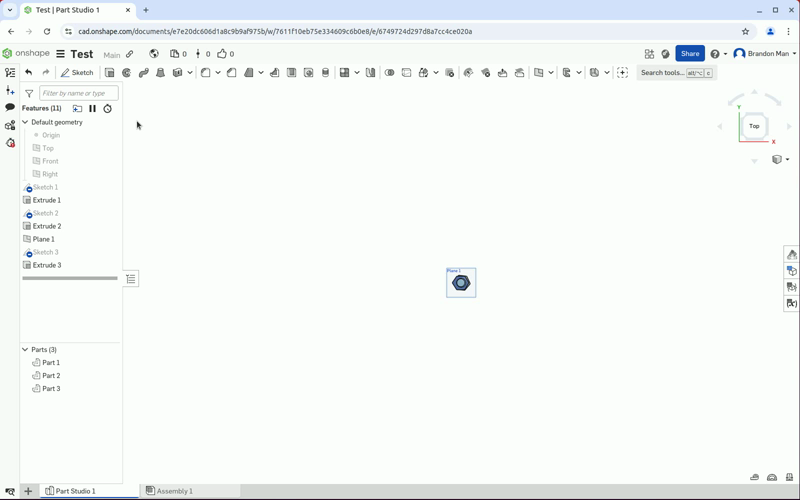
key(shift+h)
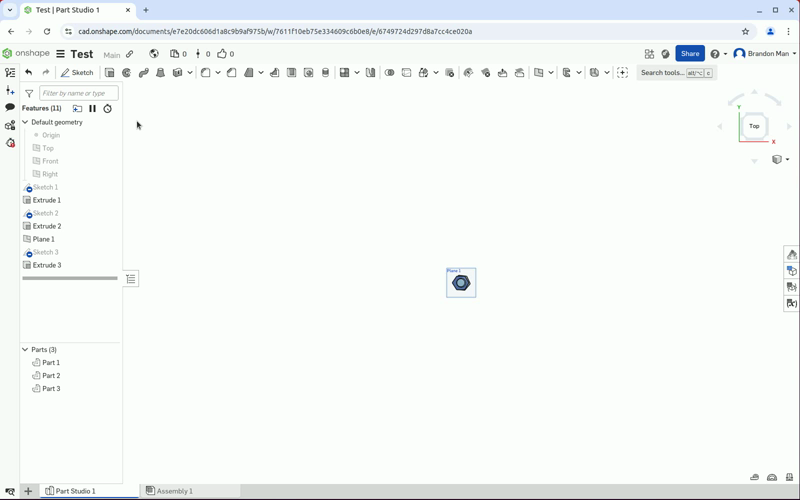
key(shift+h)
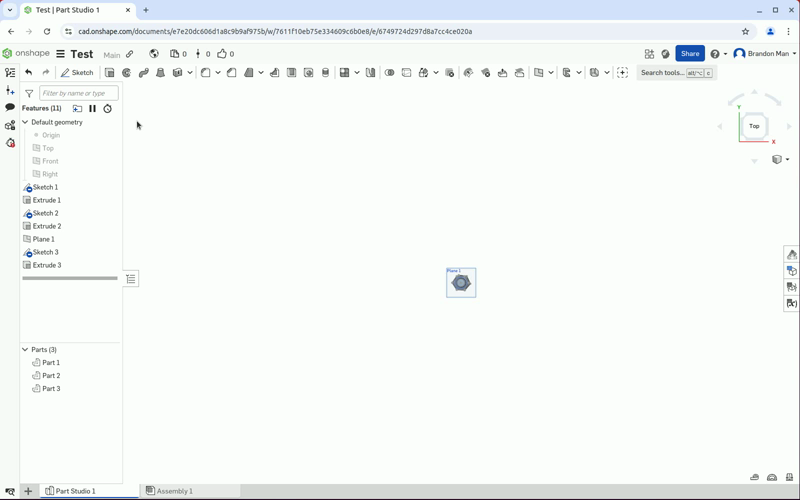
key(shift+7)
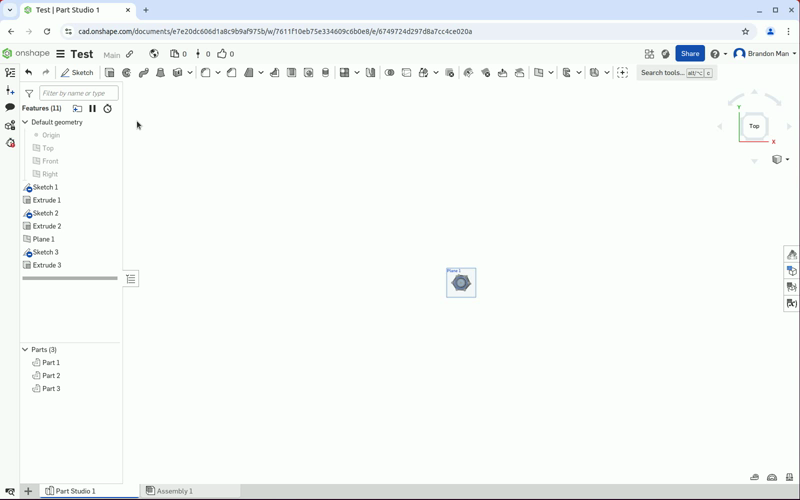
key(up, 3)
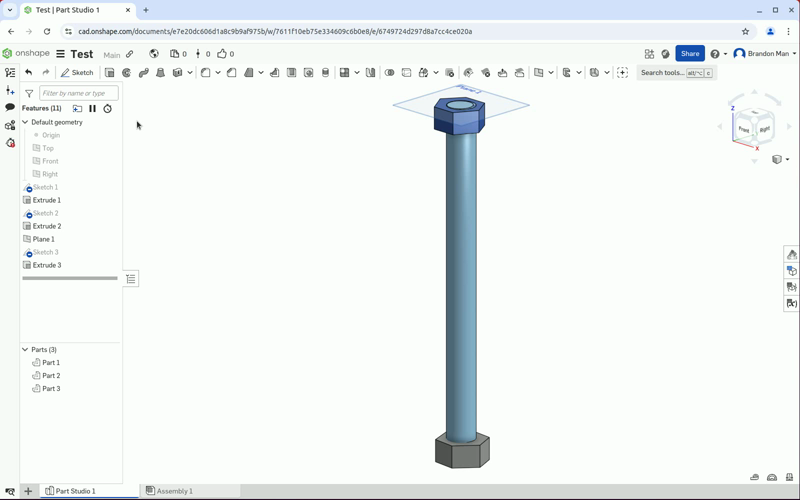
key(left, 3)
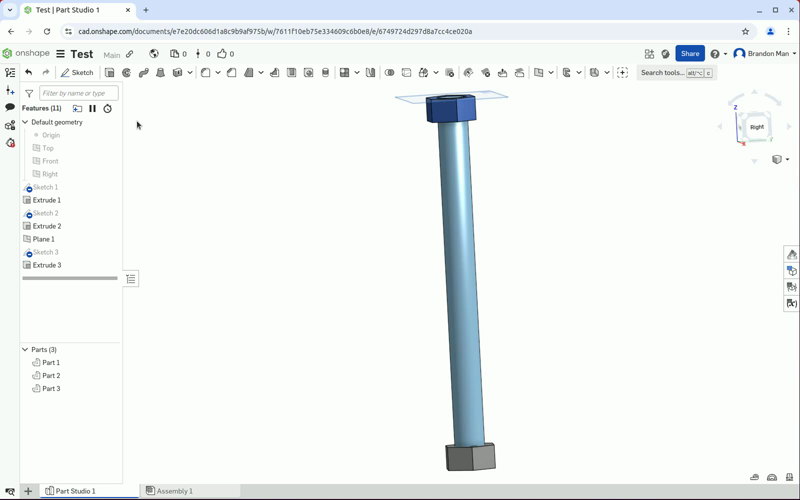
key(right, 3)
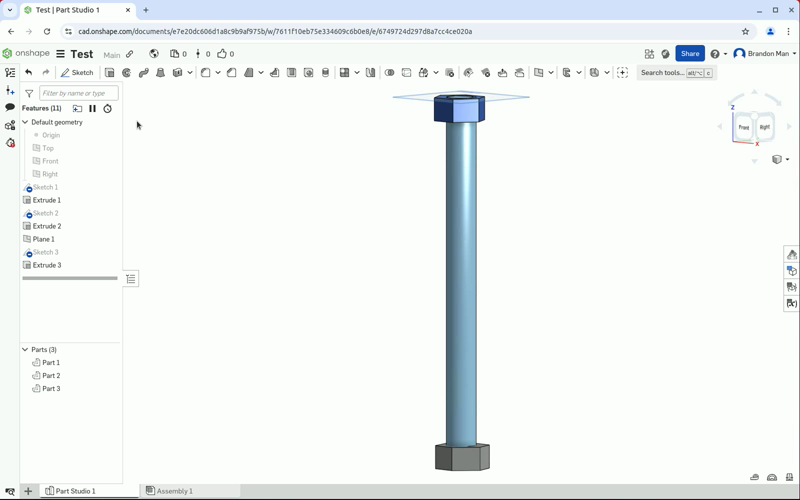
key(down, 3)
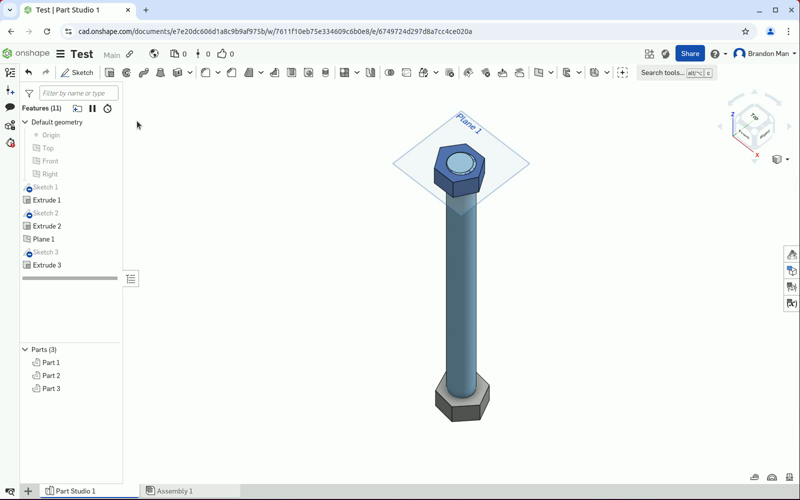
mouse_move(73, 189)
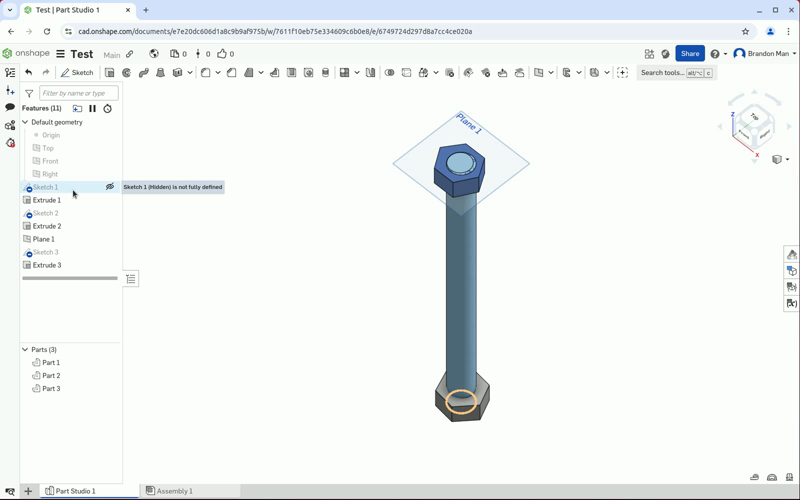
click(73, 189)